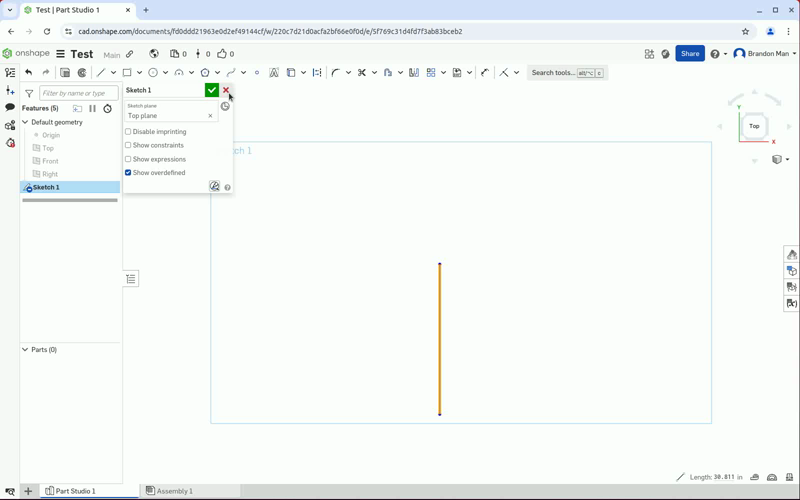
key(shift+h)
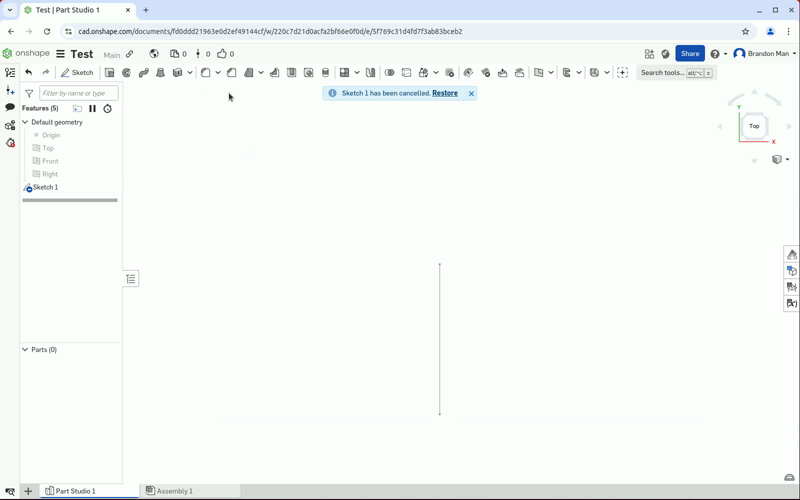
key(shift+s)
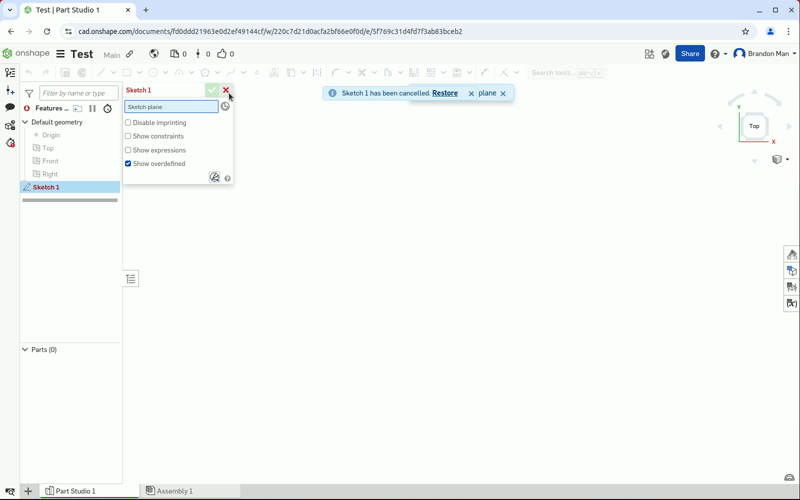
mouse_move(73, 150)
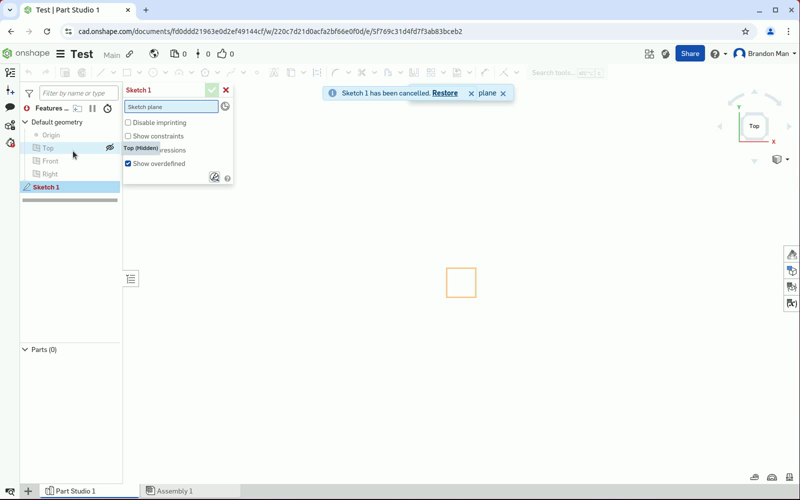
click(73, 150)
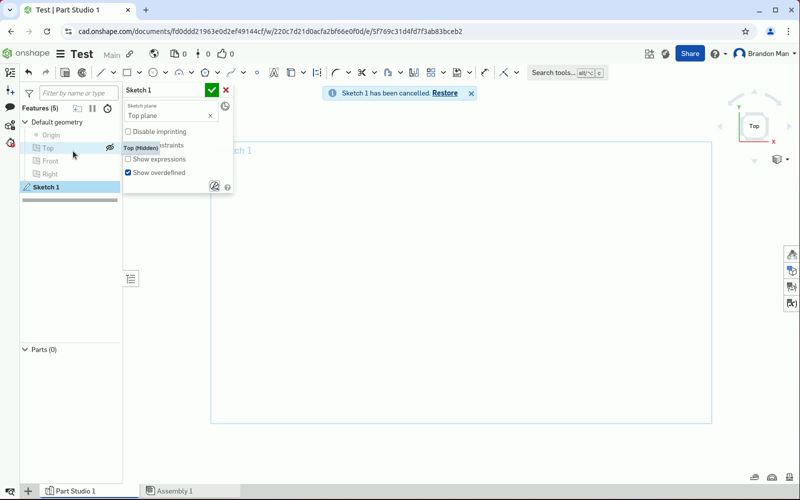
mouse_move(73, 352)
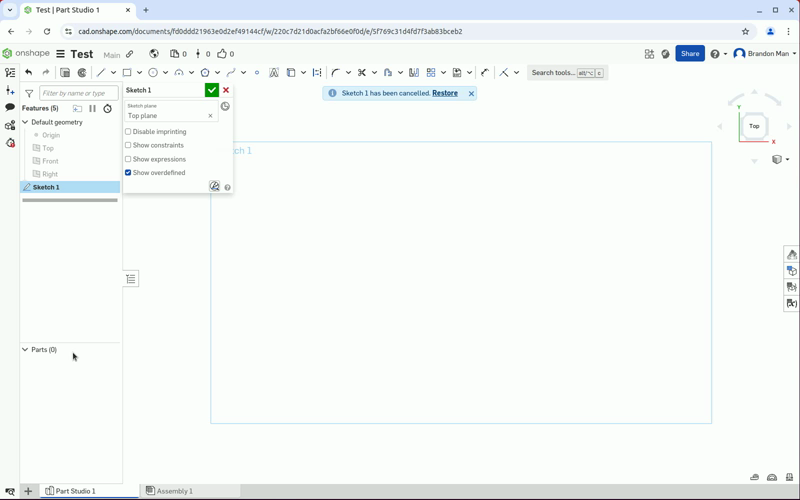
key(y)
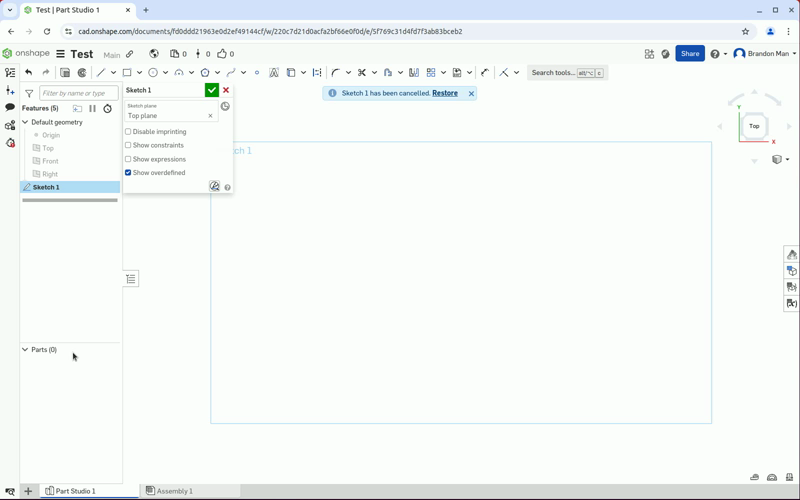
key(l)
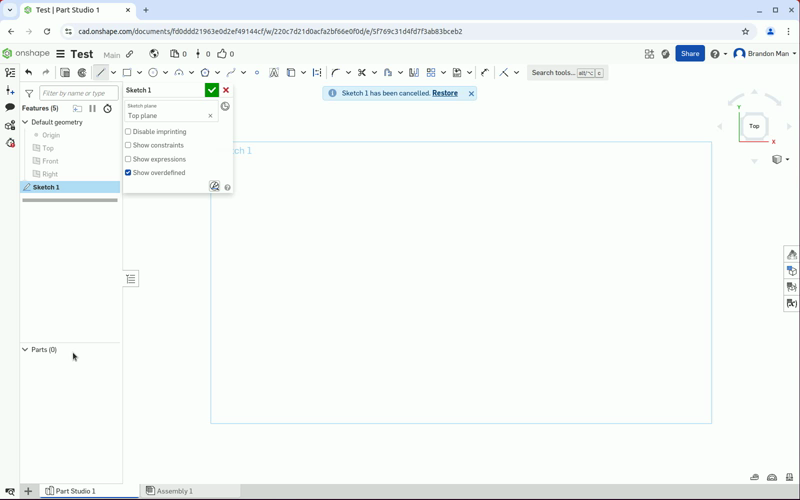
key_down(shift)
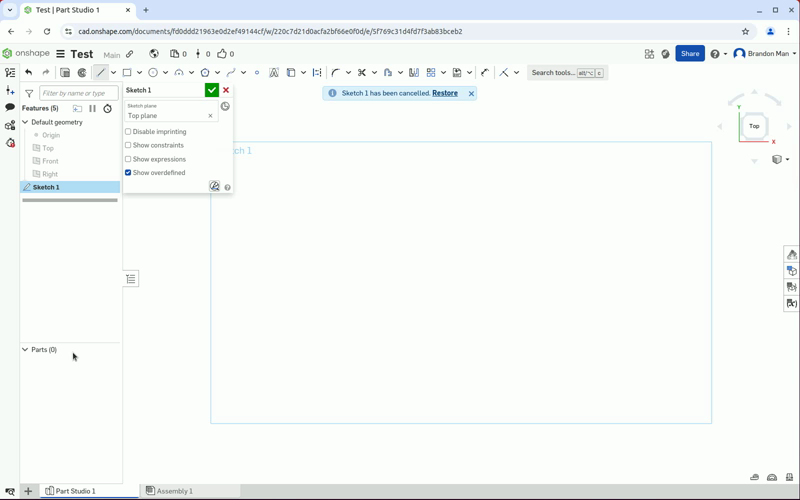
mouse_move(454, 304)
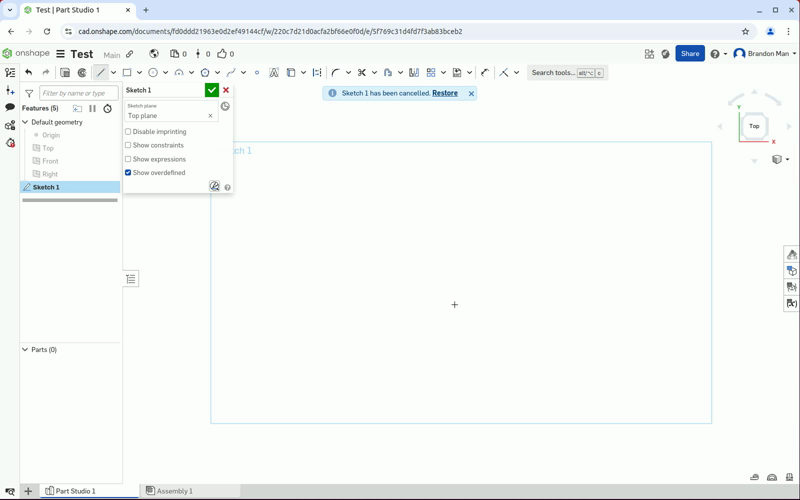
click(454, 304)
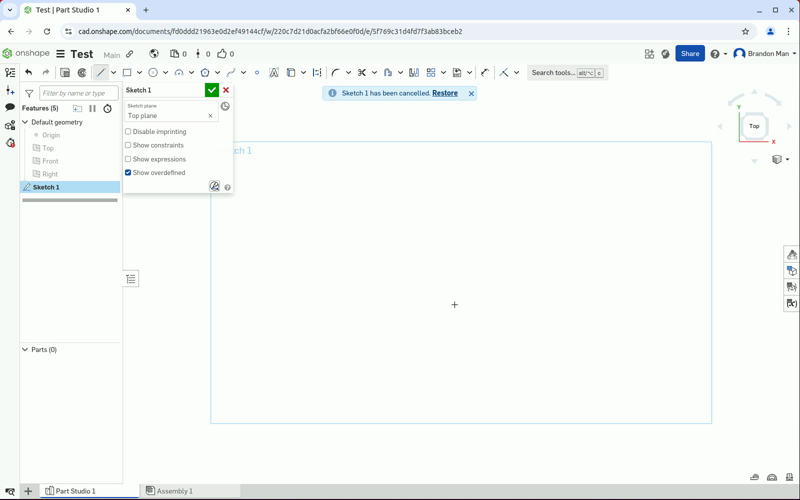
key_up(shift)
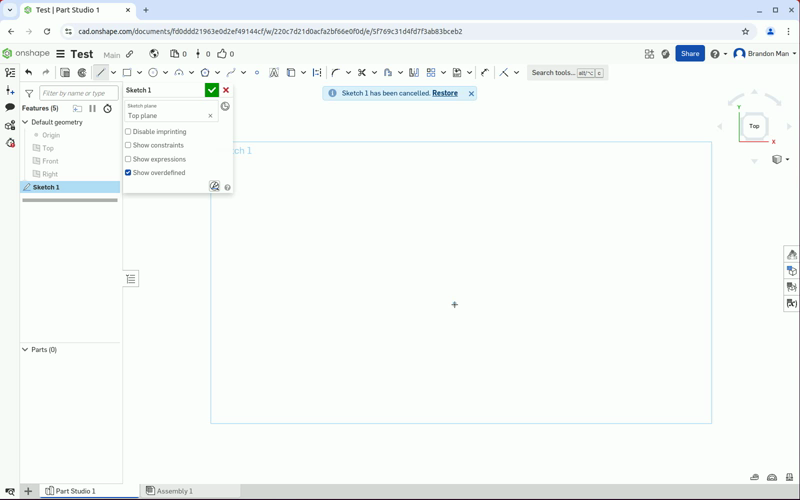
key_down(shift)
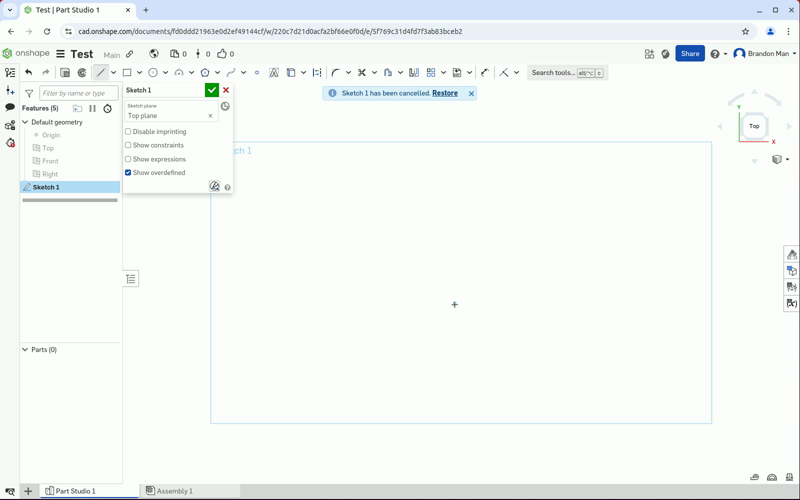
mouse_move(484, 304)
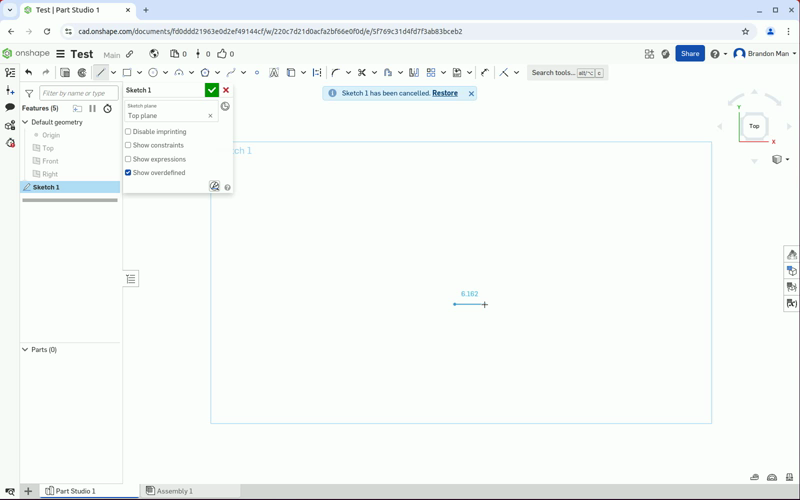
mouse_move(458, 304)
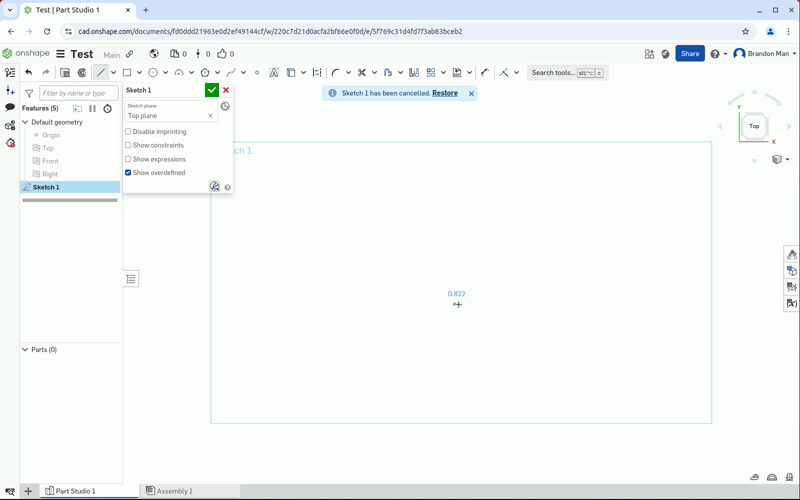
scroll(6)
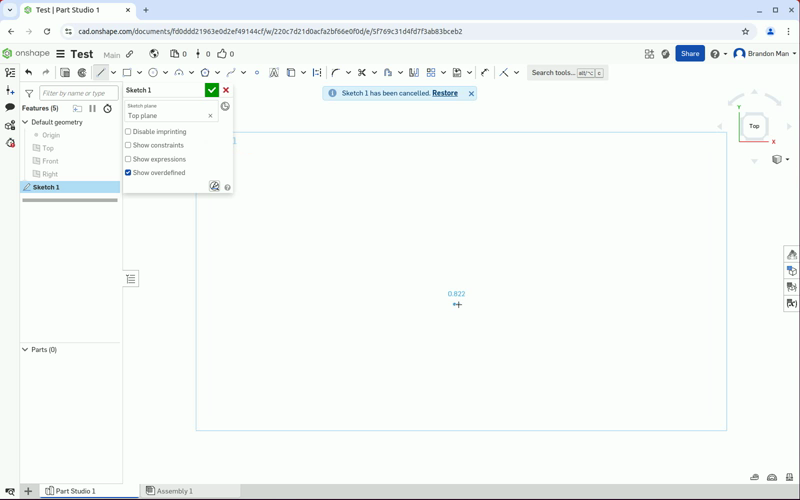
scroll(6)
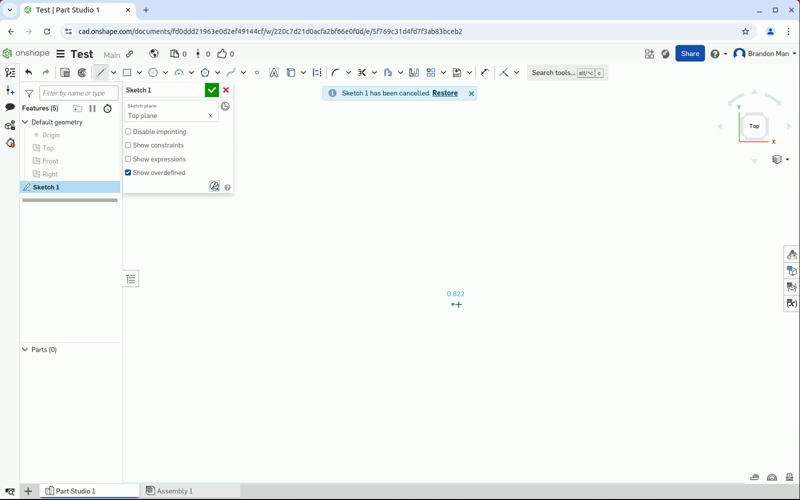
scroll(6)
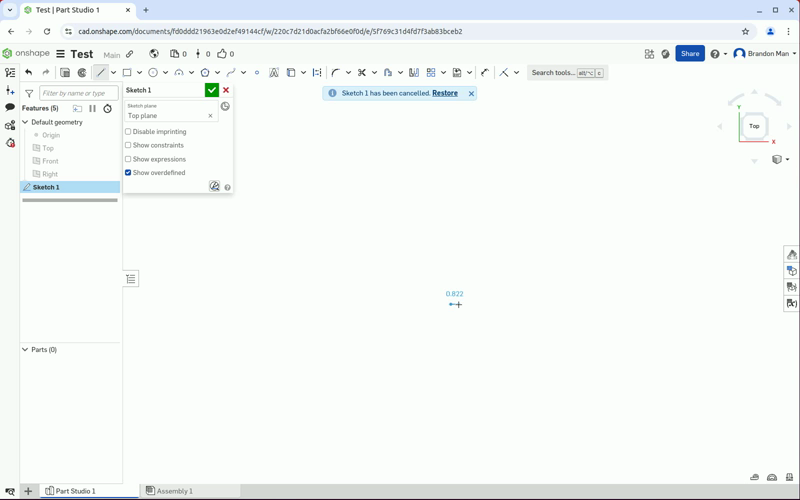
scroll(6)
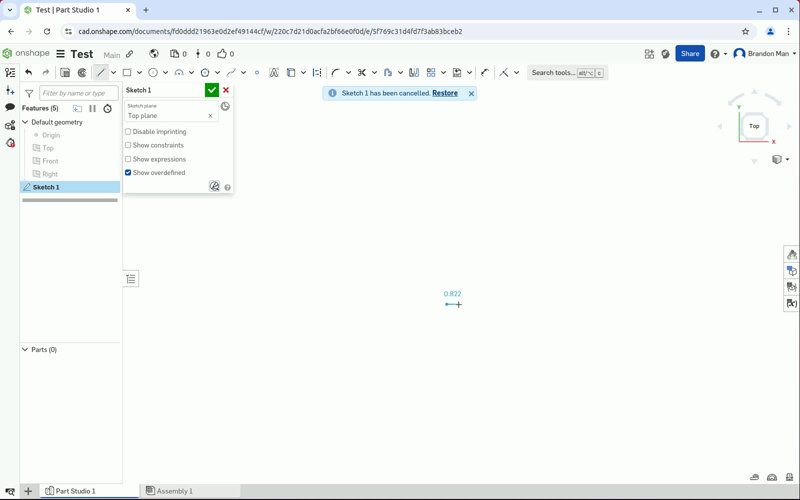
scroll(6)
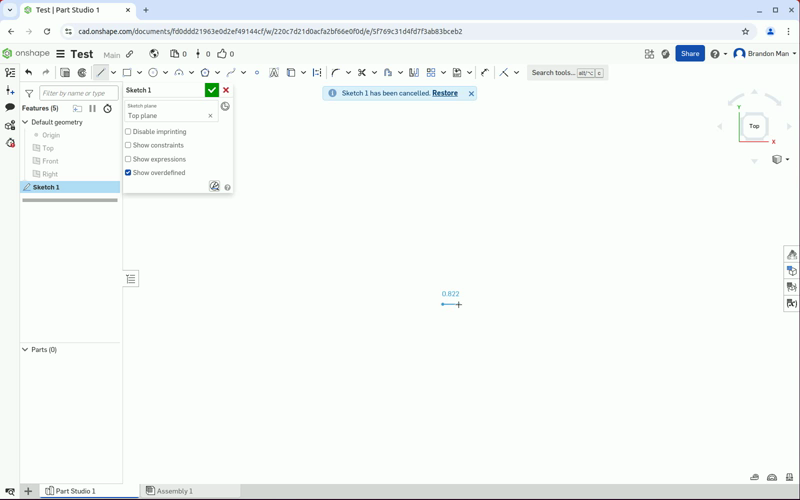
scroll(6)
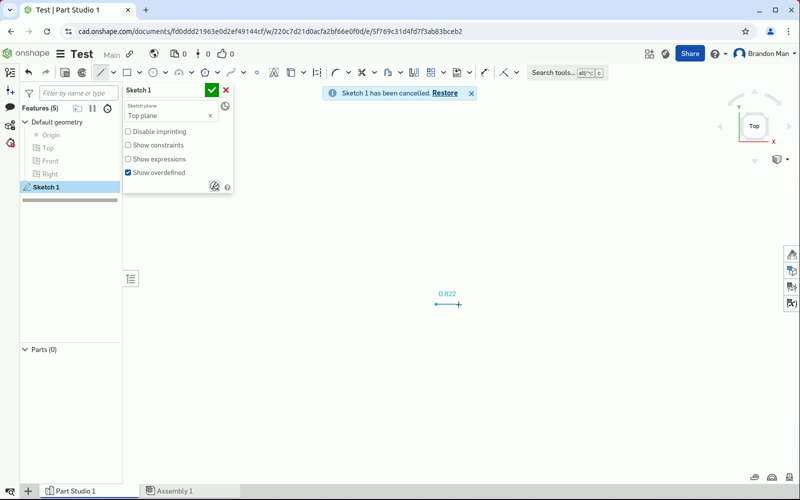
scroll(6)
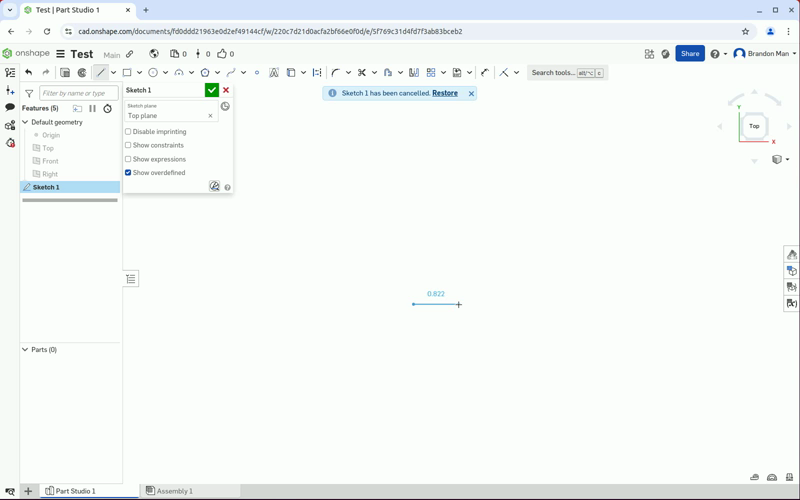
click(458, 304)
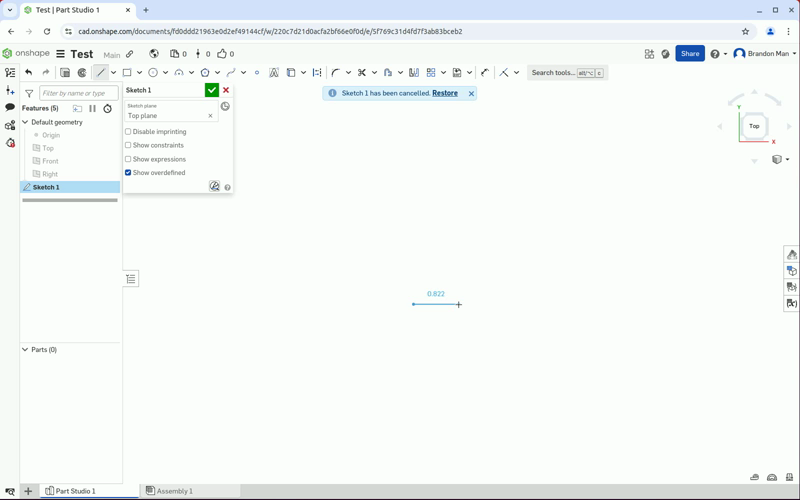
scroll(-6)
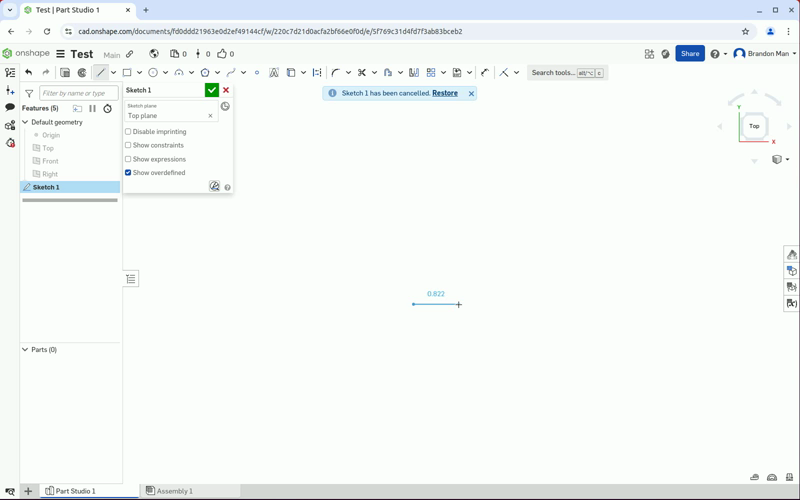
scroll(-6)
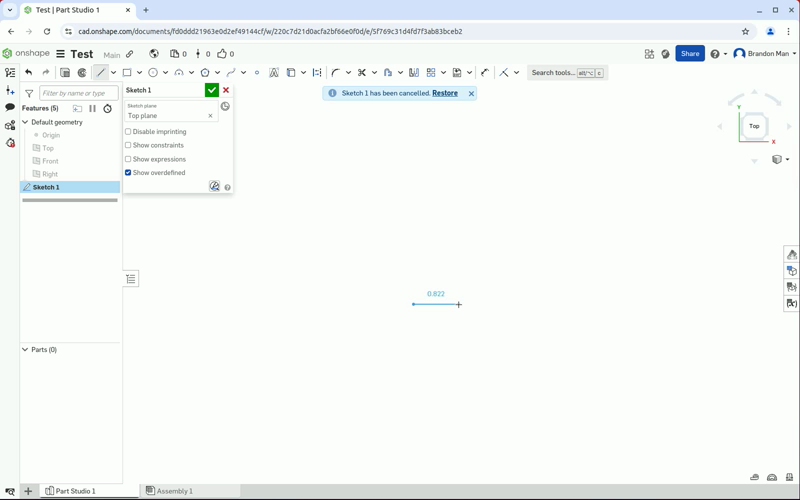
scroll(-6)
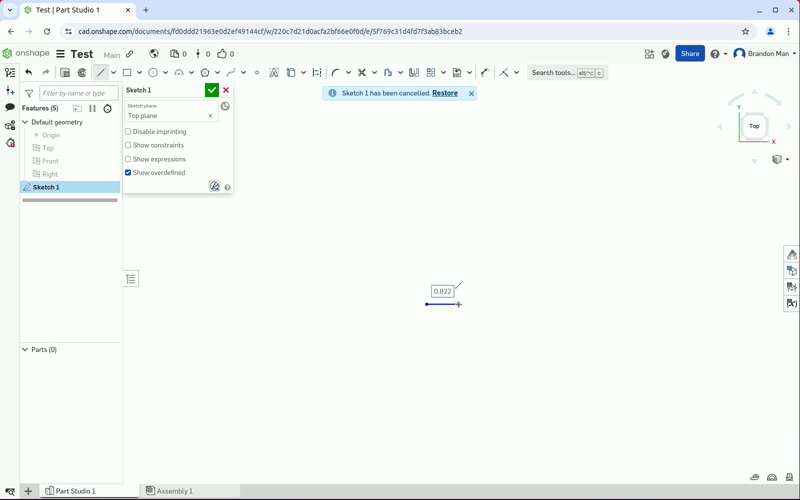
scroll(-6)
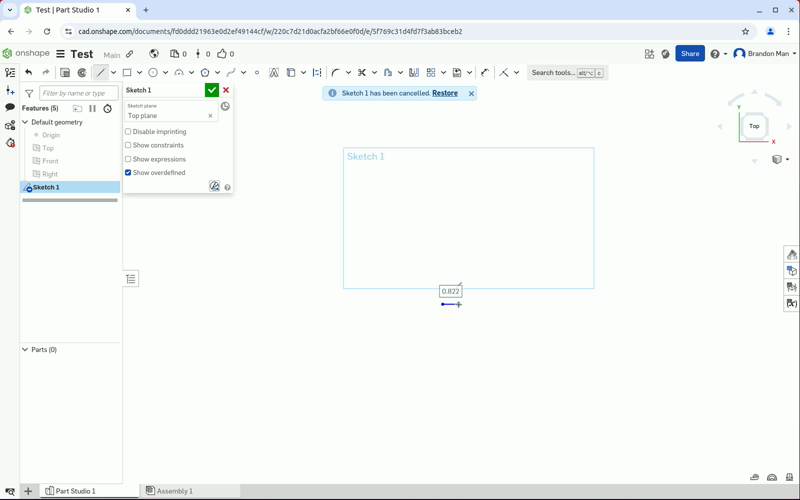
scroll(-6)
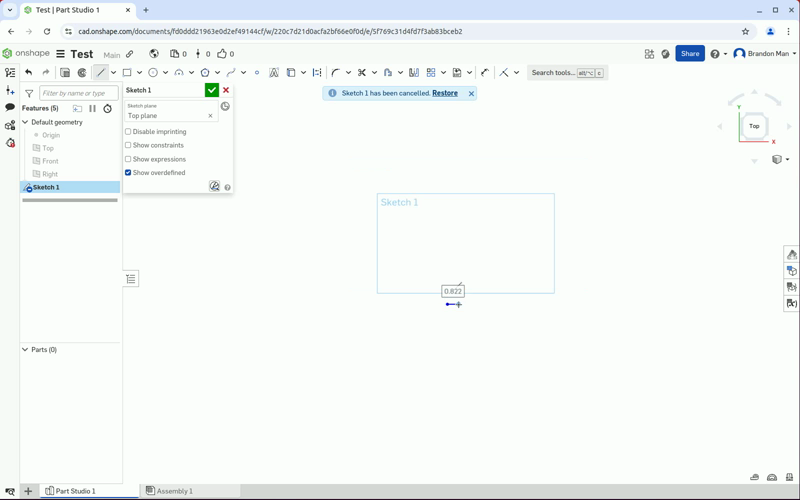
scroll(-6)
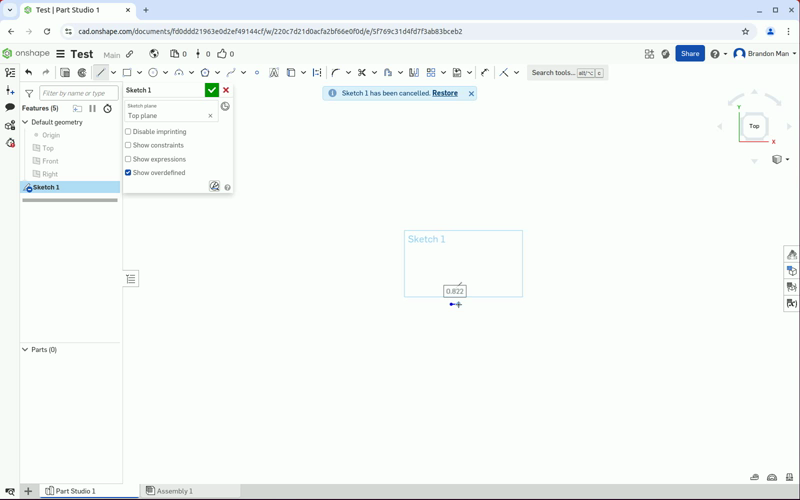
scroll(-6)
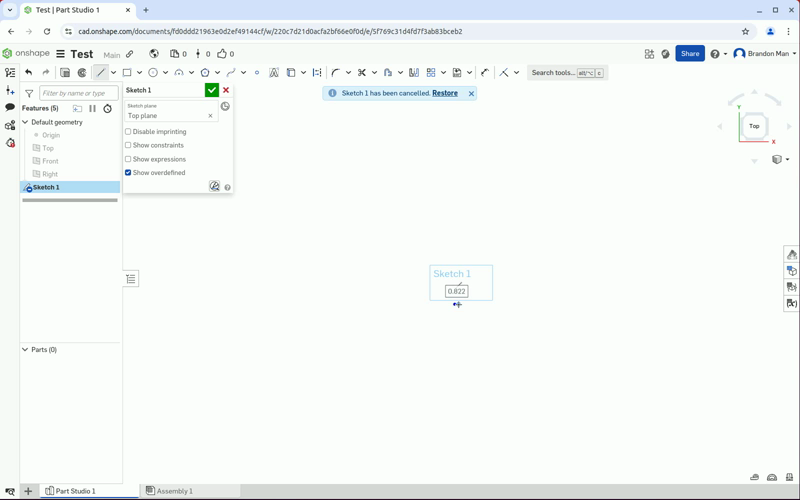
key_up(shift)
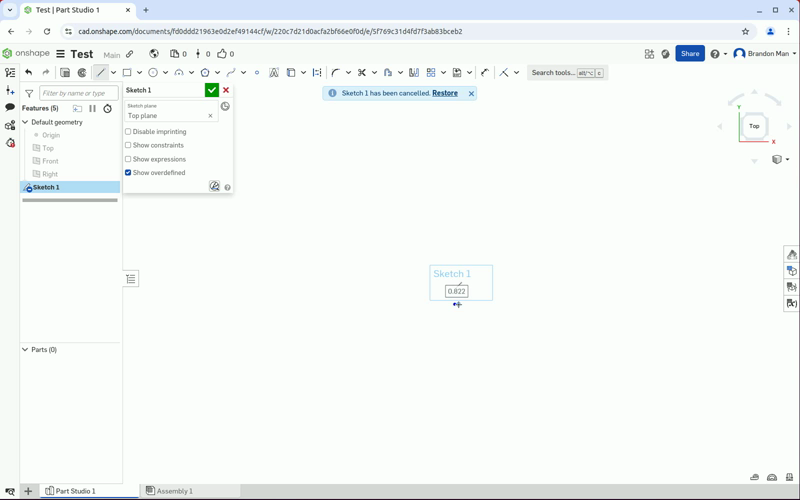
key_down(shift)
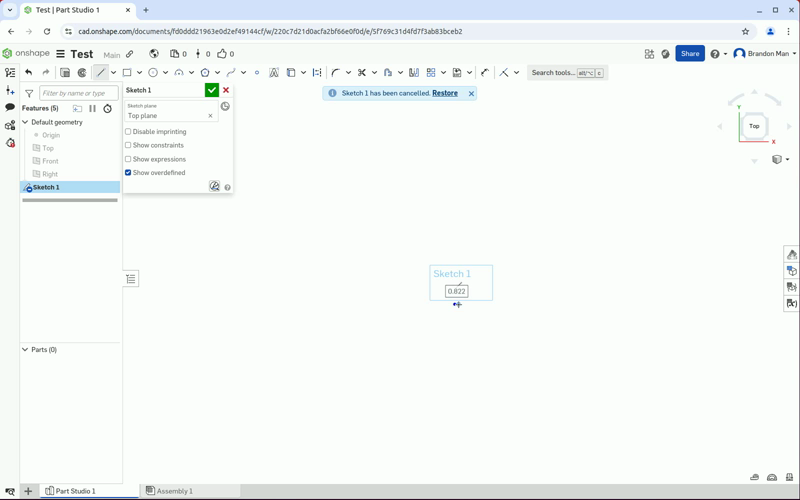
mouse_move(458, 183)
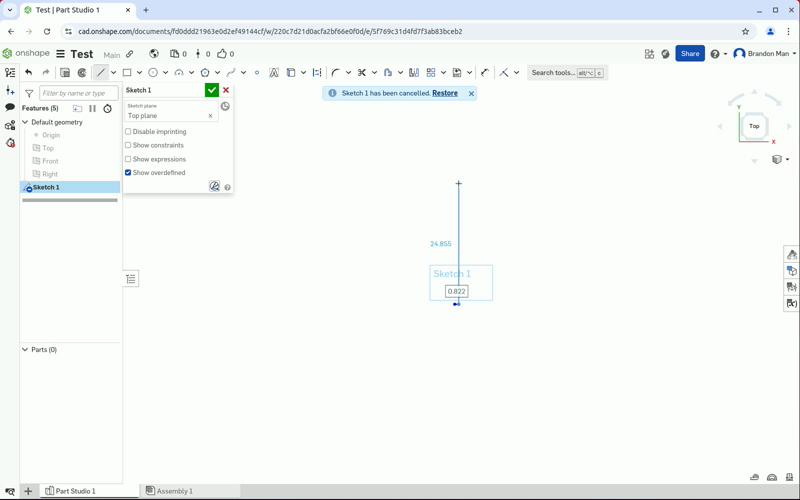
click(458, 183)
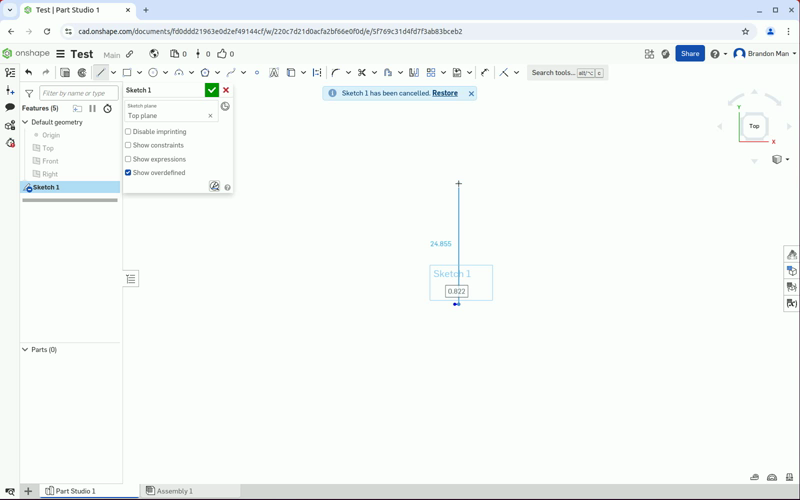
key_up(shift)
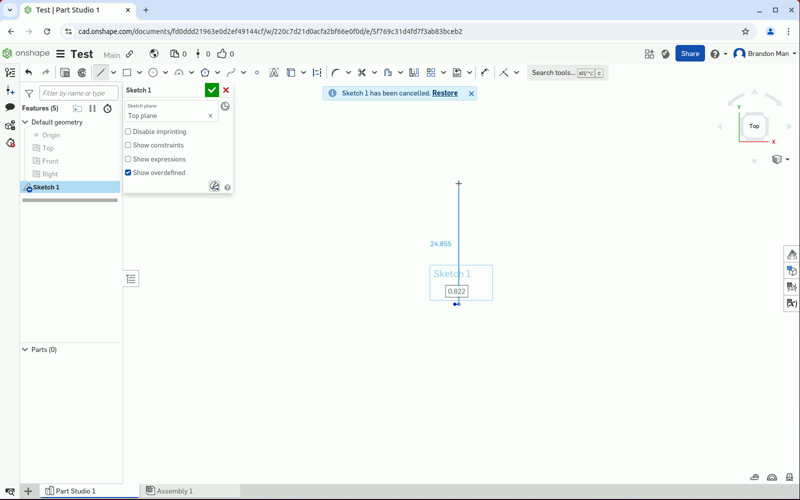
key_down(shift)
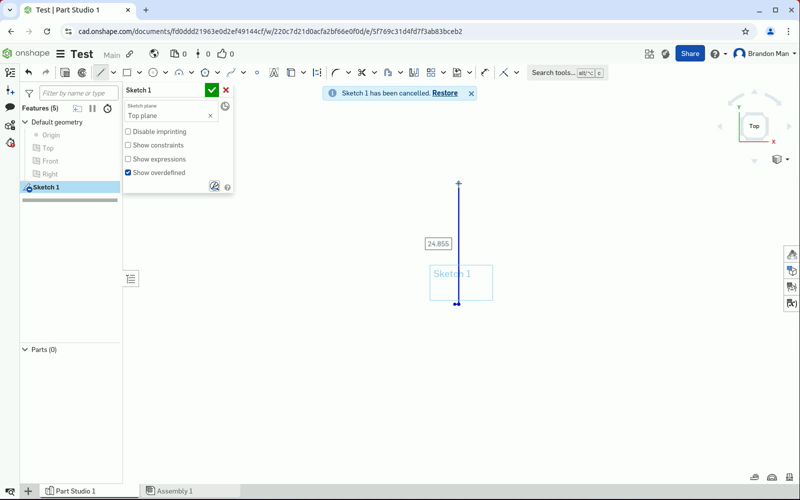
mouse_move(488, 183)
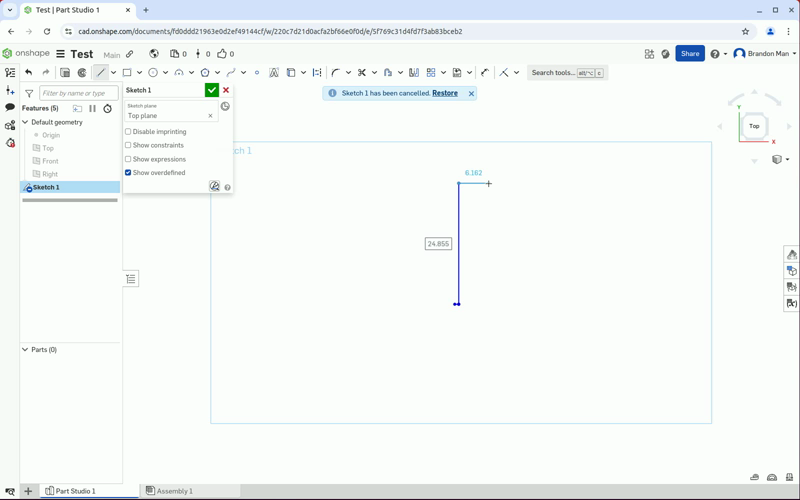
mouse_move(454, 183)
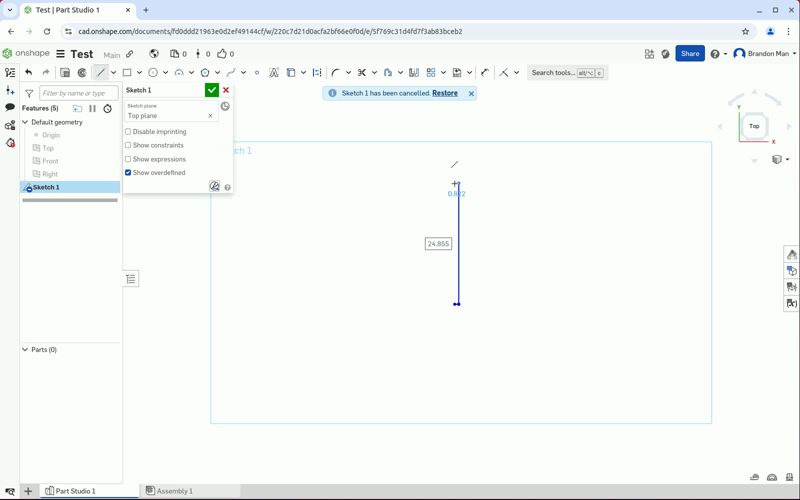
scroll(6)
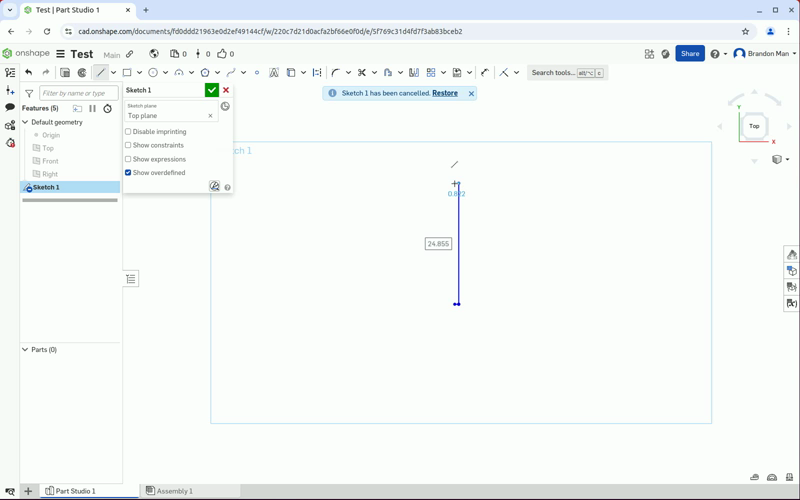
scroll(6)
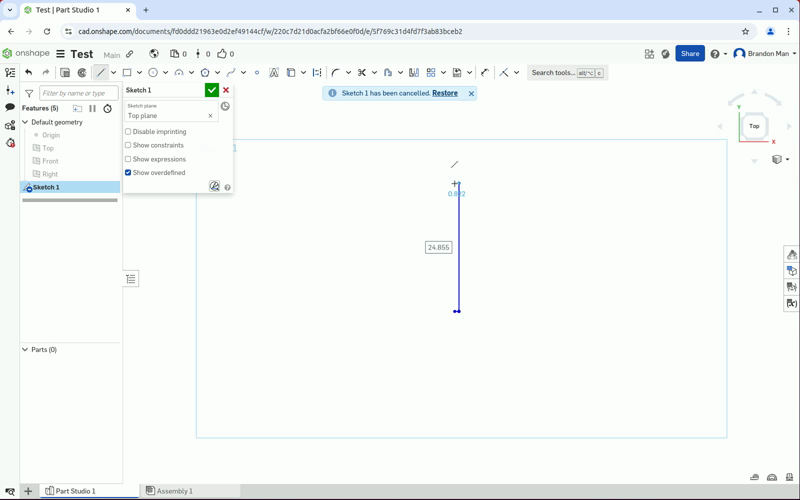
scroll(6)
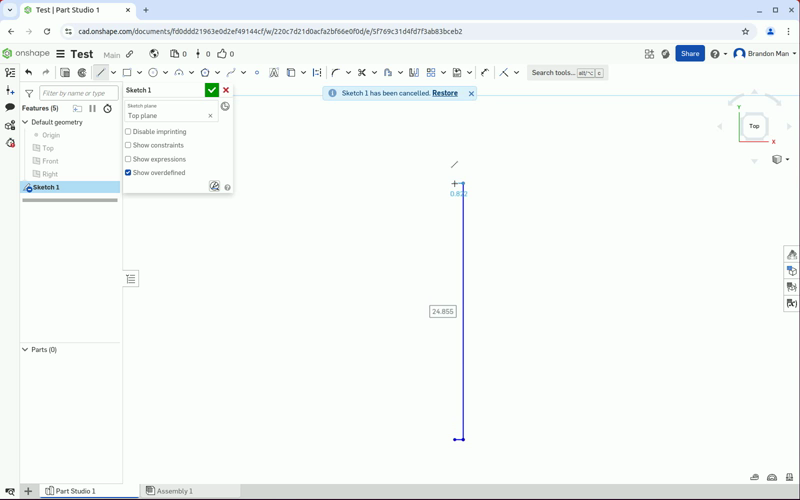
scroll(6)
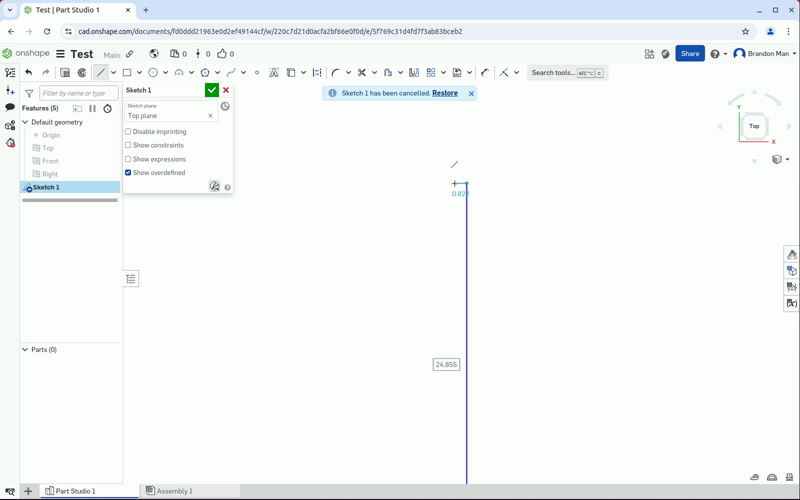
scroll(6)
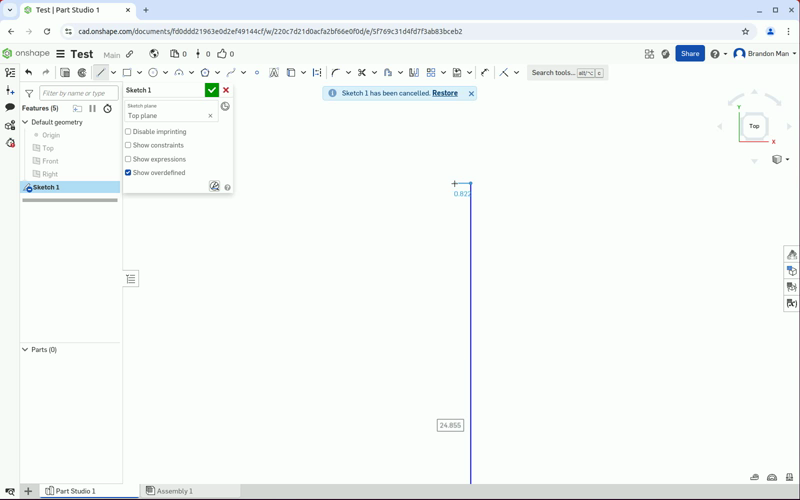
scroll(6)
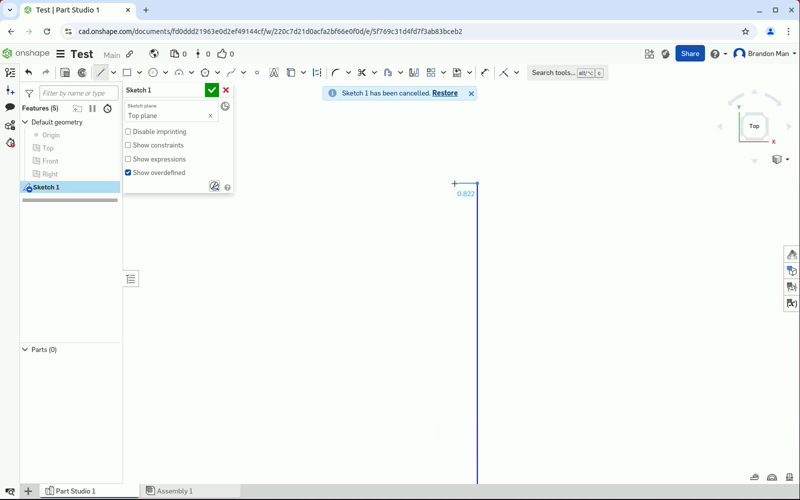
scroll(6)
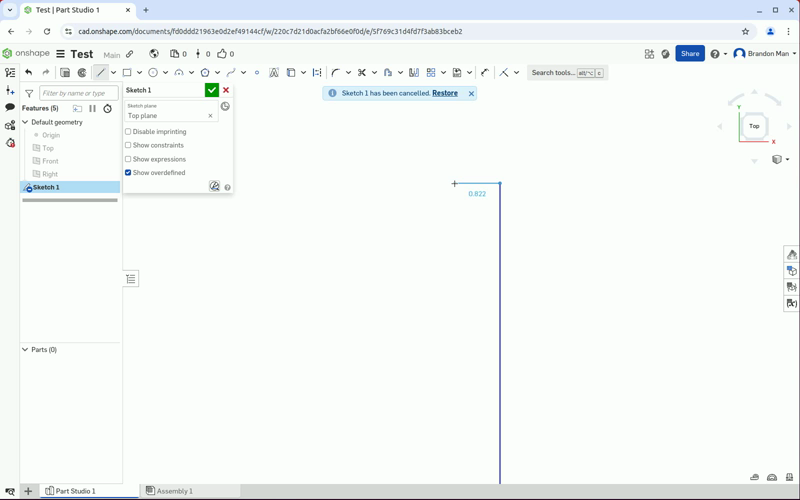
click(454, 183)
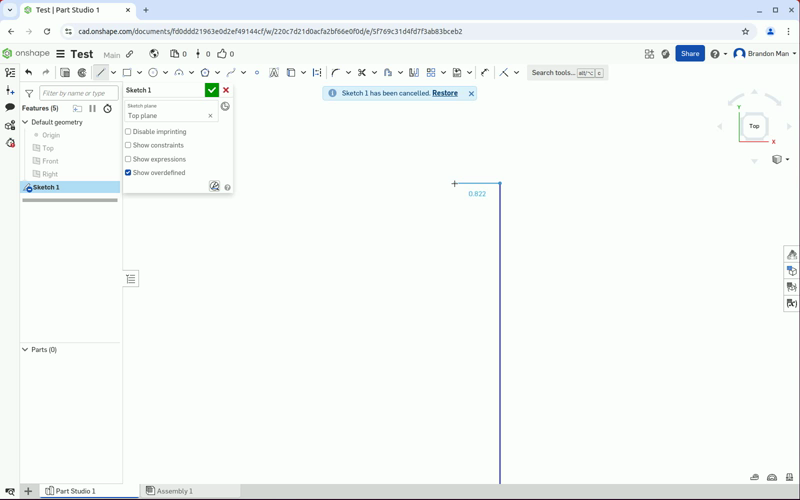
scroll(-6)
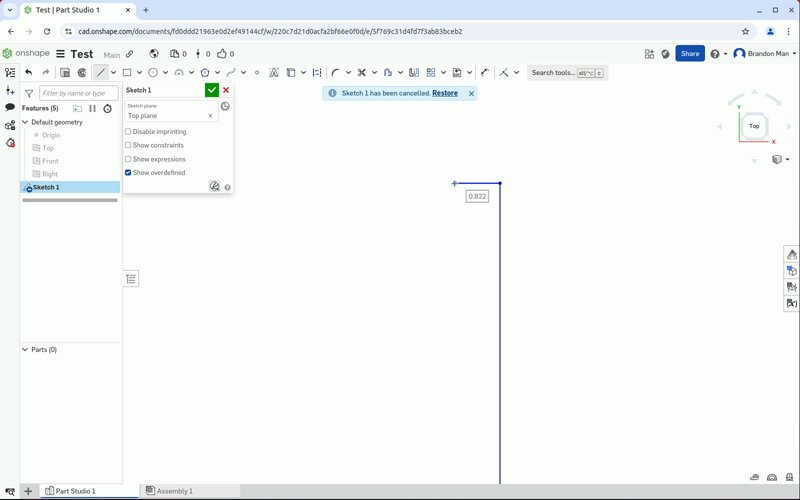
scroll(-6)
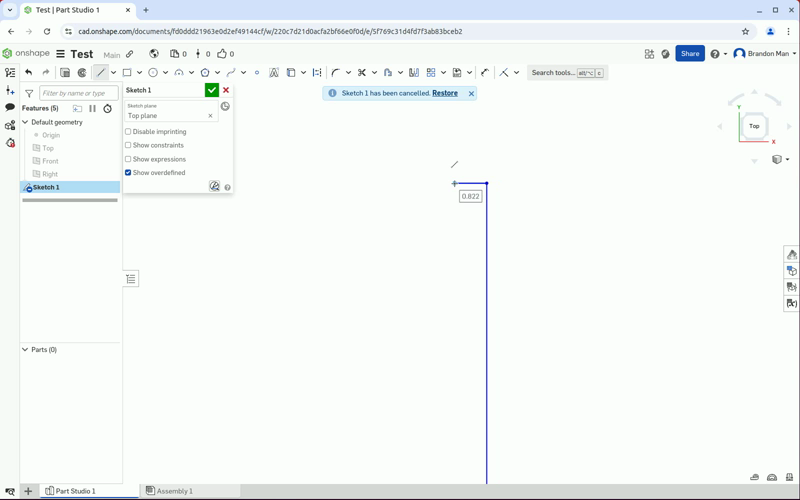
scroll(-6)
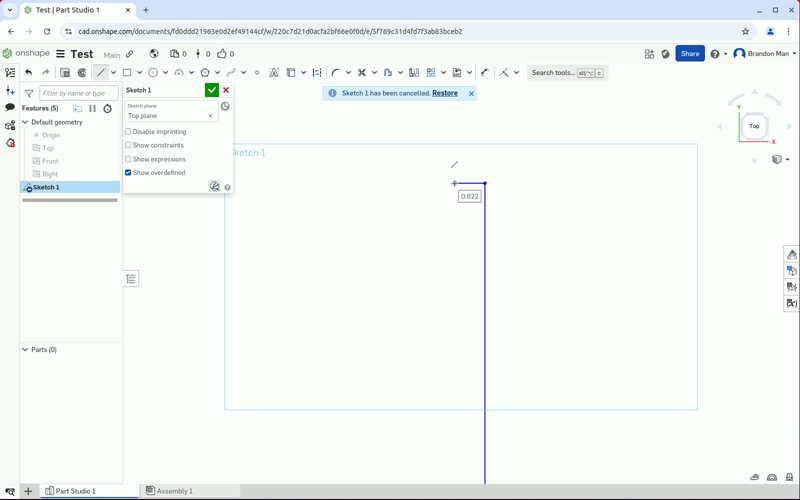
scroll(-6)
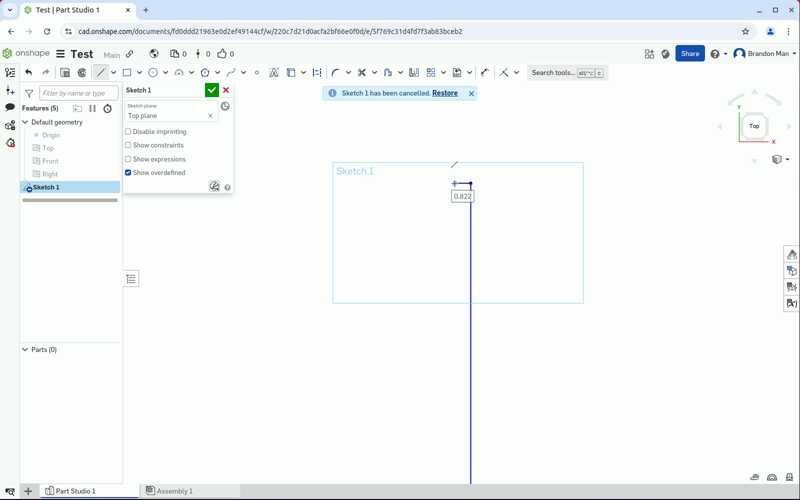
scroll(-6)
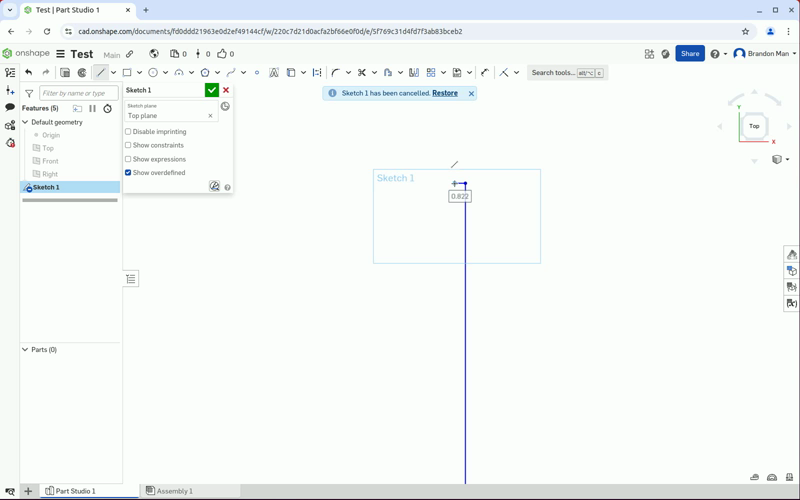
scroll(-6)
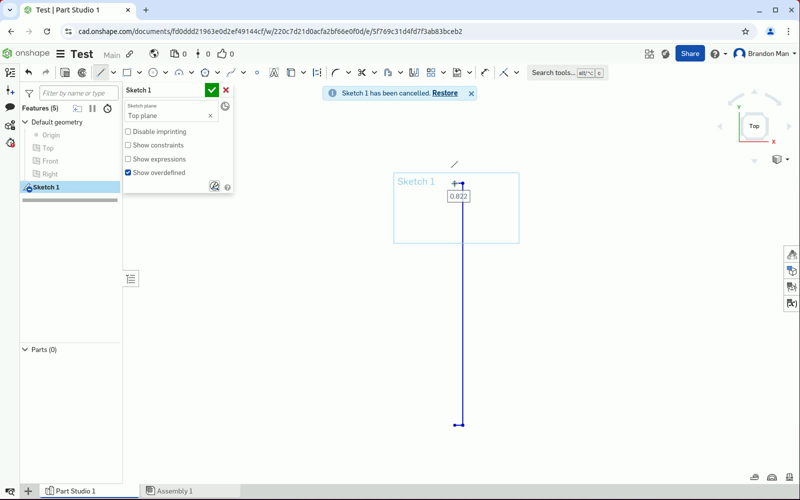
scroll(-6)
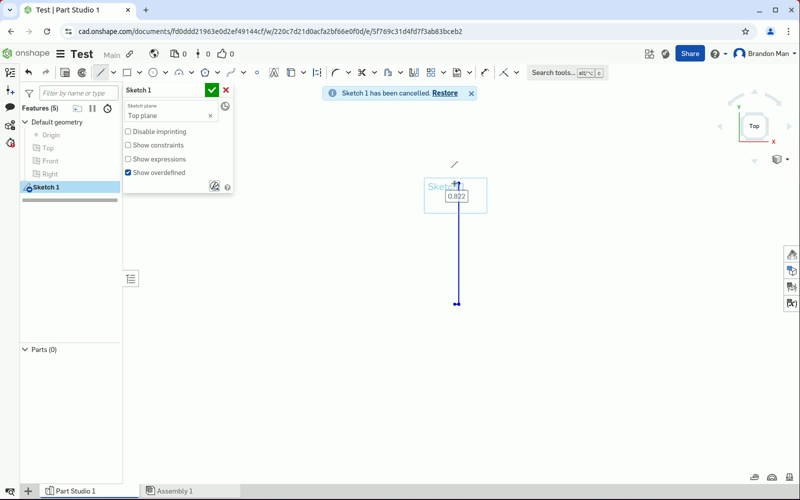
key_up(shift)
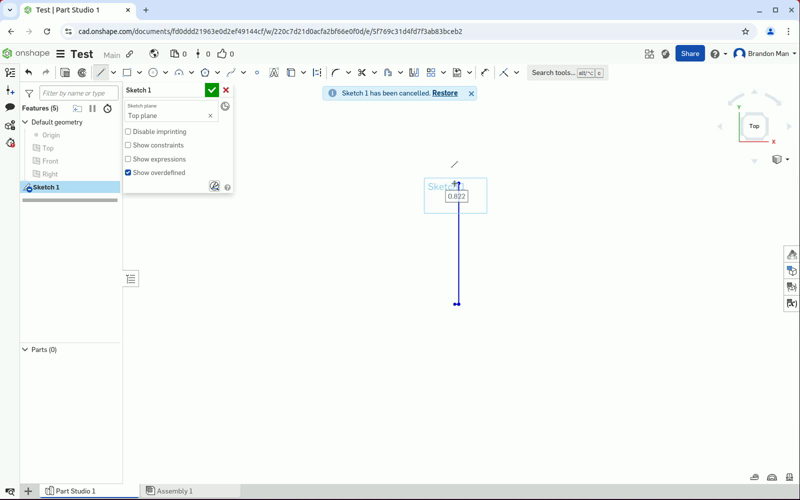
key_down(shift)
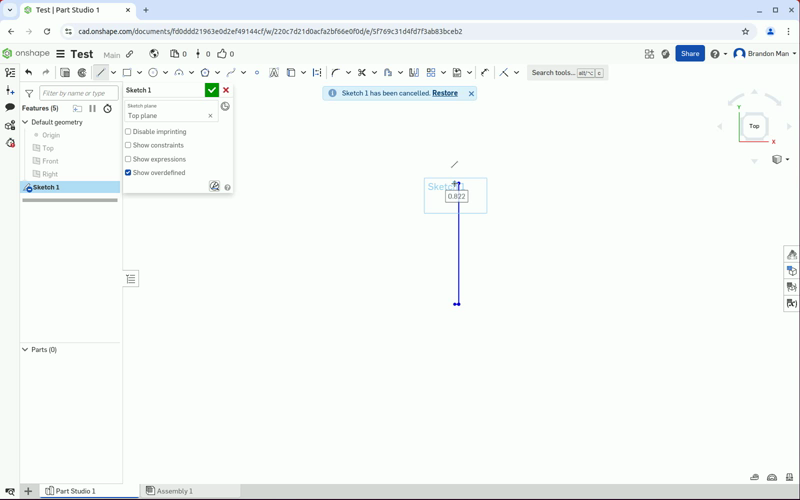
mouse_move(454, 304)
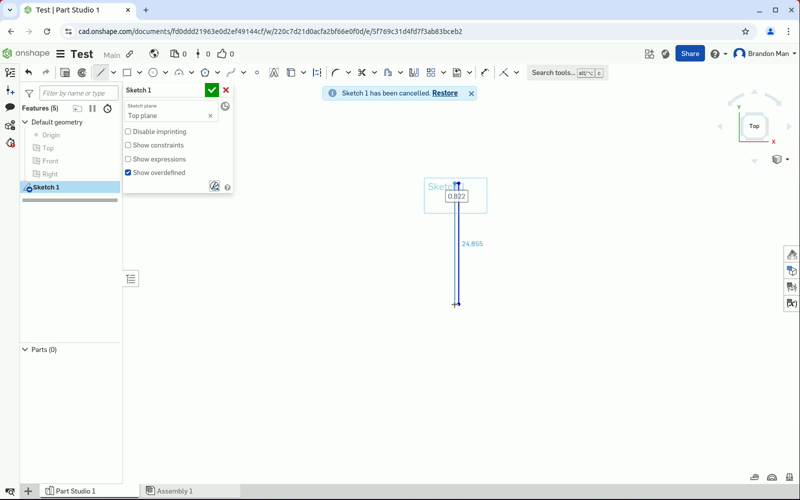
scroll(6)
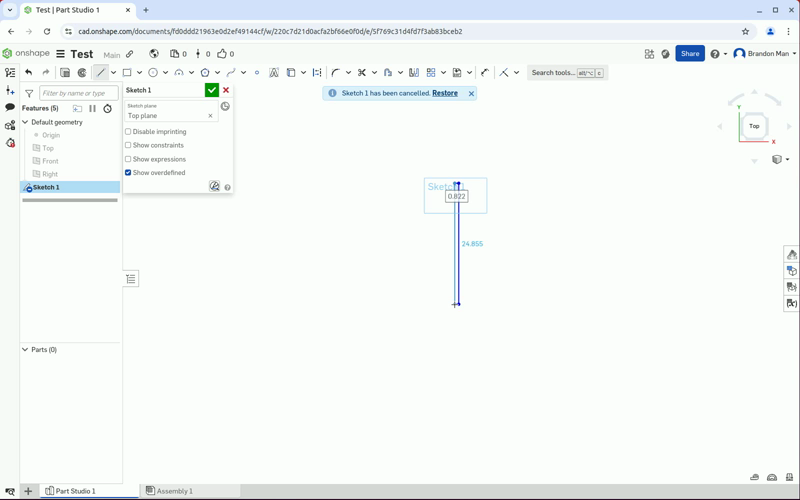
scroll(6)
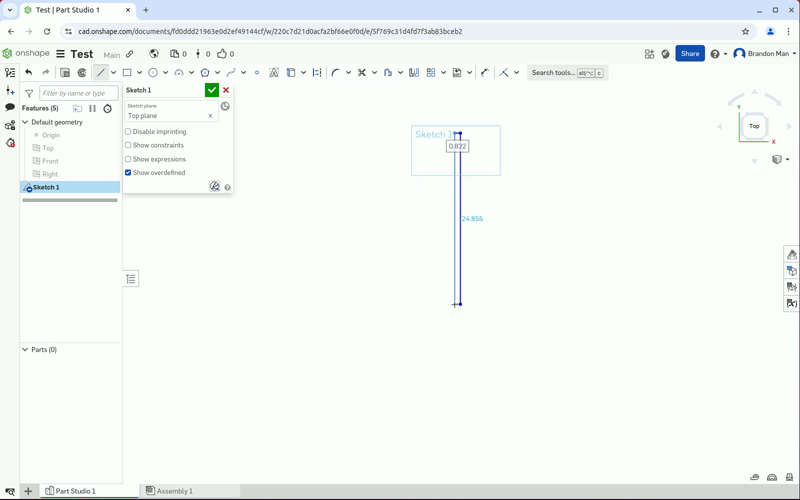
scroll(6)
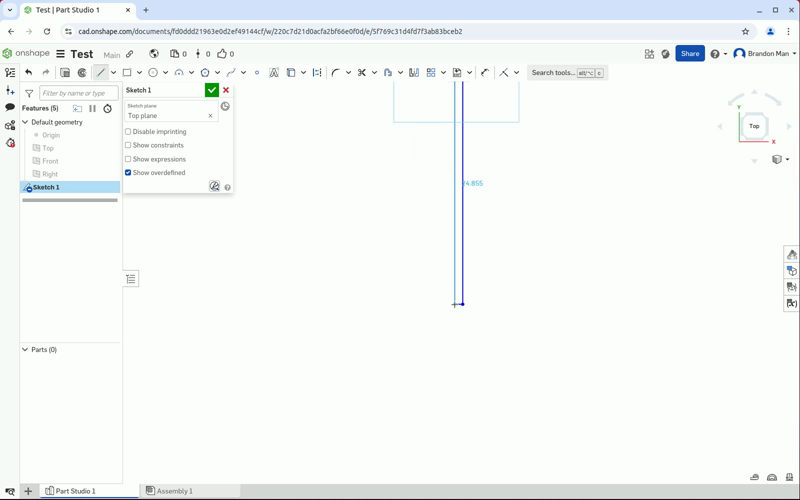
scroll(6)
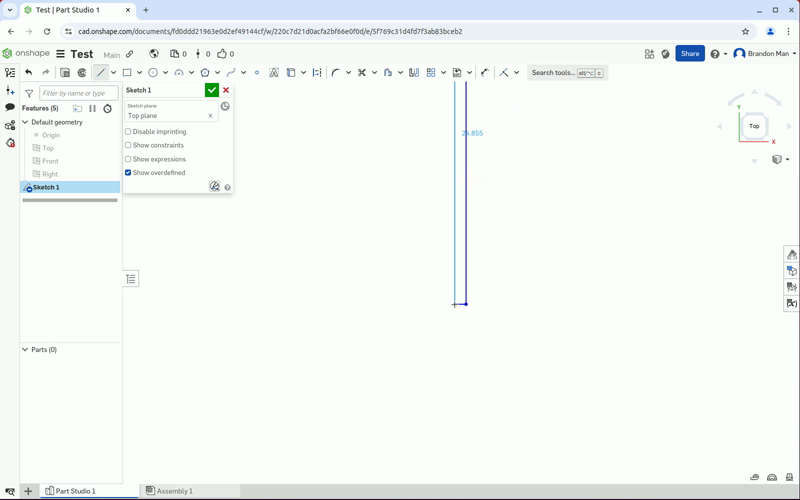
scroll(6)
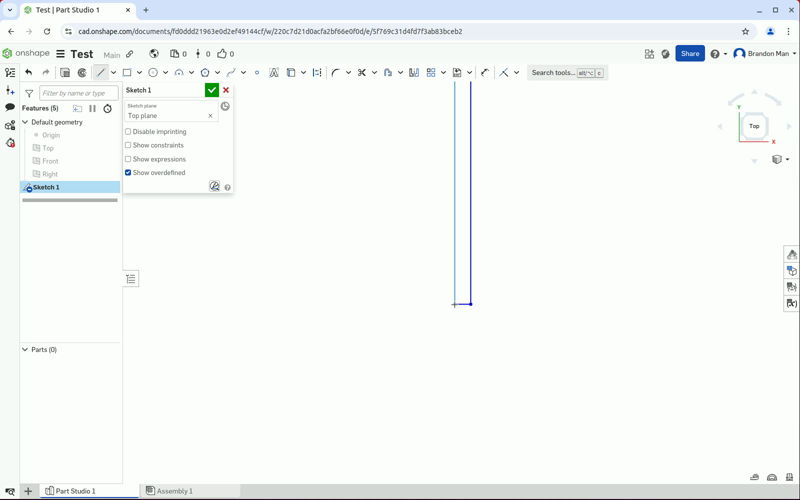
scroll(6)
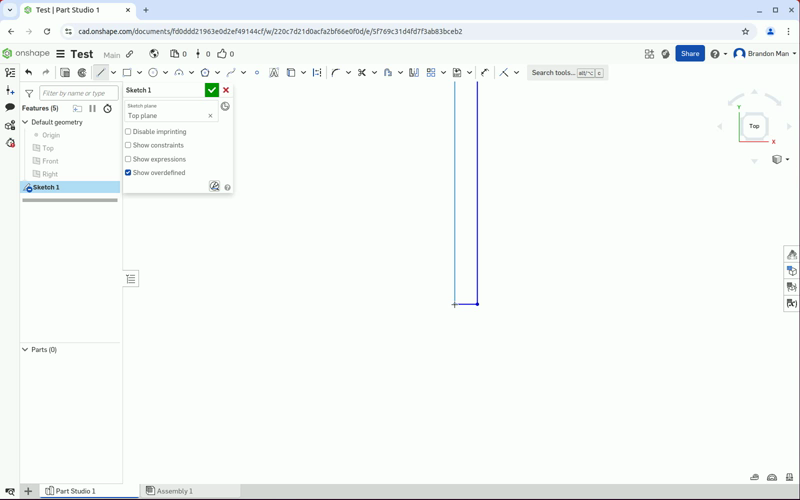
scroll(6)
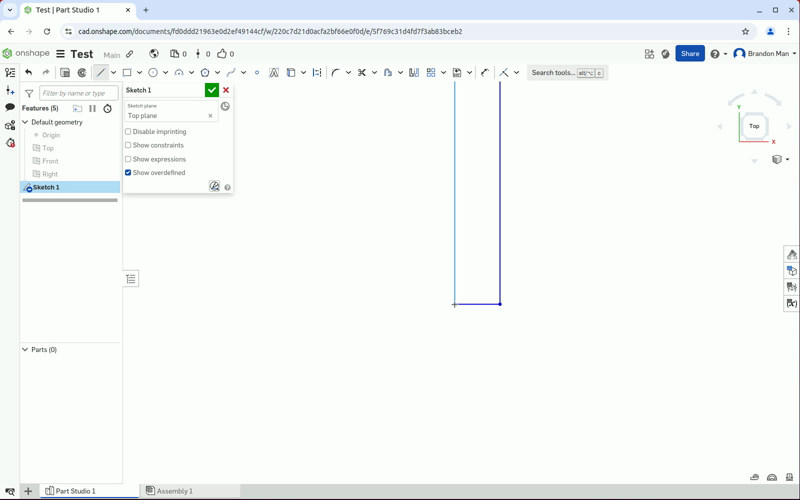
key_up(shift)
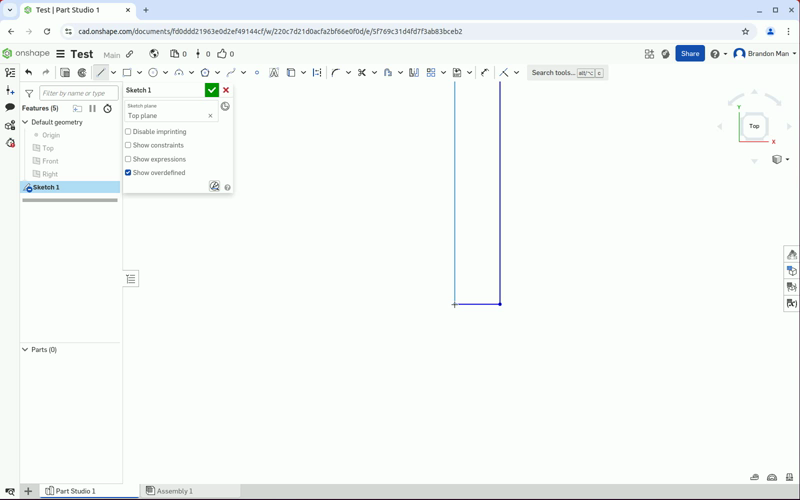
click(454, 304)
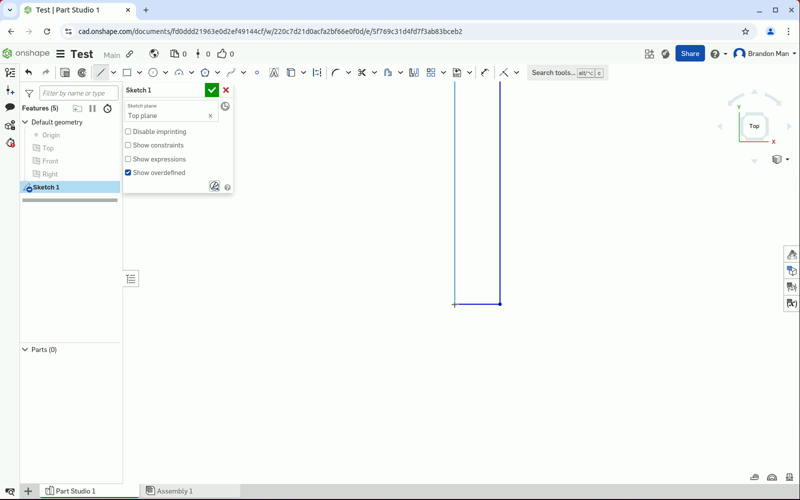
scroll(-6)
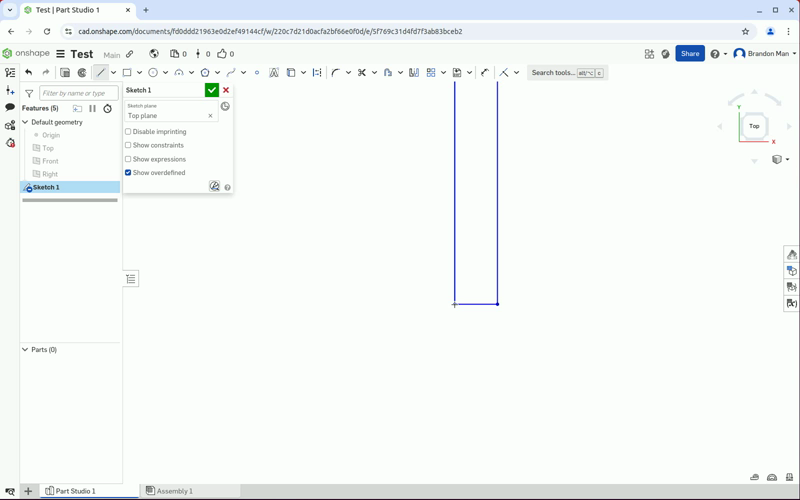
scroll(-6)
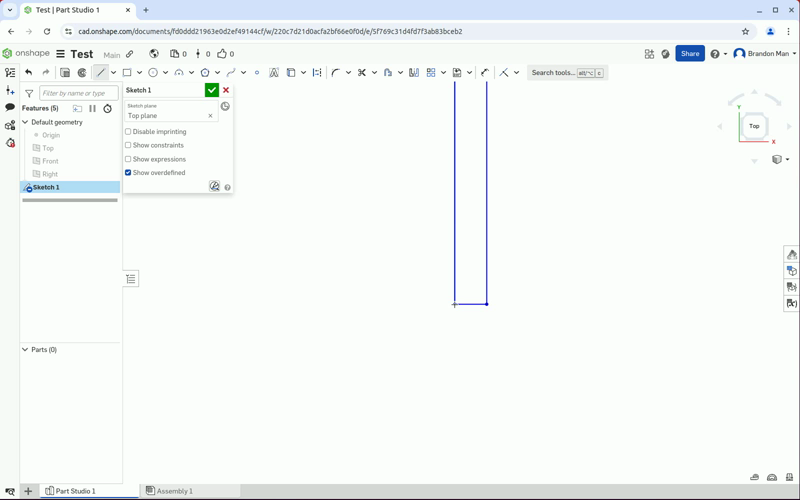
scroll(-6)
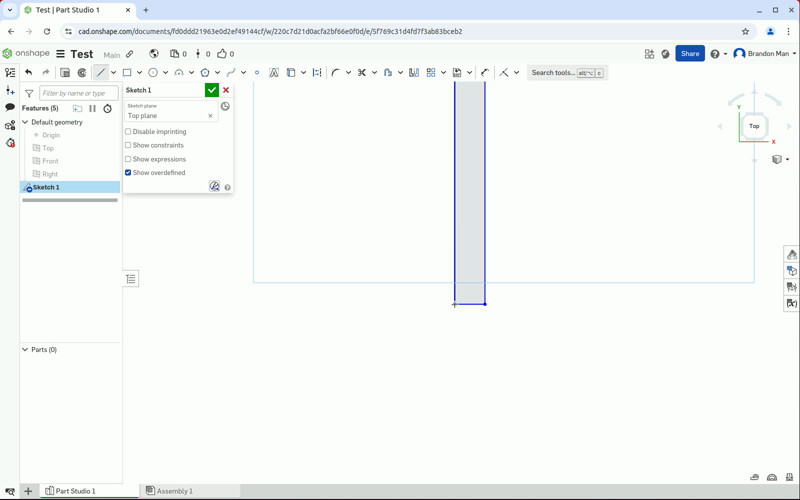
scroll(-6)
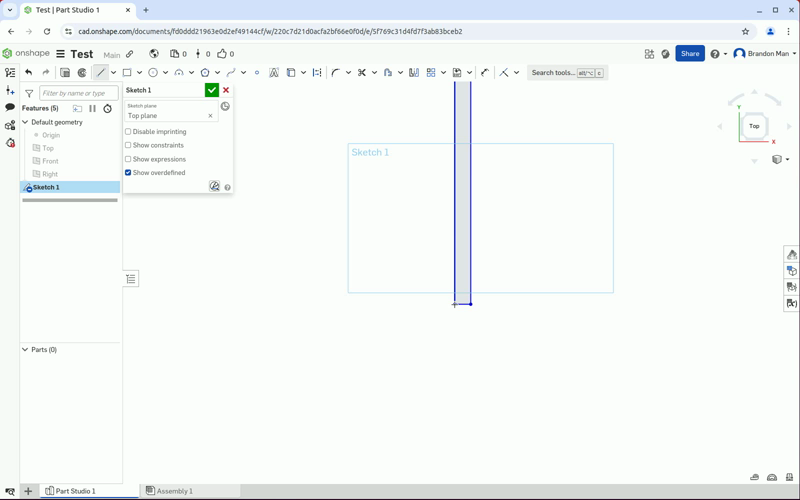
scroll(-6)
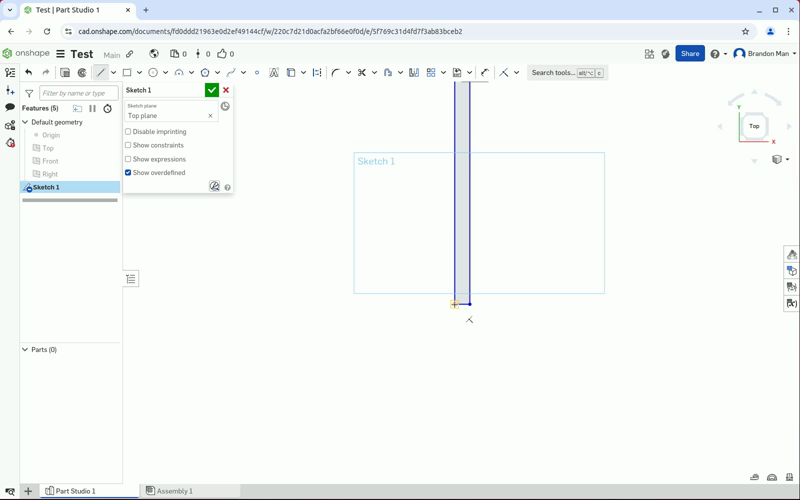
scroll(-6)
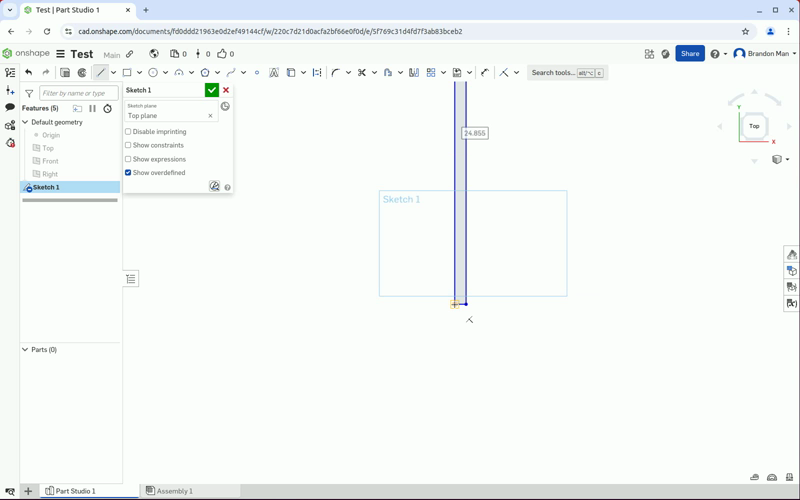
scroll(-6)
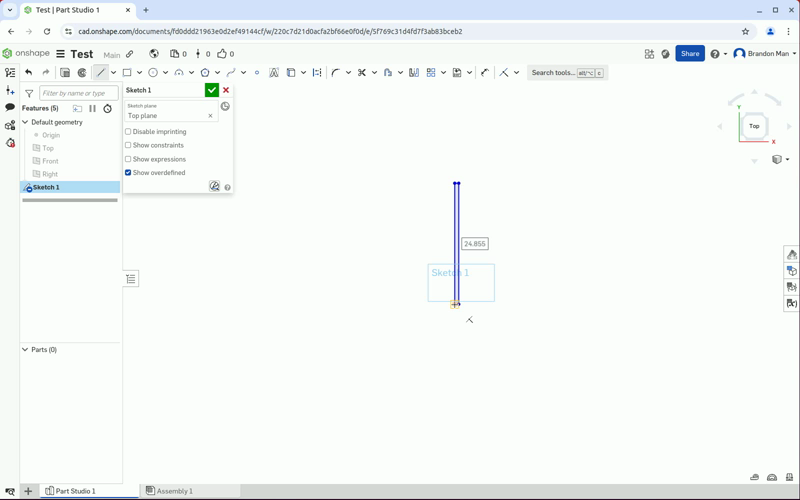
key(esc)
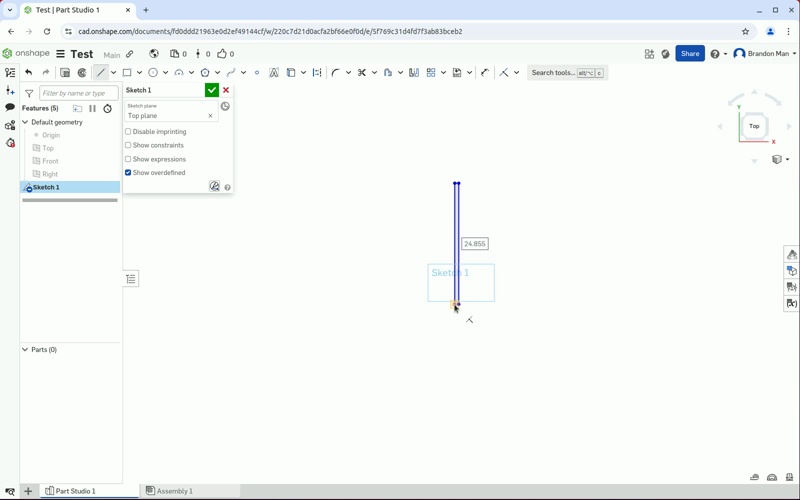
mouse_move(458, 230)
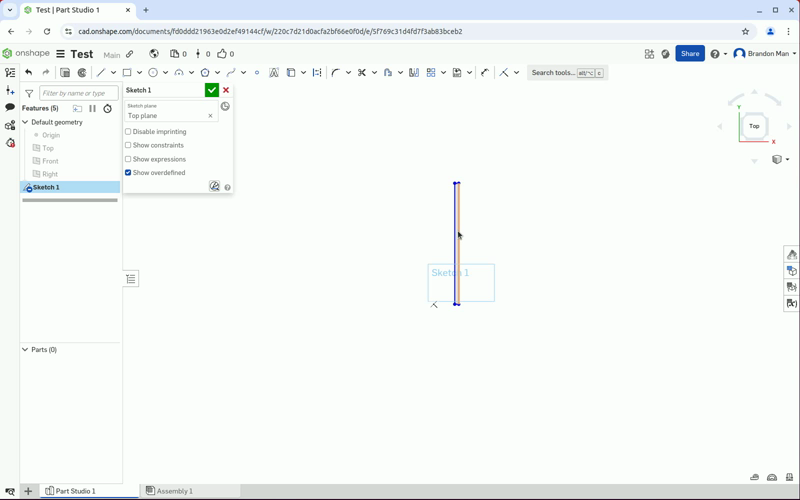
scroll(6)
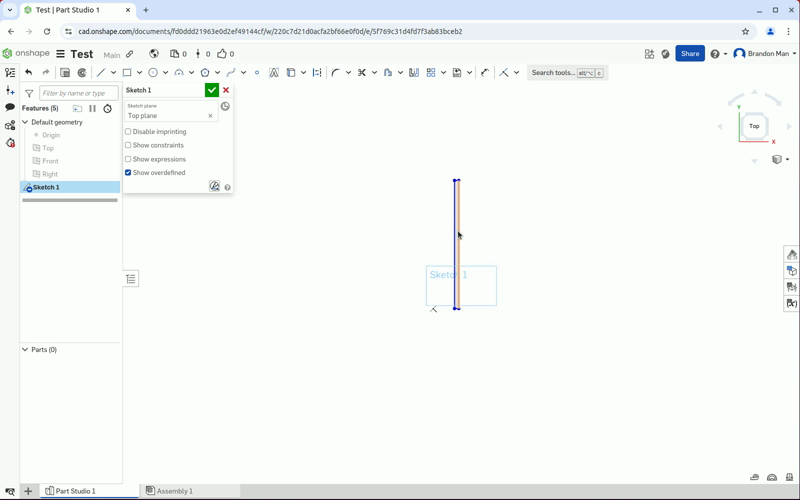
scroll(6)
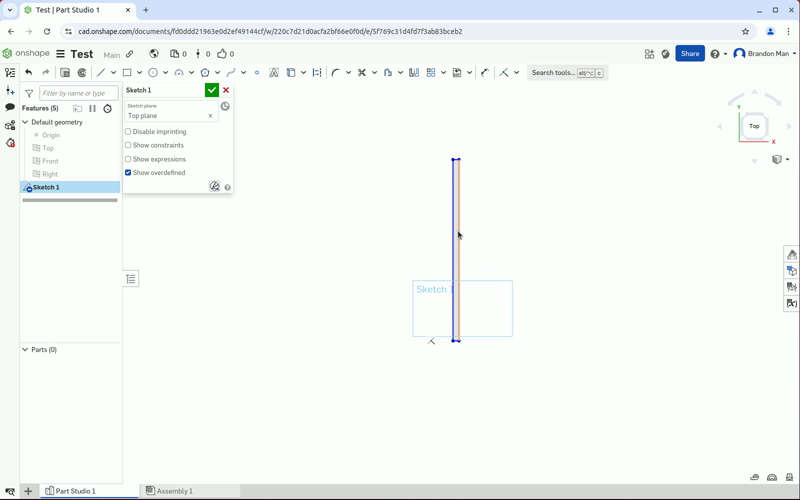
scroll(6)
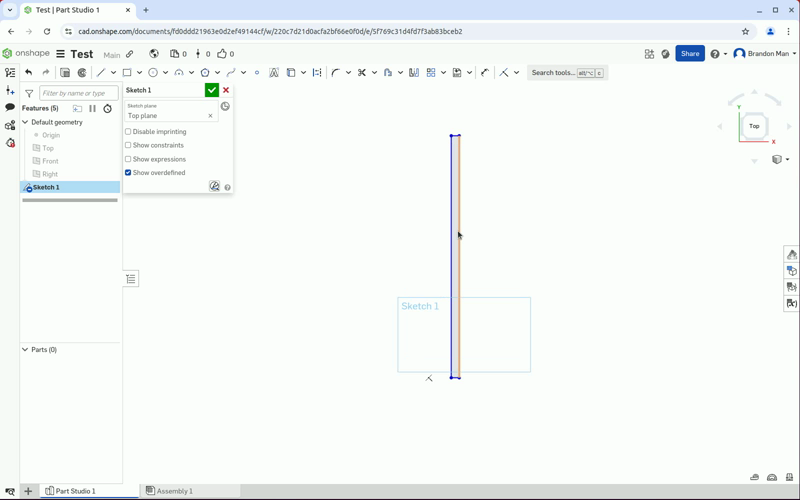
scroll(6)
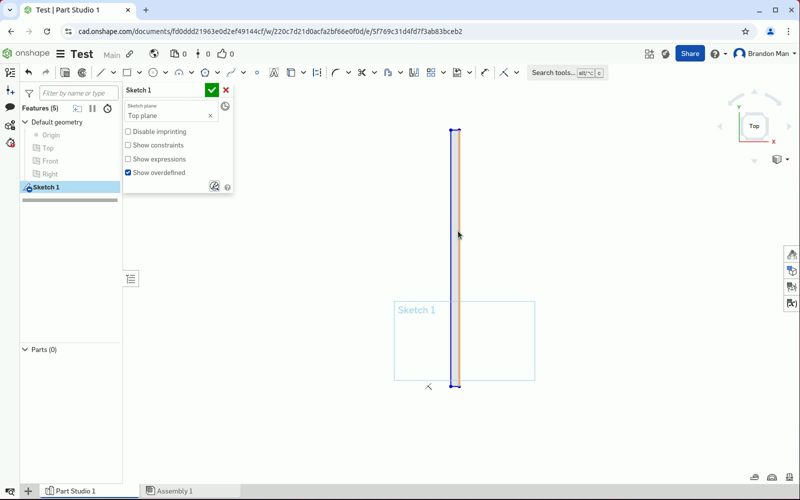
scroll(6)
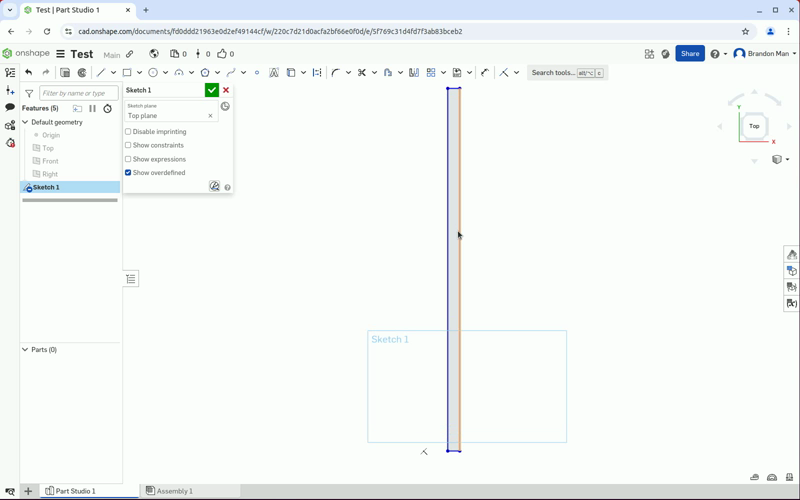
scroll(6)
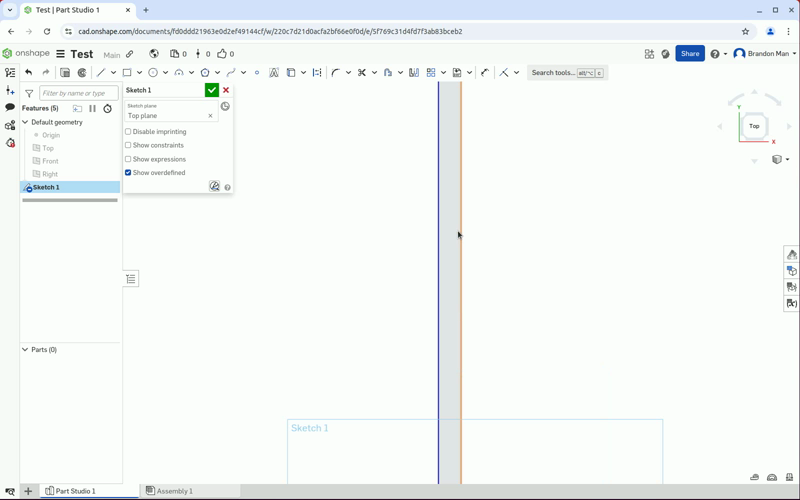
scroll(6)
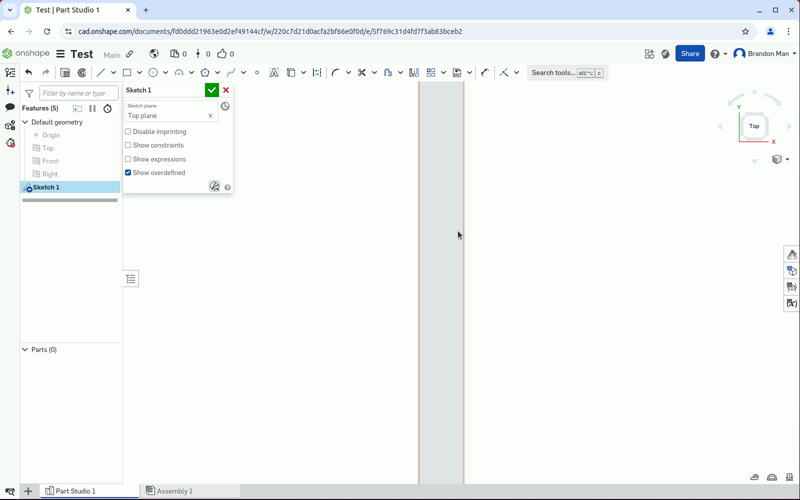
click(458, 230)
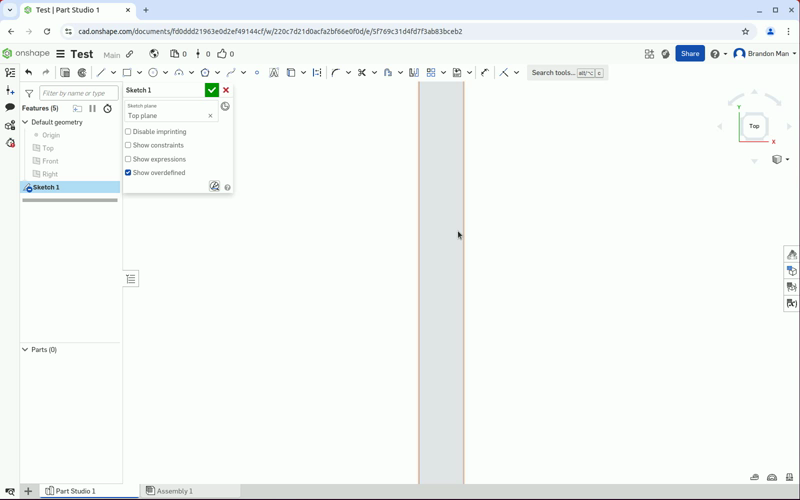
scroll(-6)
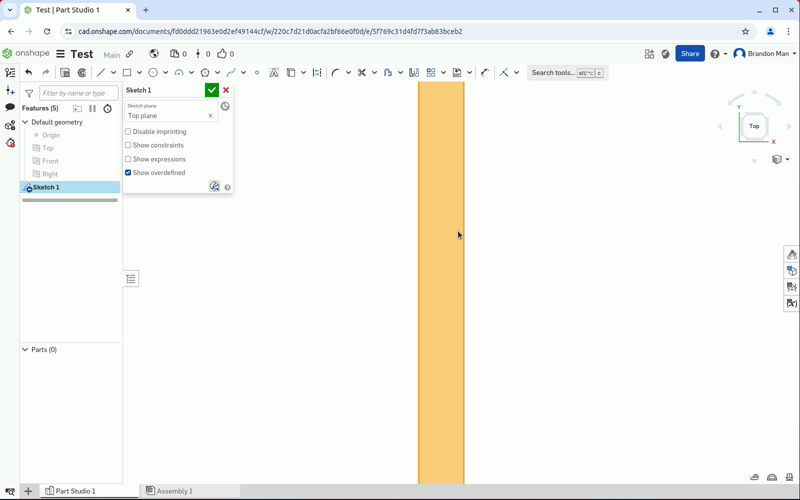
scroll(-6)
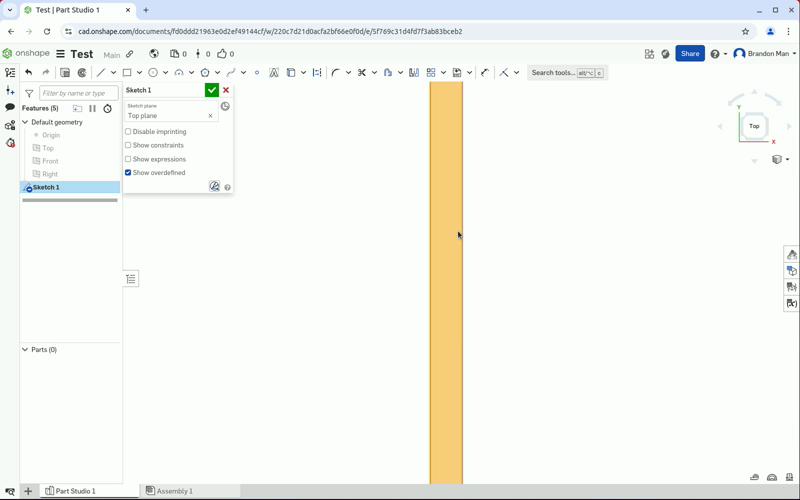
scroll(-6)
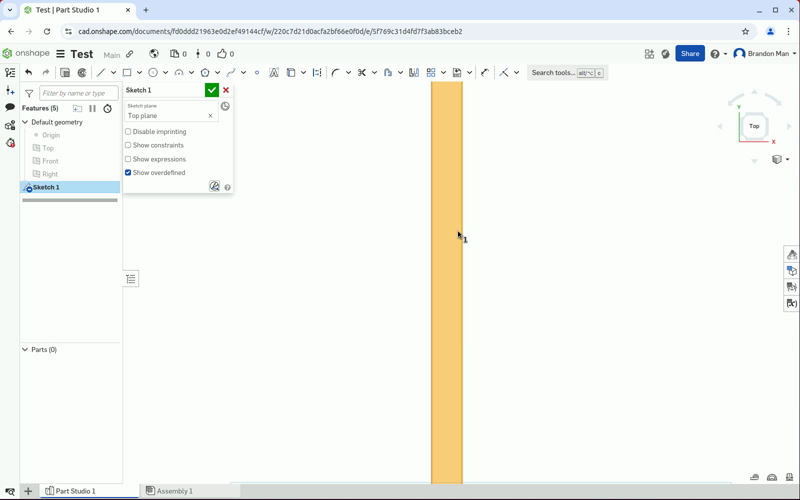
scroll(-6)
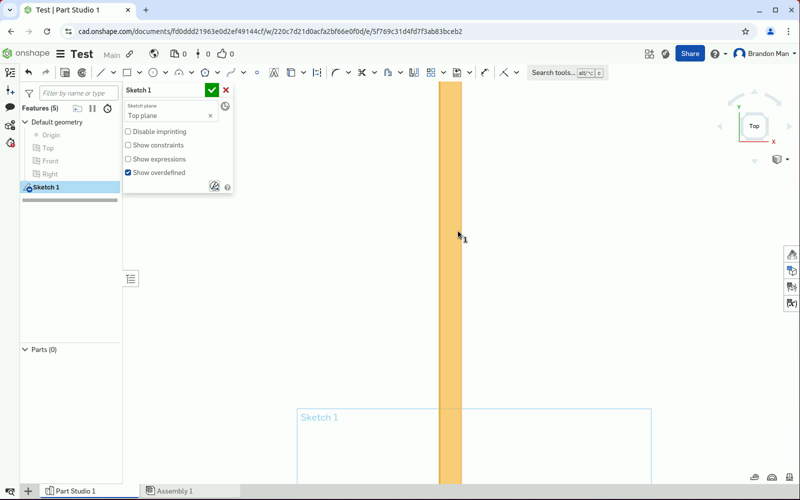
scroll(-6)
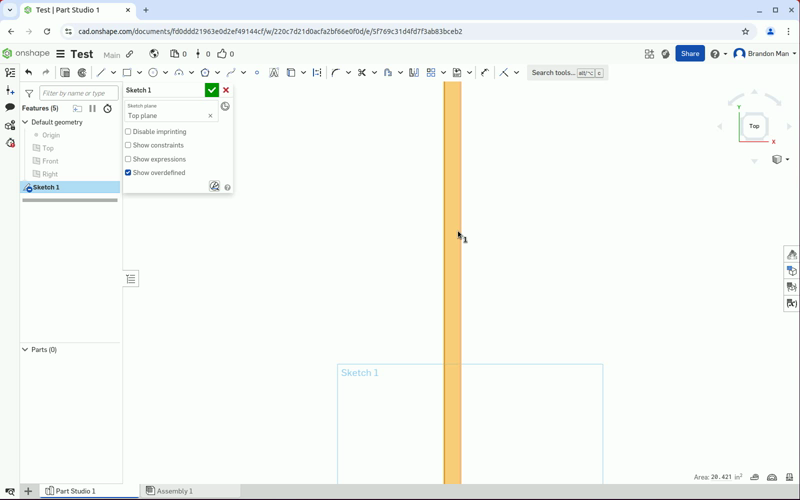
scroll(-6)
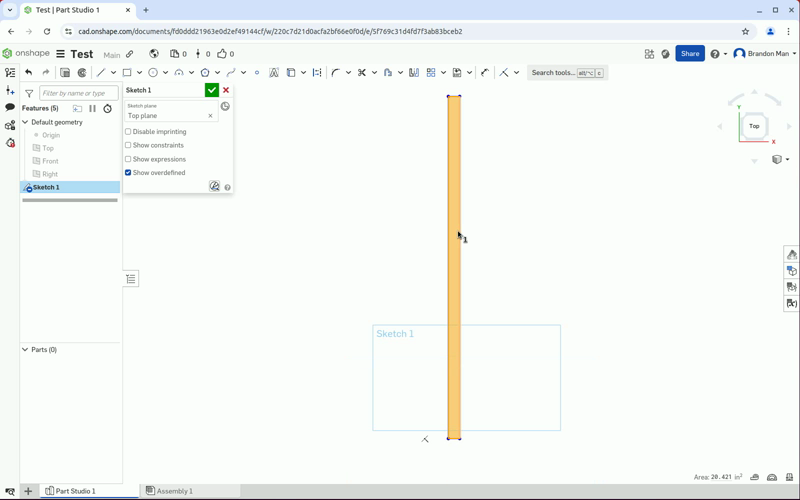
scroll(-6)
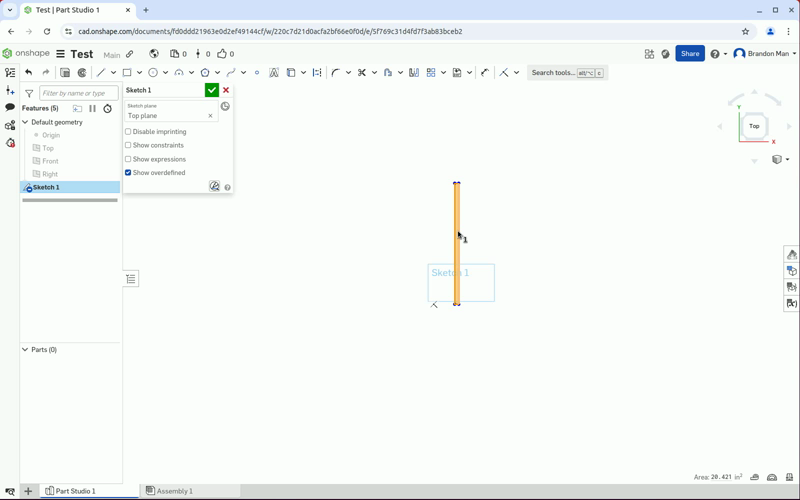
mouse_move(73, 352)
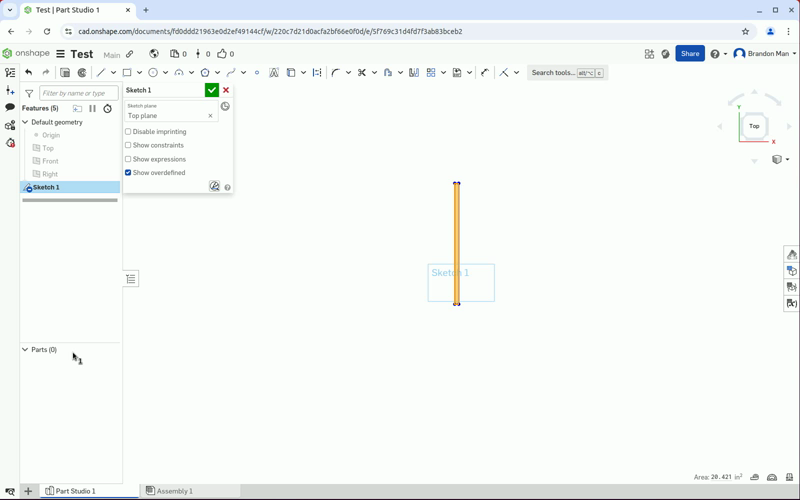
key(shift+y)
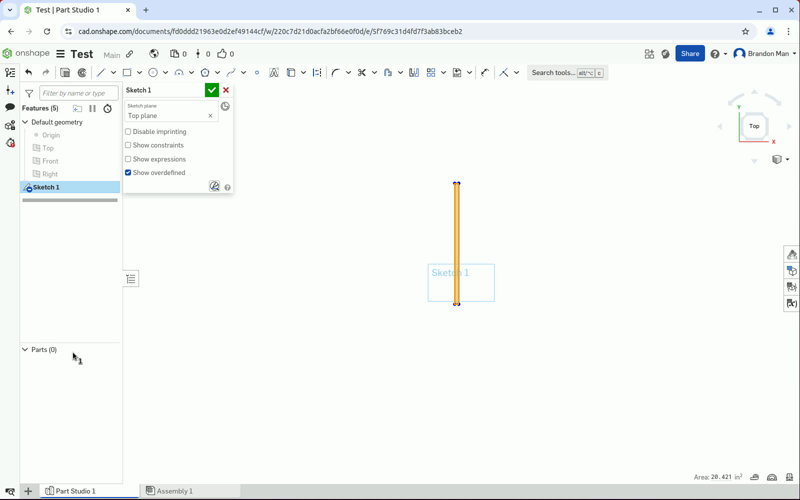
key(shift+e)
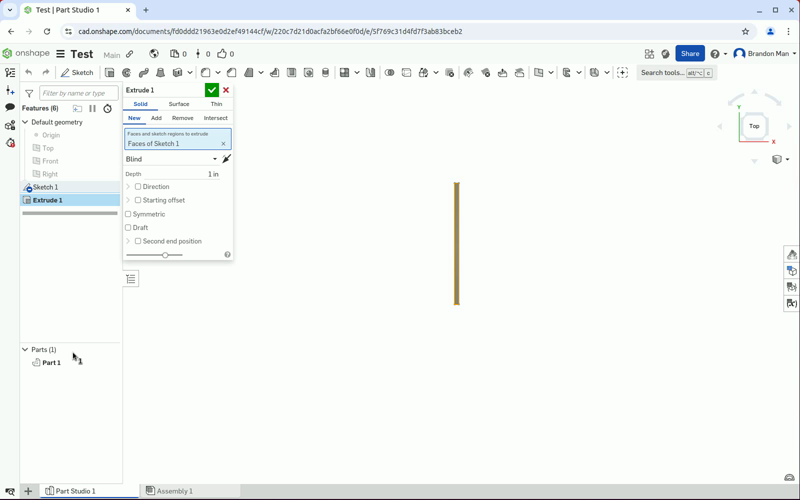
mouse_move(143, 106)
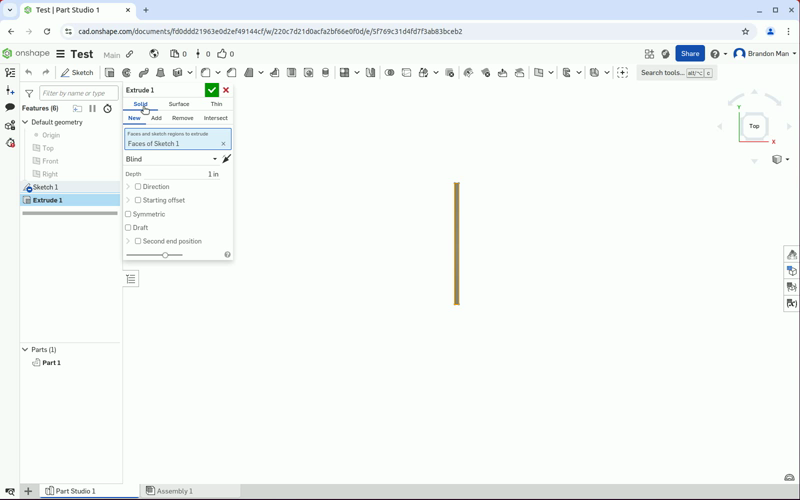
click(143, 106)
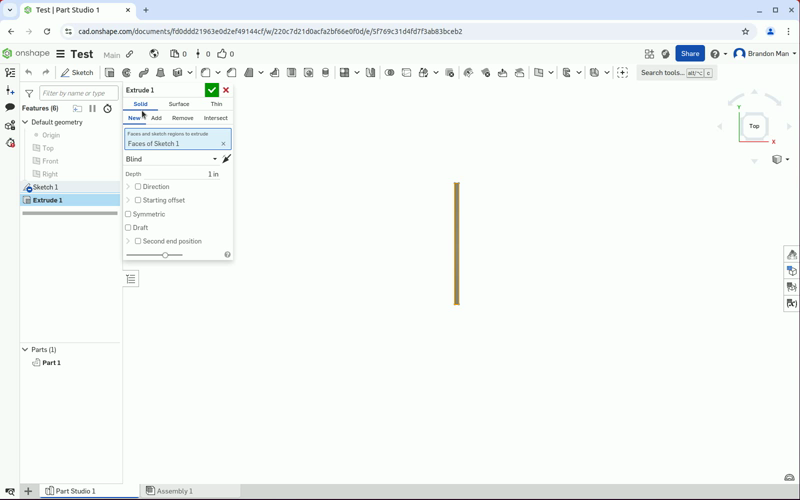
mouse_move(137, 120)
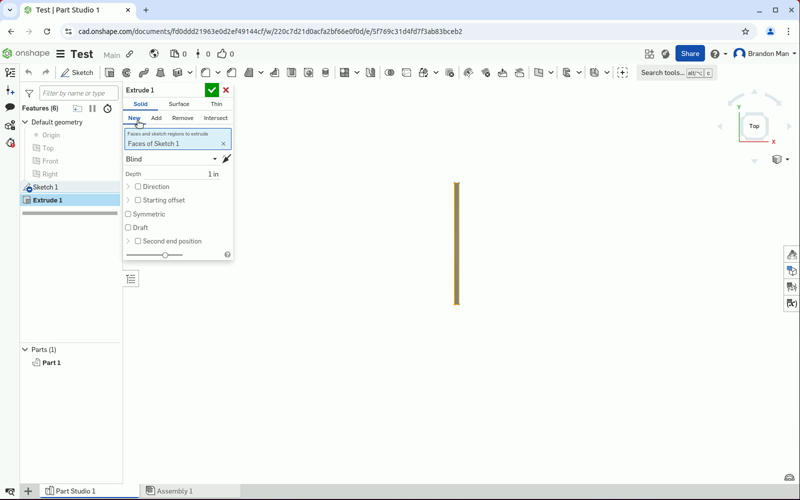
click(137, 120)
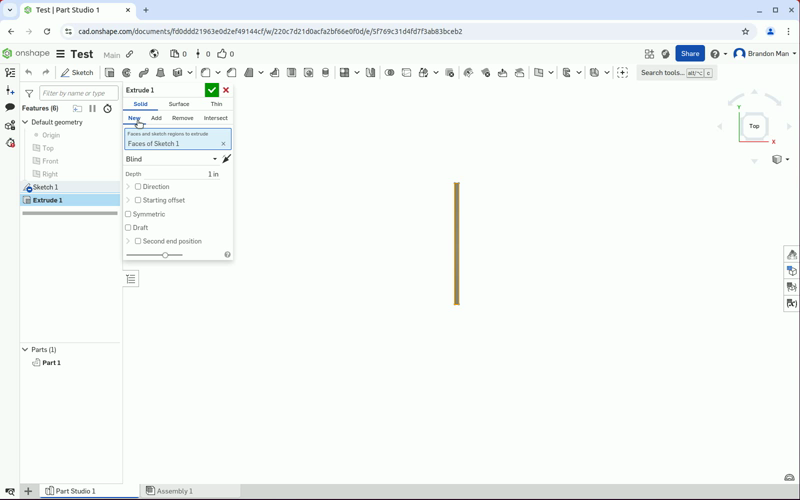
key(tab, 4)
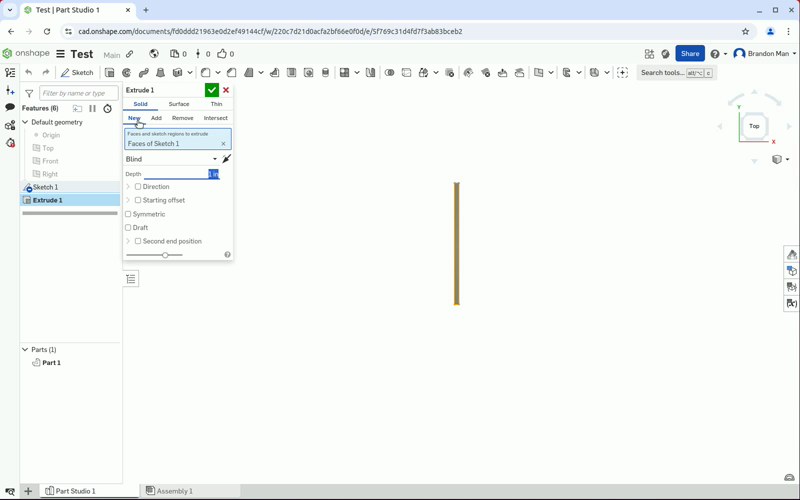
text(17.331)
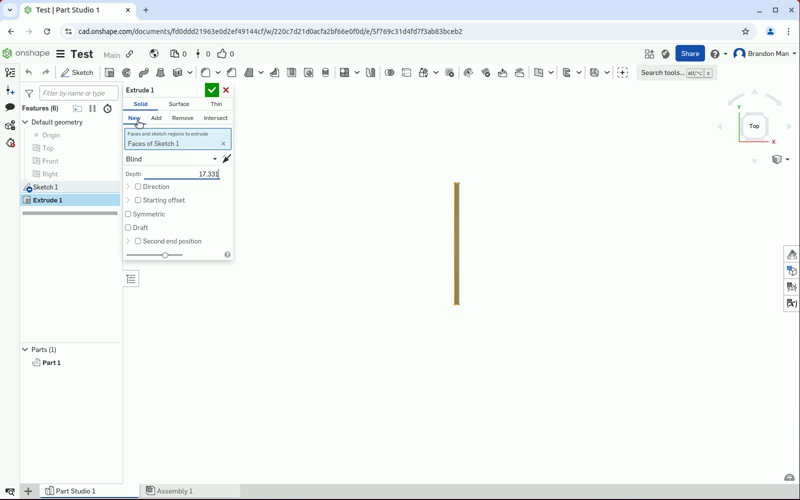
key(enter)
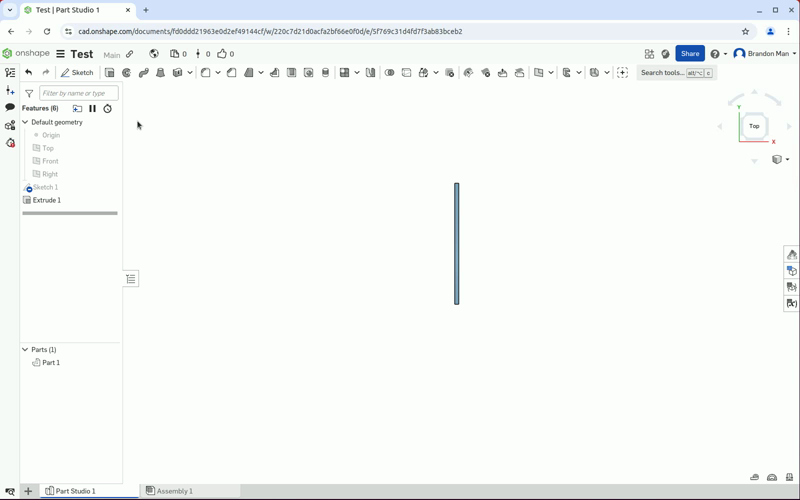
key(shift+h)
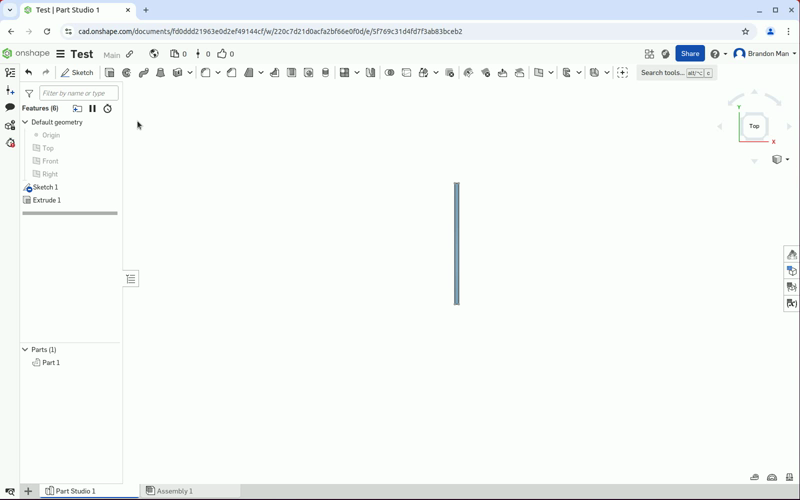
key(shift+h)
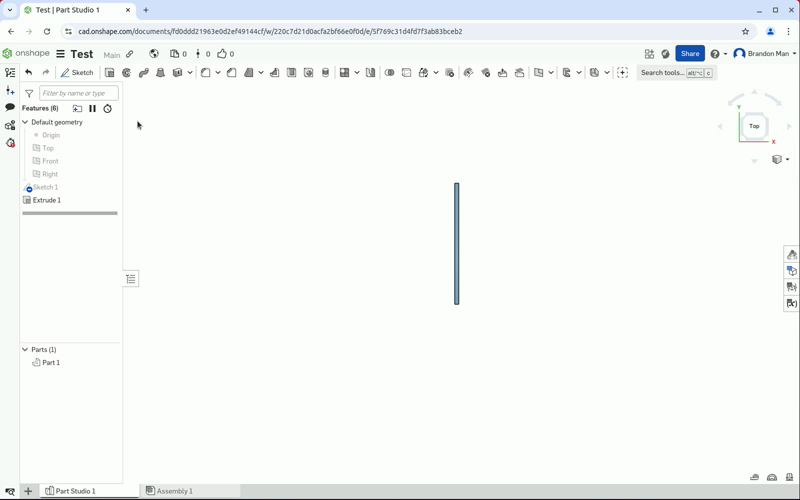
mouse_move(73, 189)
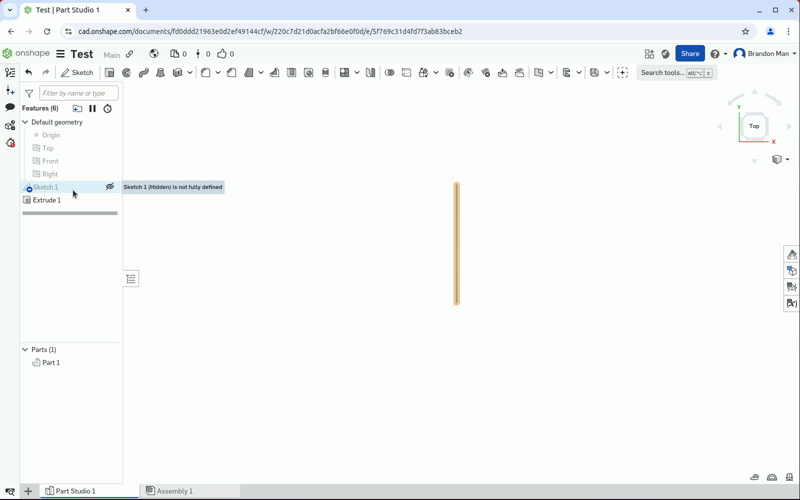
click(73, 189)
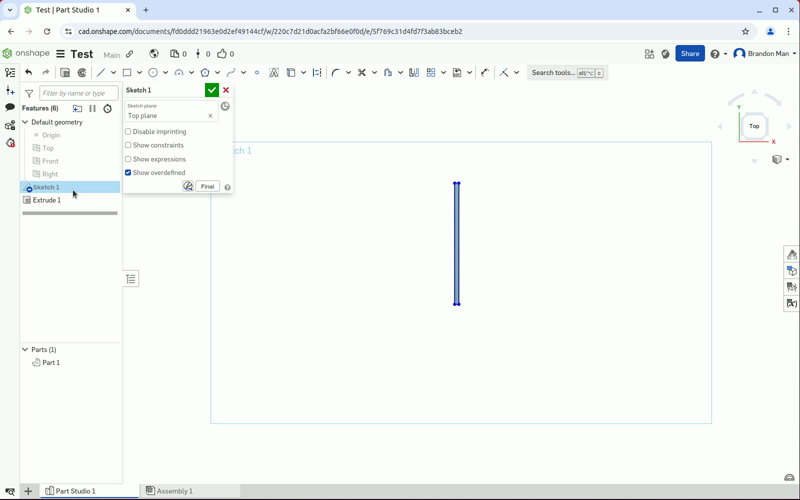
mouse_move(229, 92)
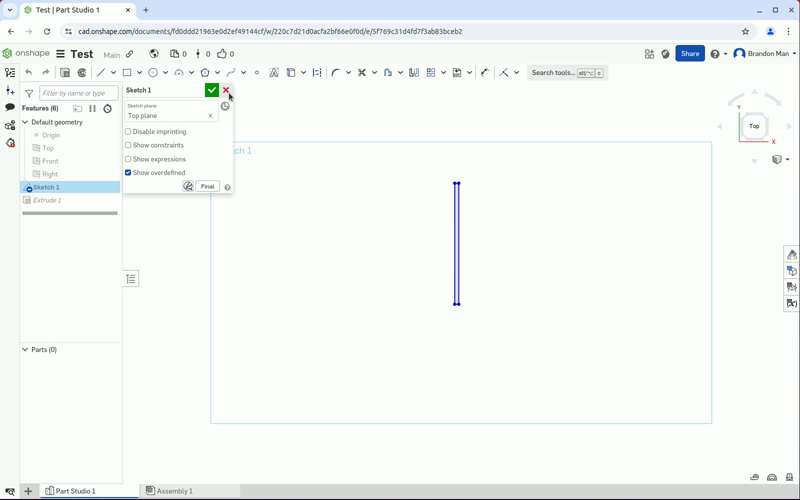
click(229, 92)
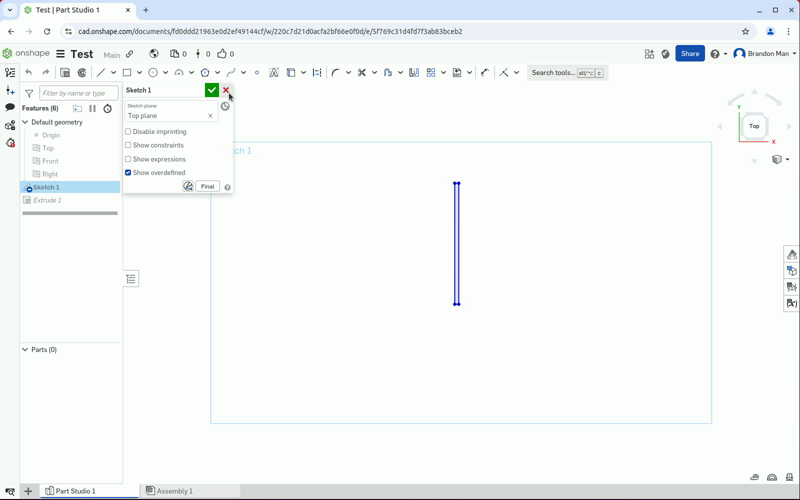
key(shift+s)
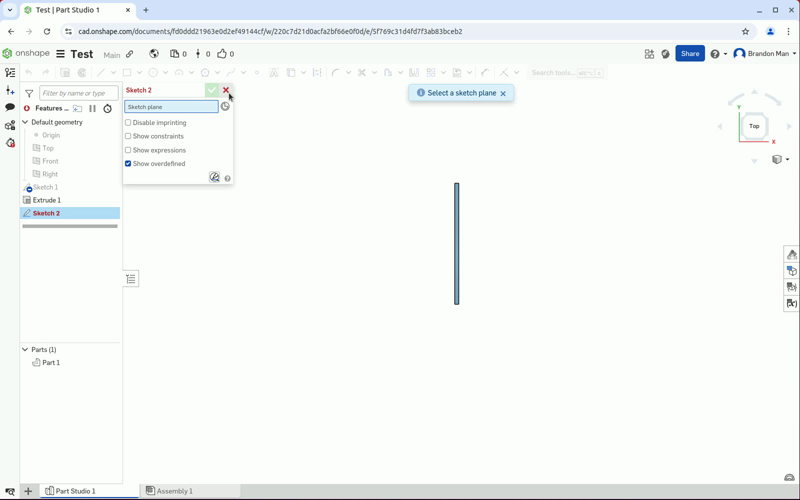
mouse_move(73, 150)
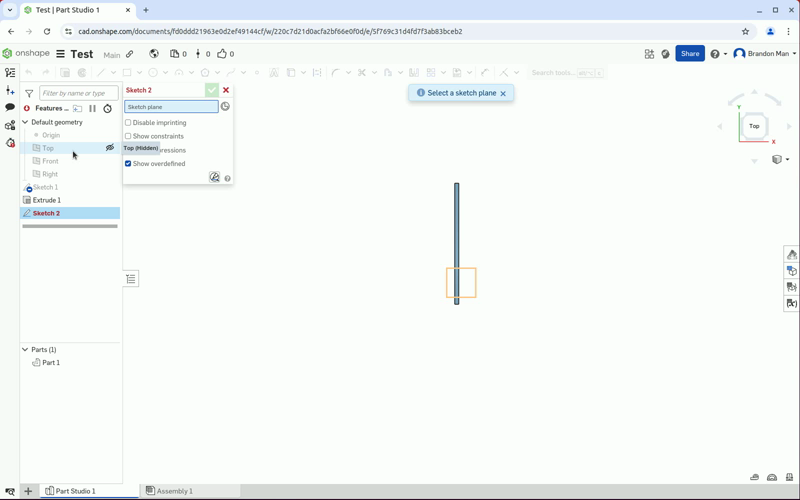
click(73, 150)
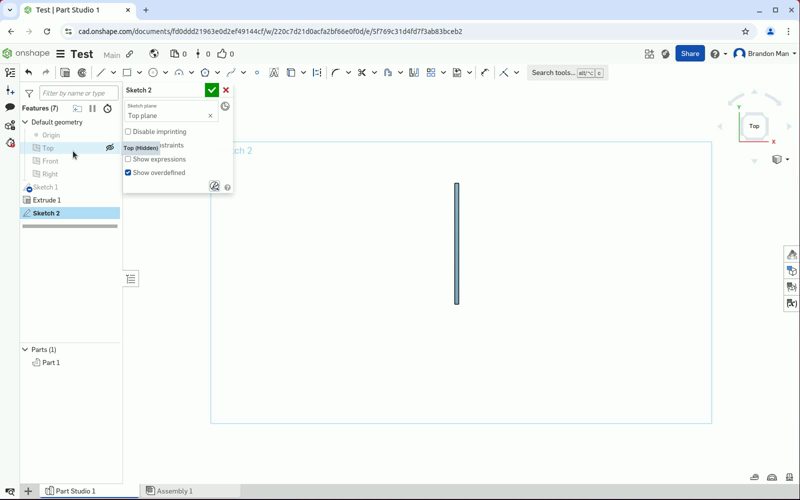
mouse_move(73, 352)
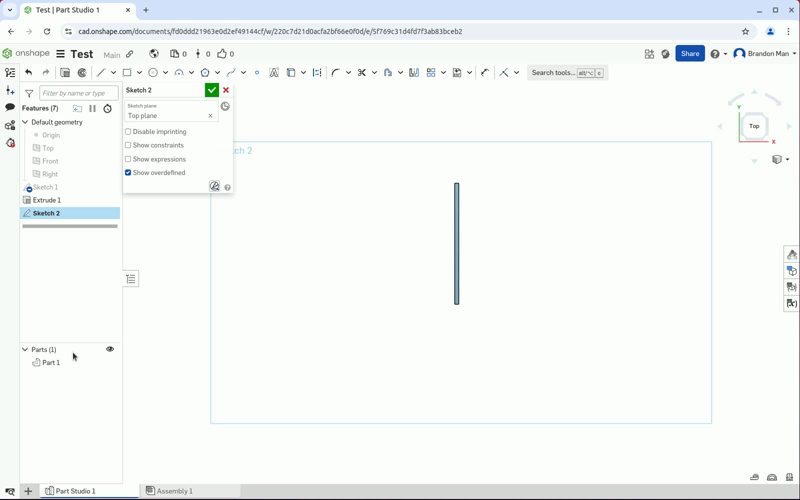
key(y)
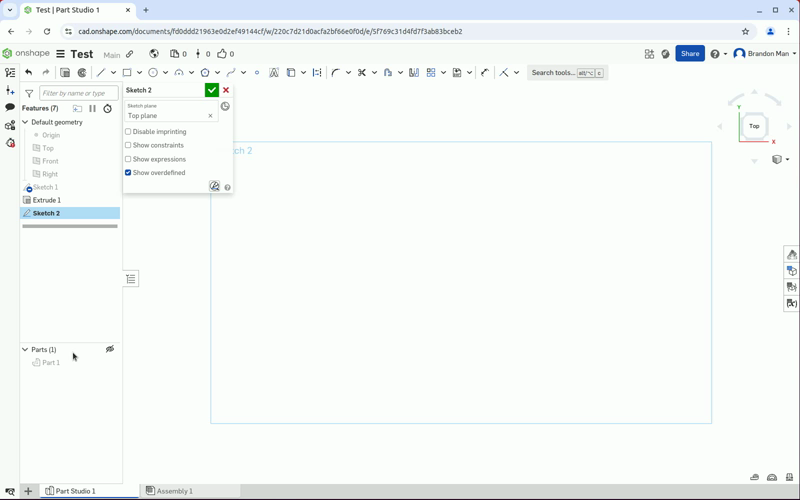
key(l)
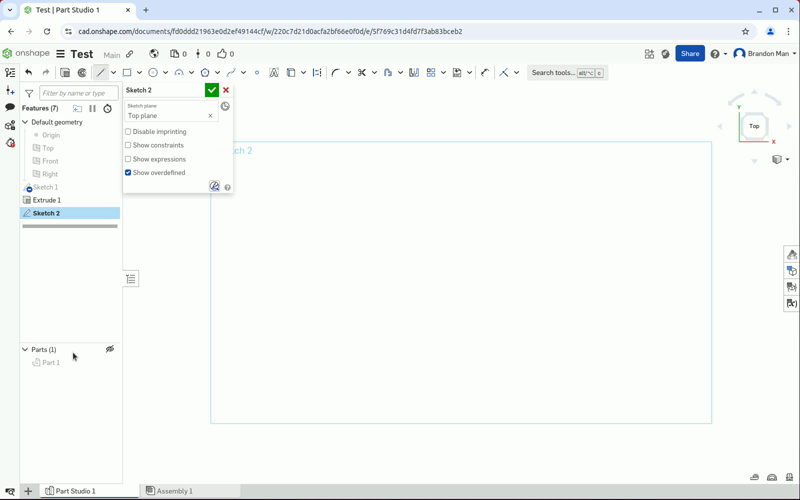
key_down(shift)
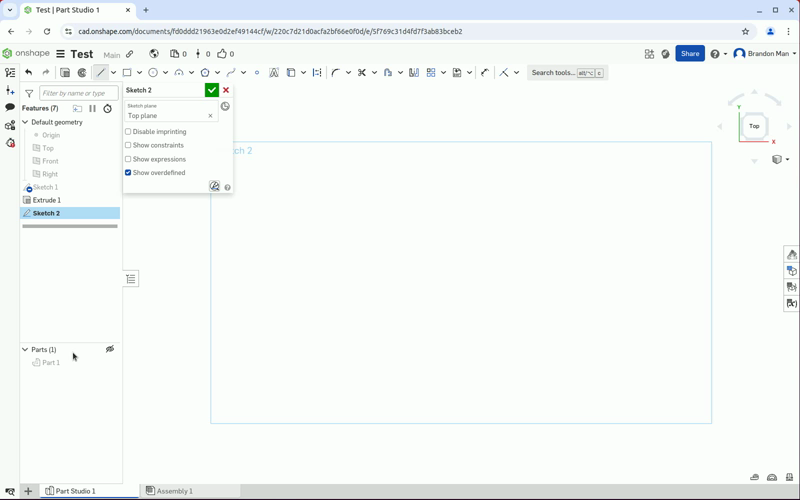
mouse_move(507, 304)
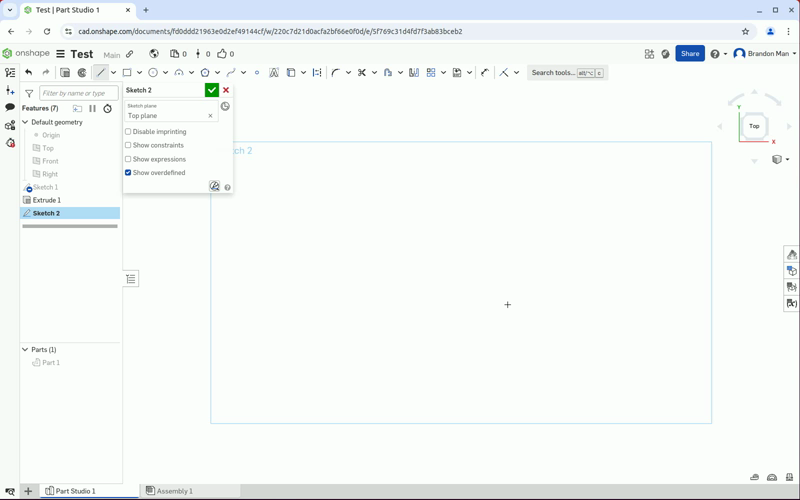
click(507, 304)
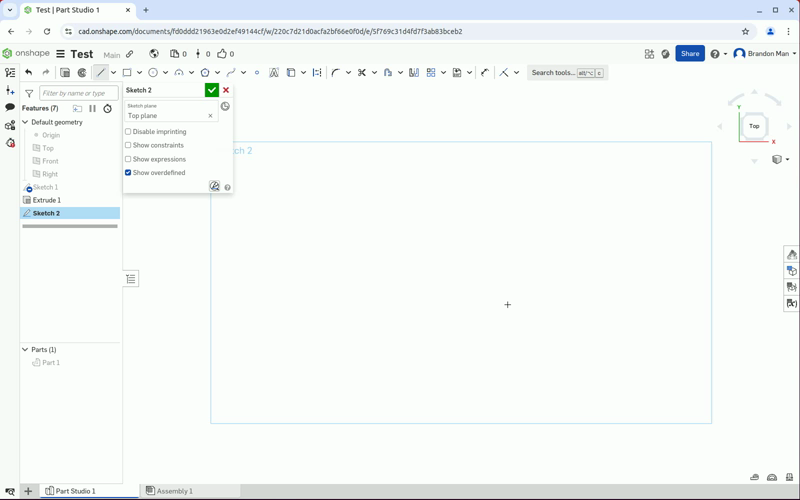
key_up(shift)
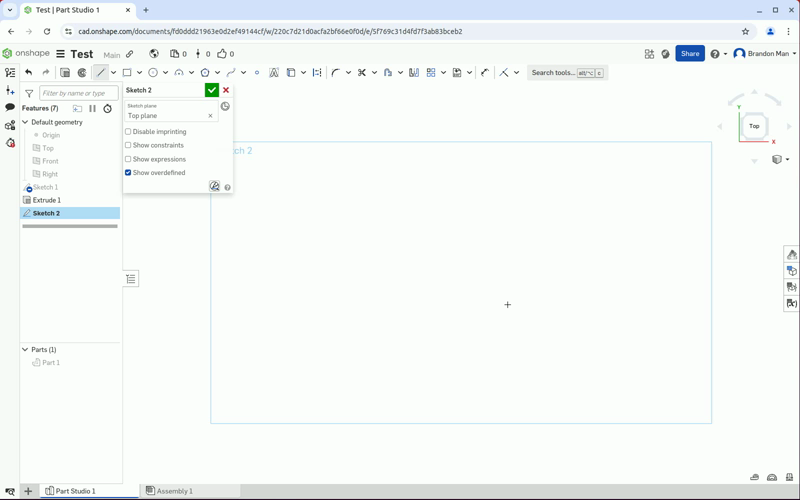
key_down(shift)
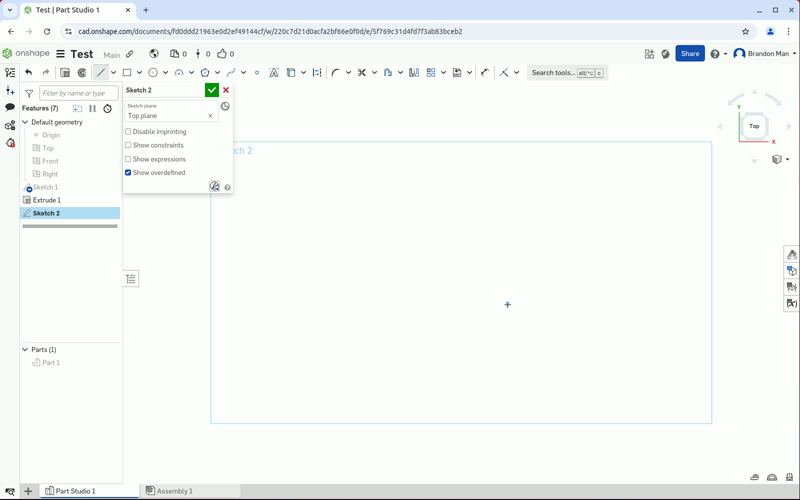
mouse_move(573, 304)
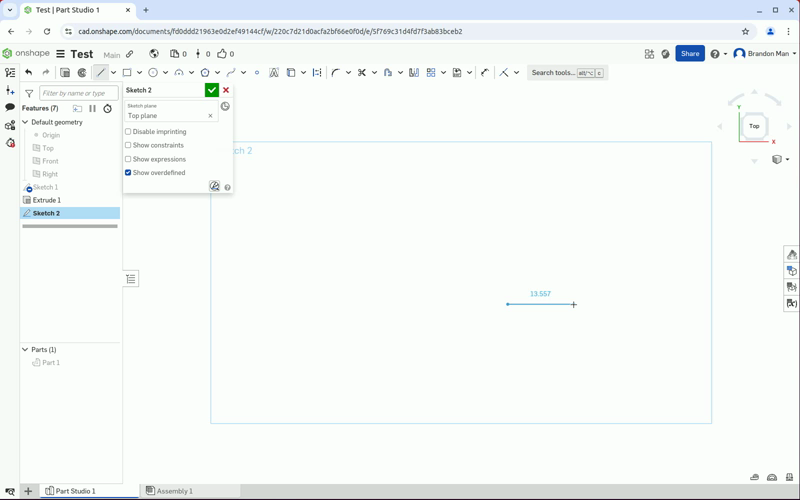
click(573, 304)
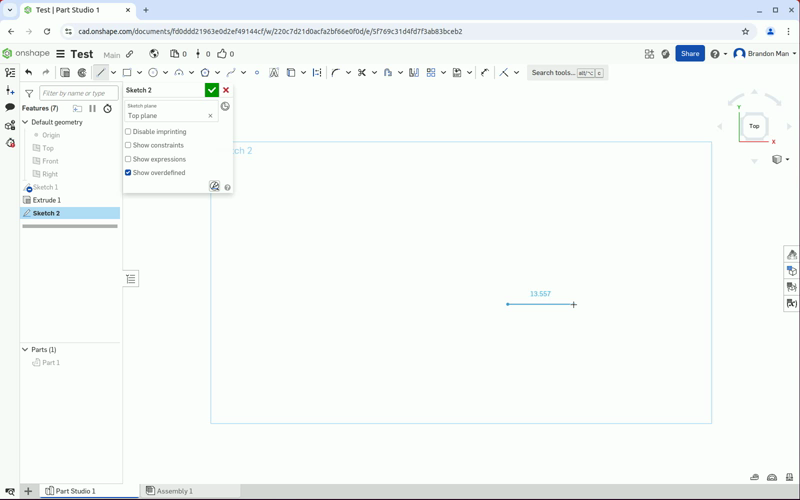
key_up(shift)
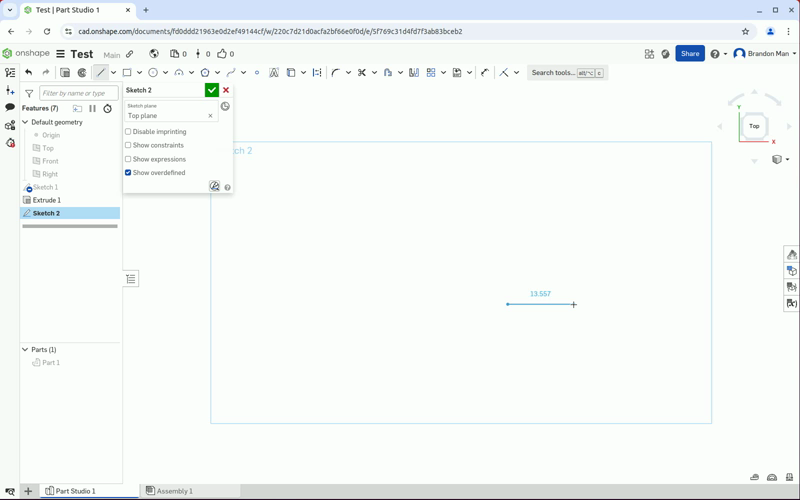
key_down(shift)
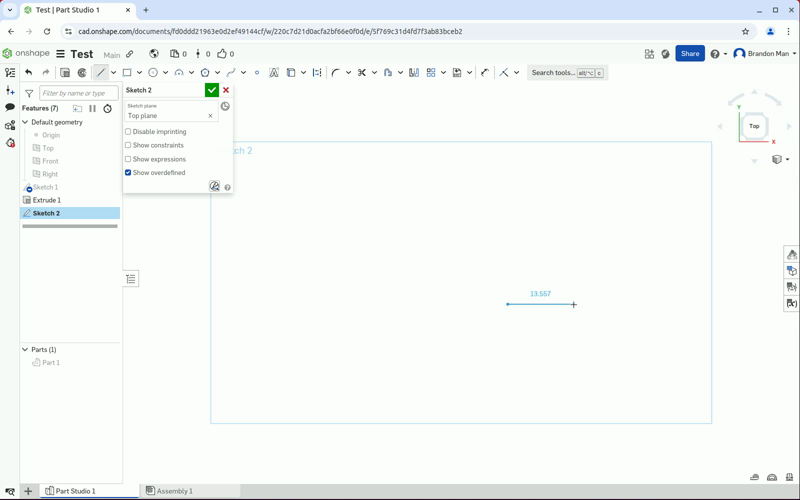
mouse_move(573, 183)
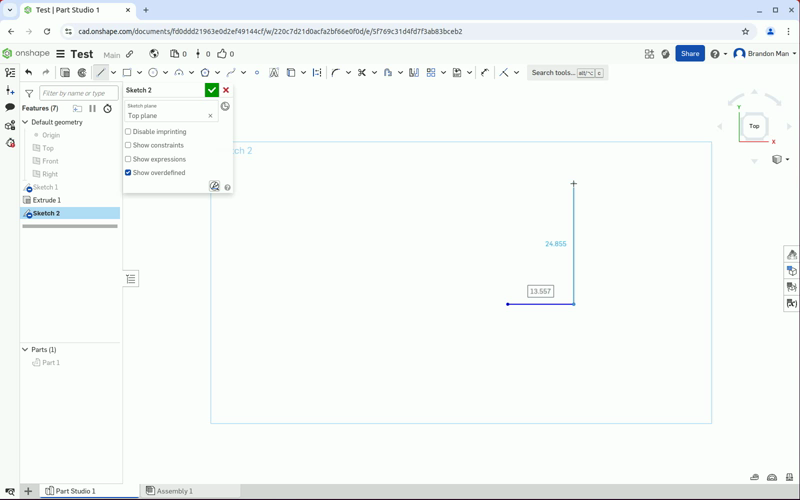
click(573, 183)
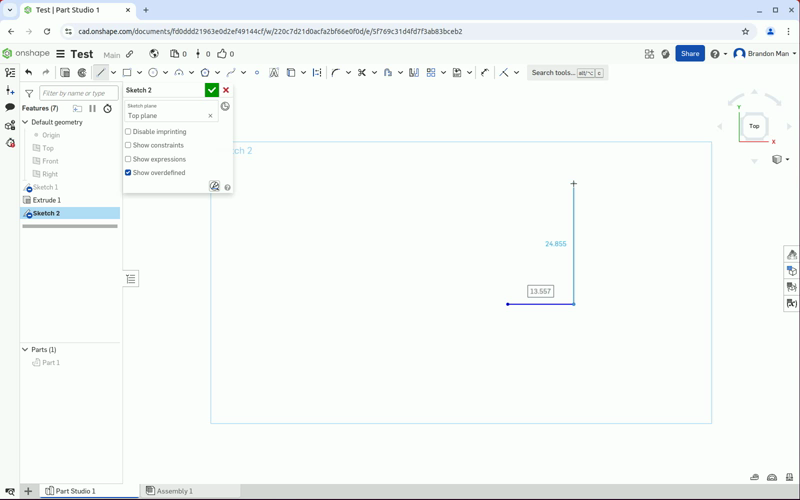
key_up(shift)
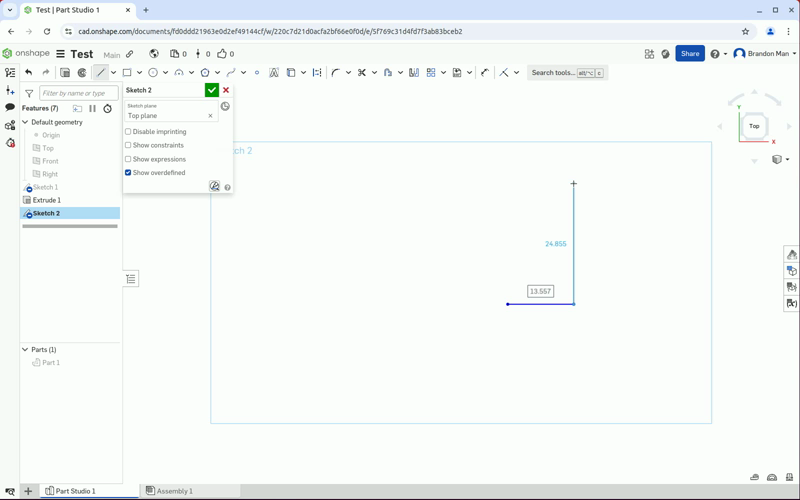
key_down(shift)
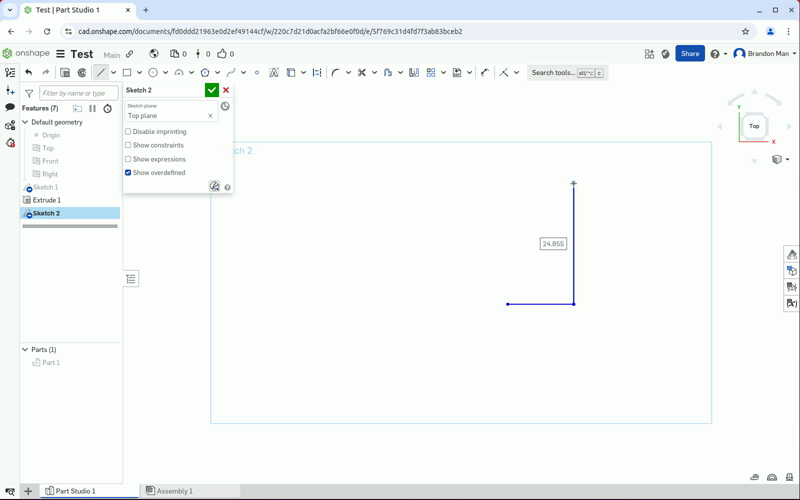
mouse_move(507, 183)
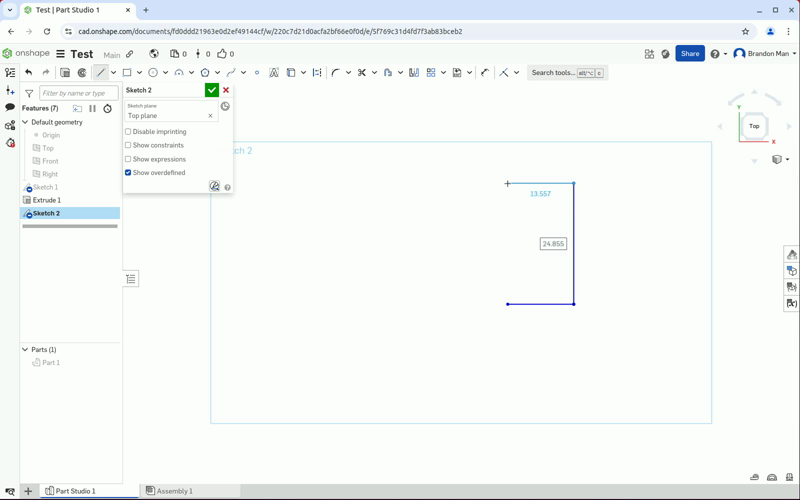
click(507, 183)
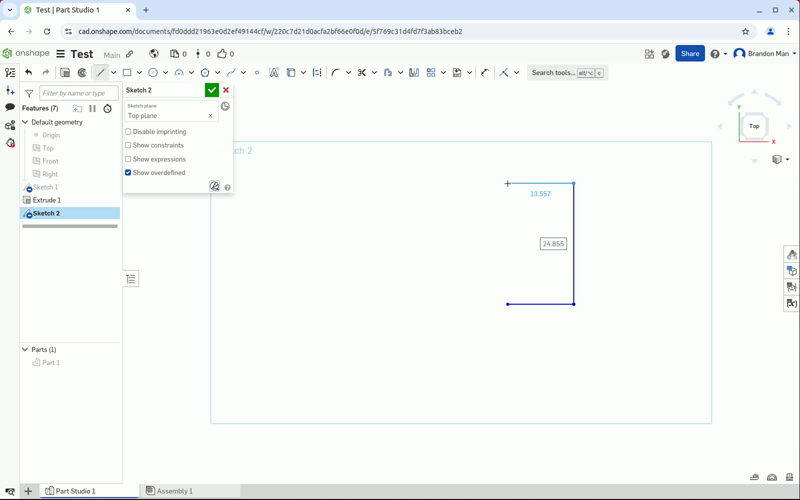
key_up(shift)
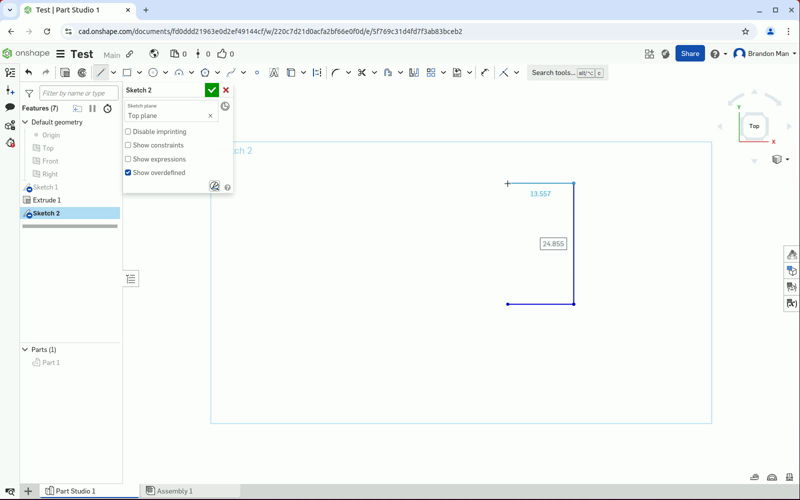
key_down(shift)
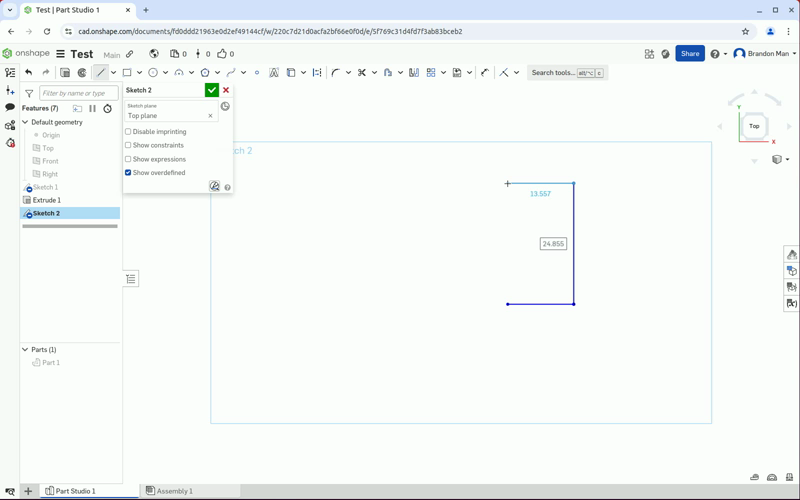
mouse_move(507, 304)
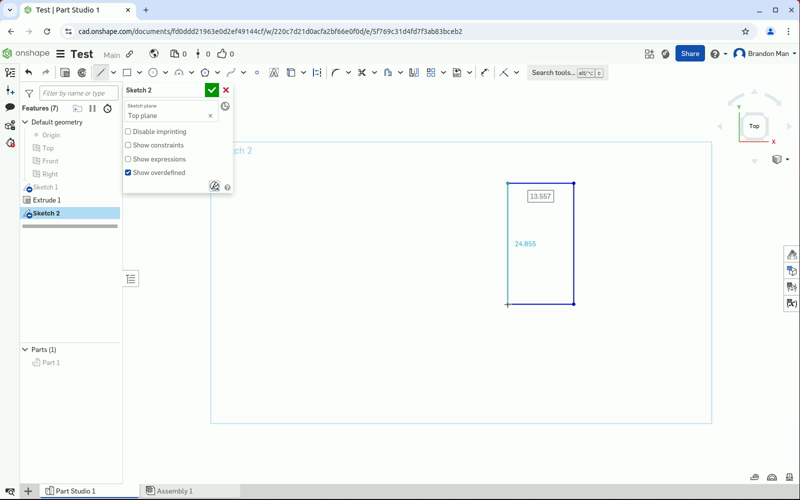
key_up(shift)
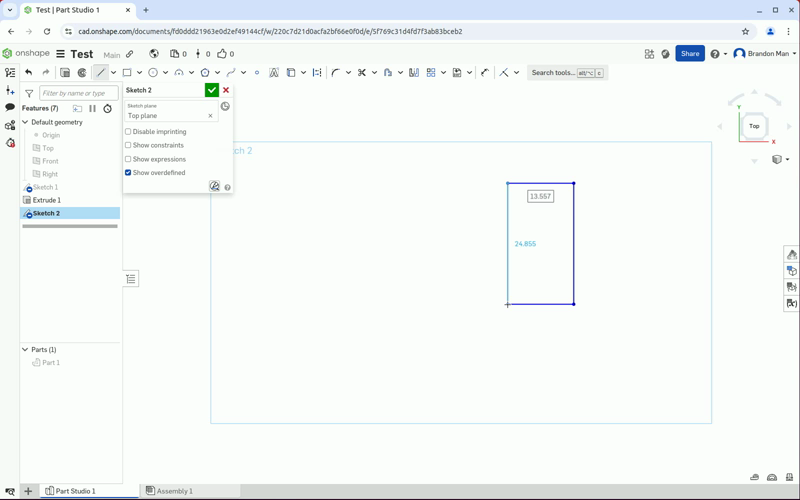
click(507, 304)
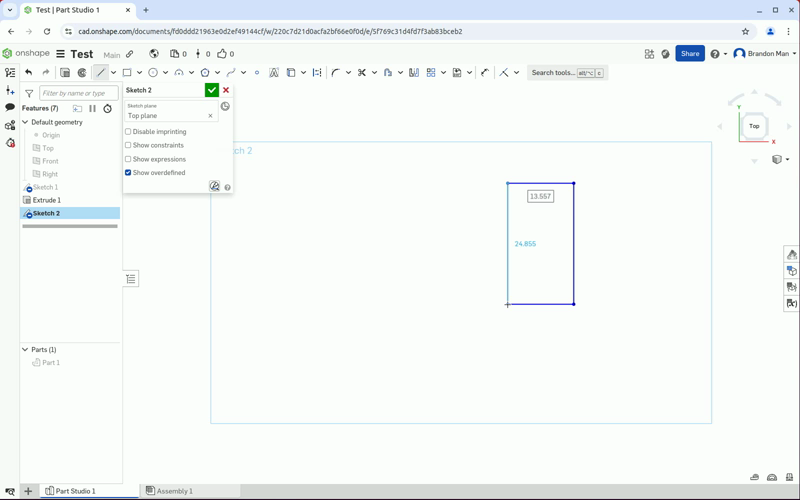
key(esc)
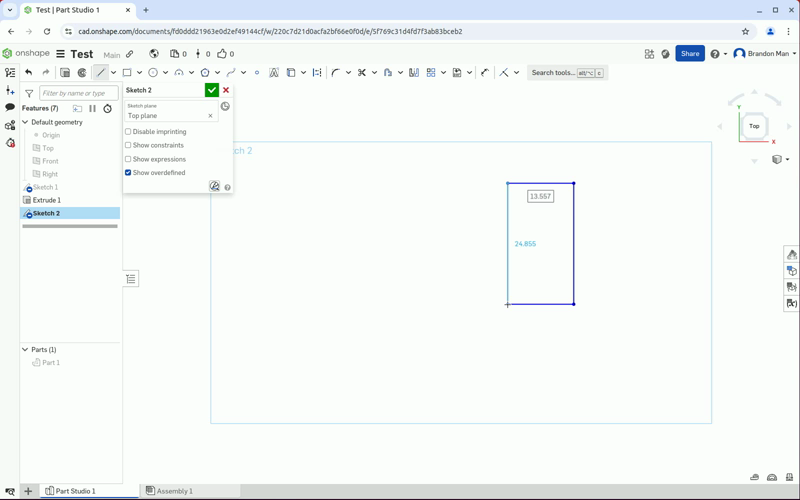
key(l)
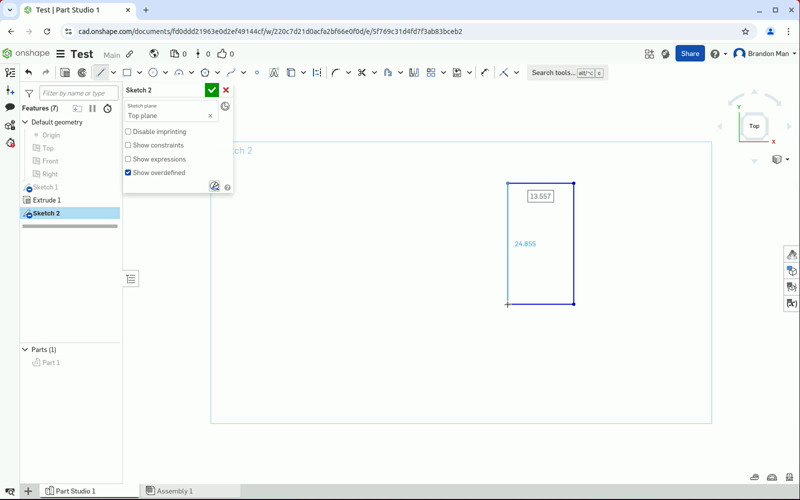
key_down(shift)
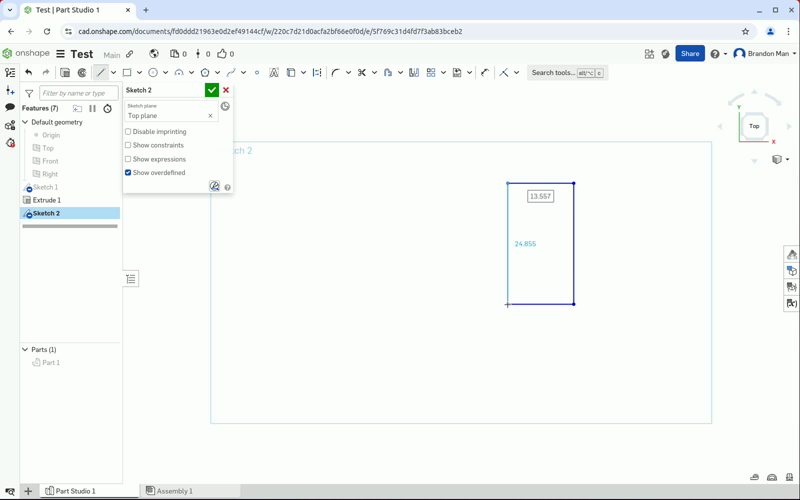
mouse_move(511, 300)
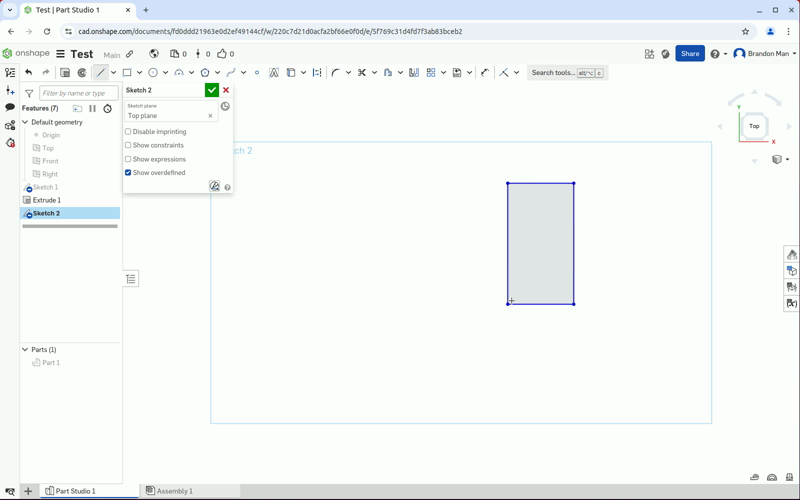
click(511, 300)
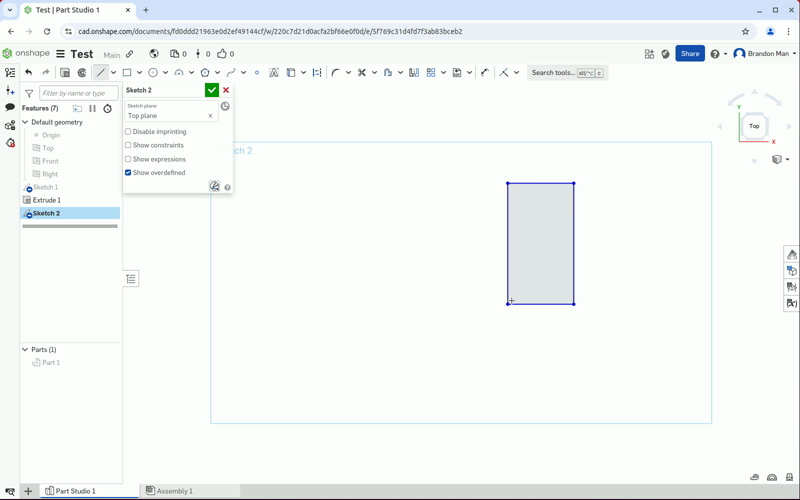
key_up(shift)
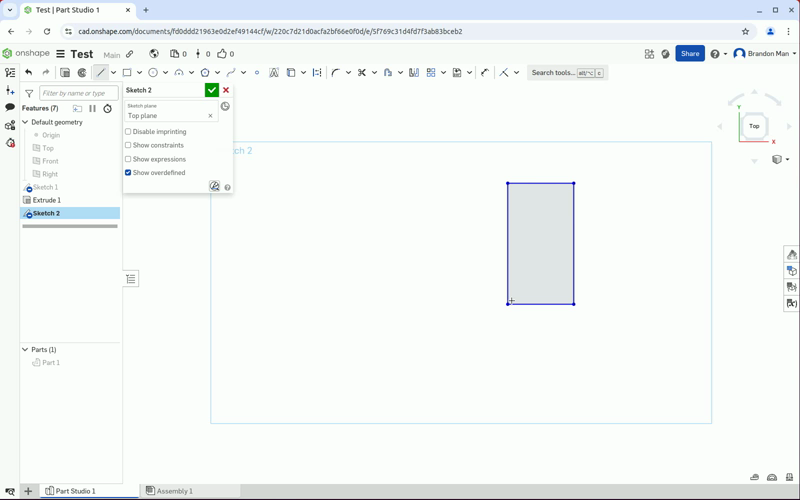
key_down(shift)
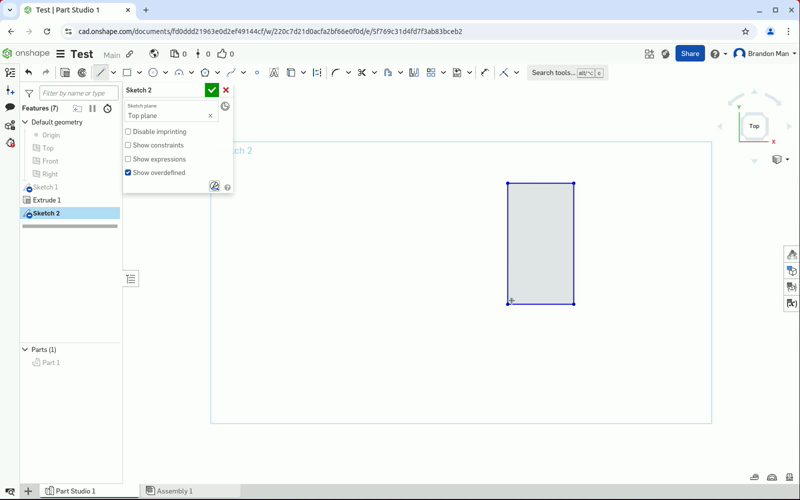
mouse_move(541, 300)
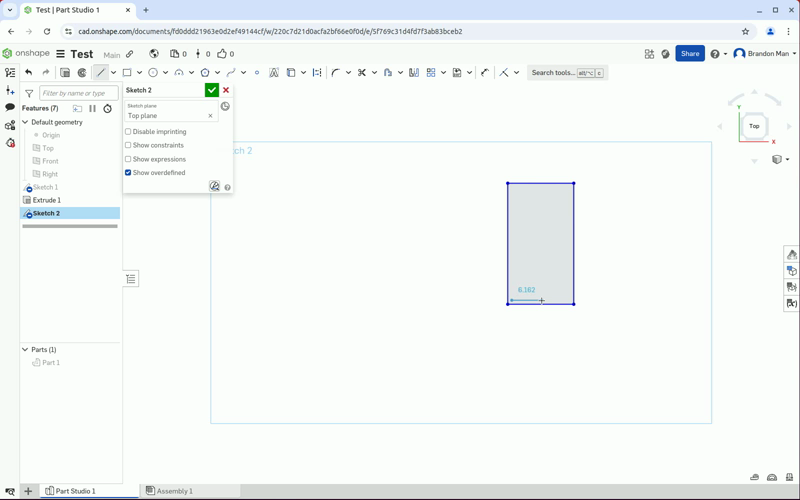
mouse_move(568, 300)
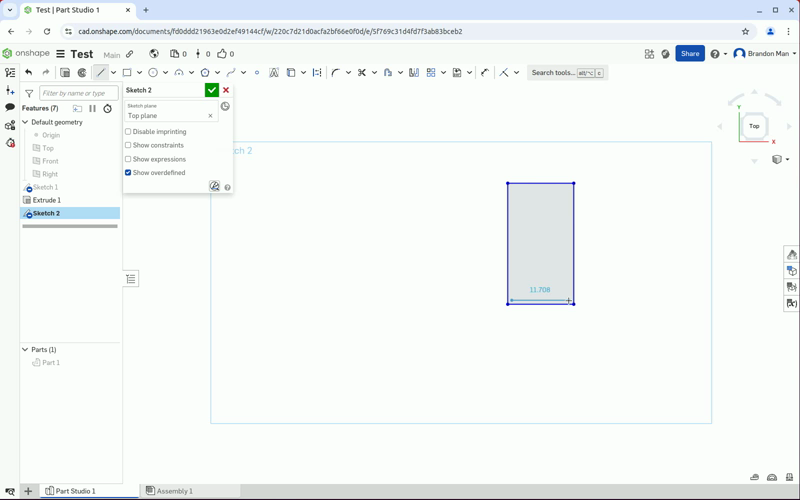
click(568, 300)
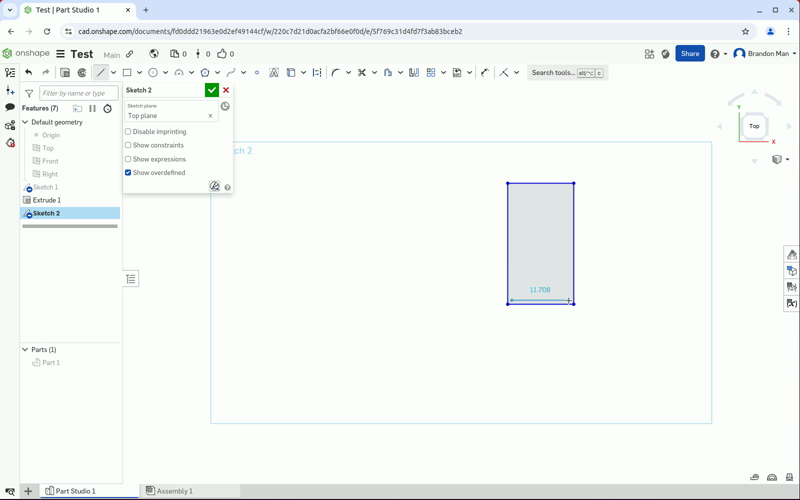
key_up(shift)
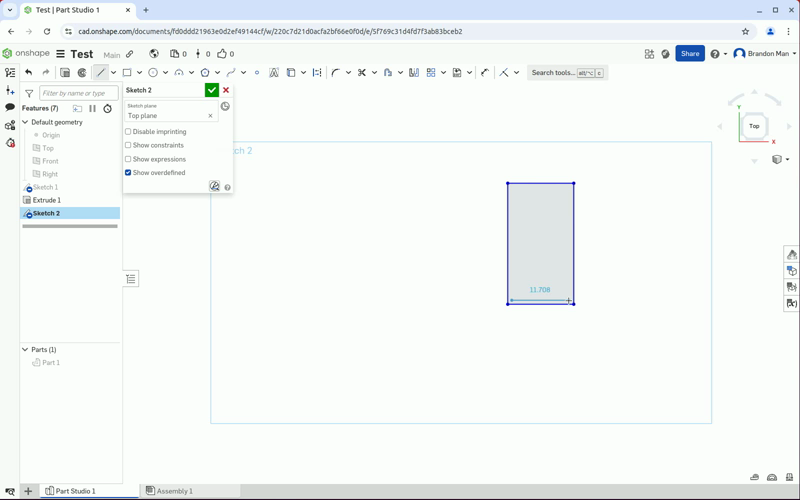
key_down(shift)
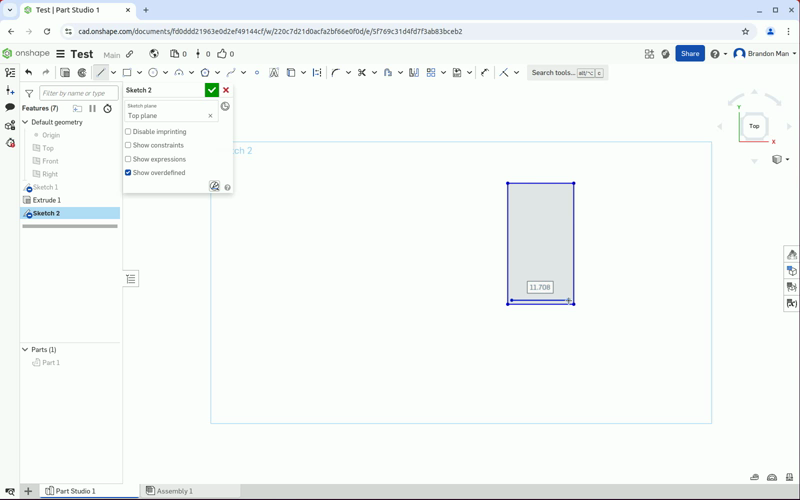
mouse_move(568, 187)
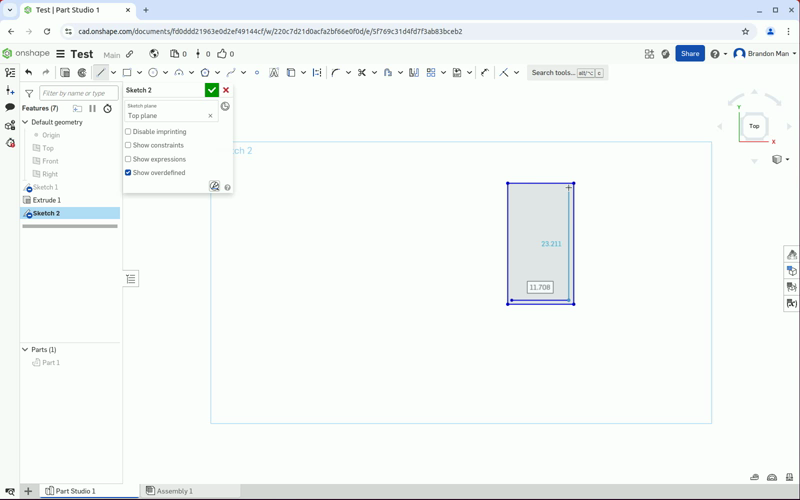
click(568, 187)
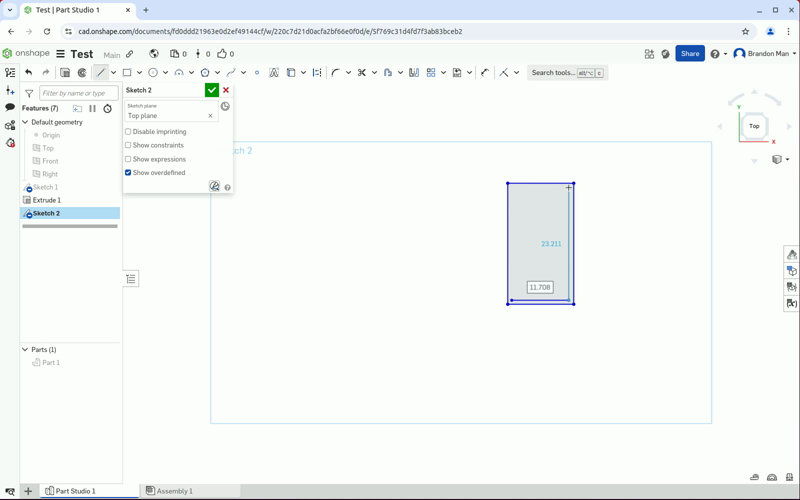
key_up(shift)
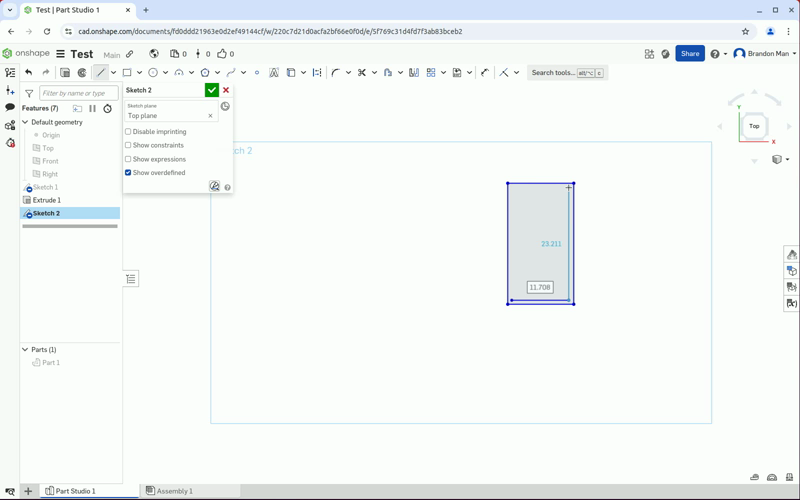
key_down(shift)
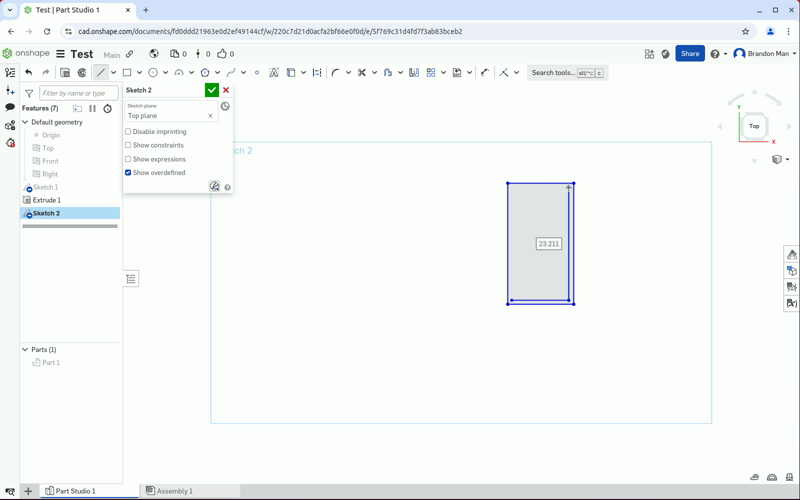
mouse_move(589, 187)
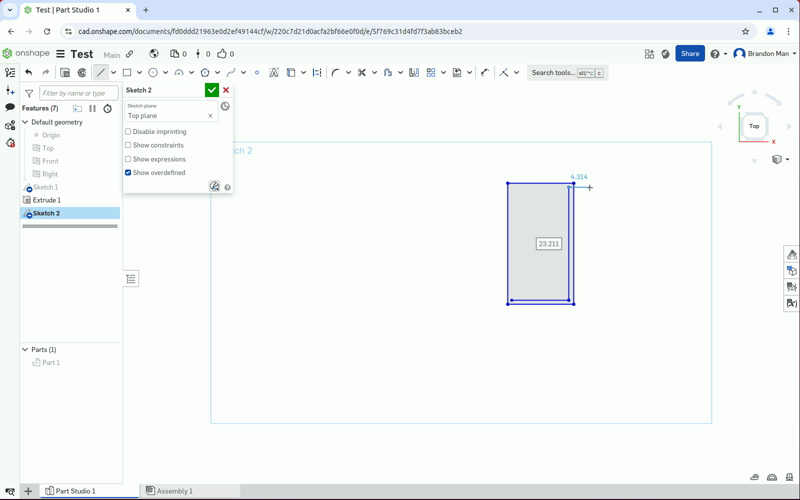
mouse_move(511, 187)
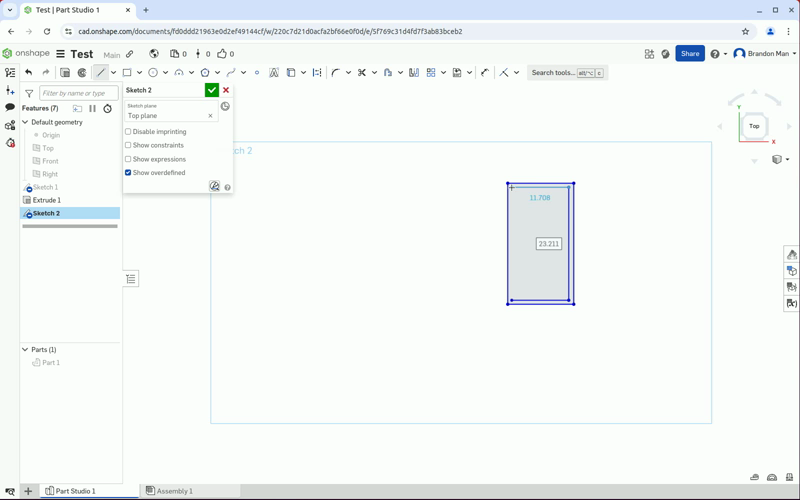
click(511, 187)
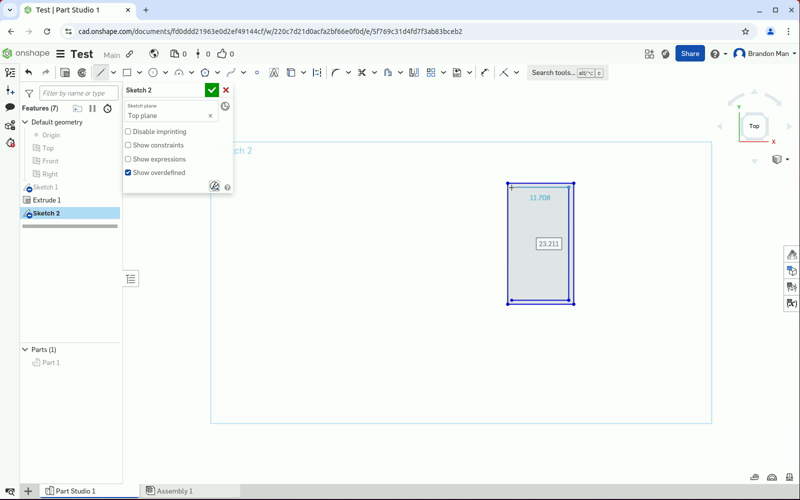
key_up(shift)
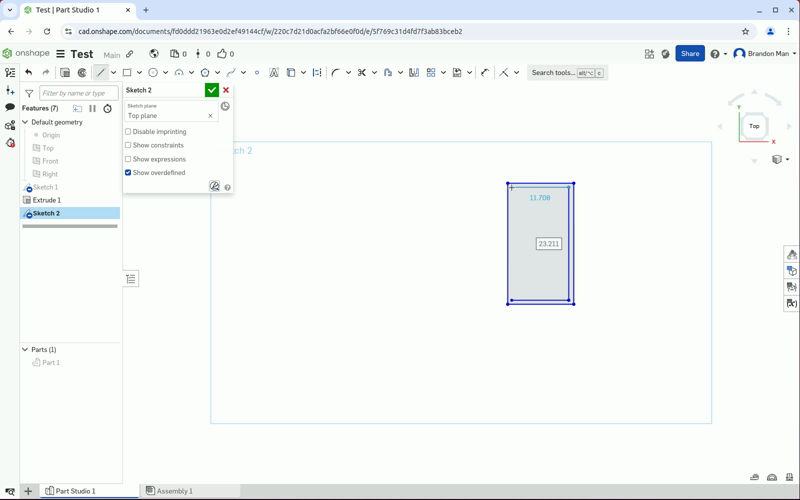
key_down(shift)
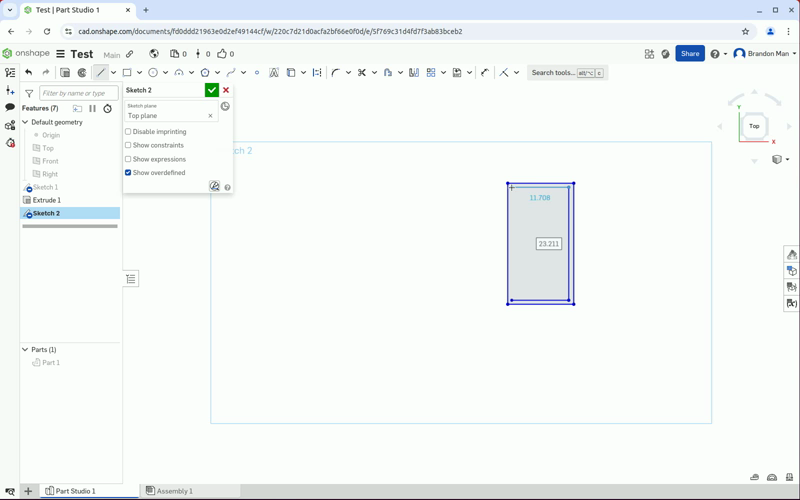
mouse_move(511, 300)
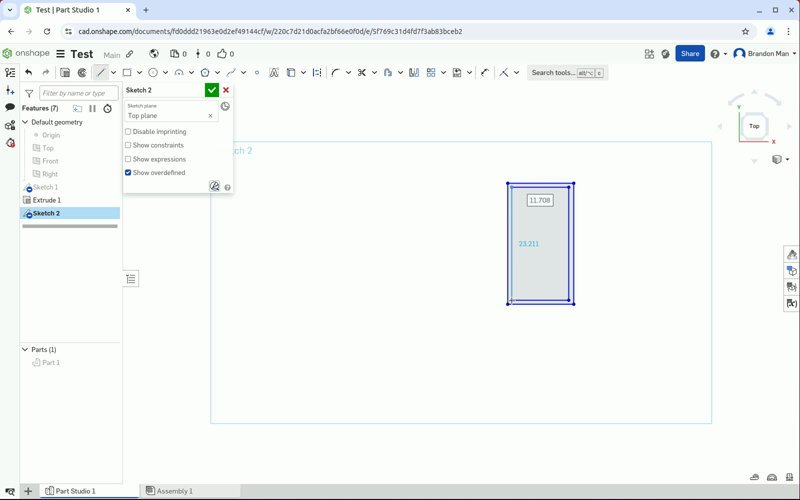
key_up(shift)
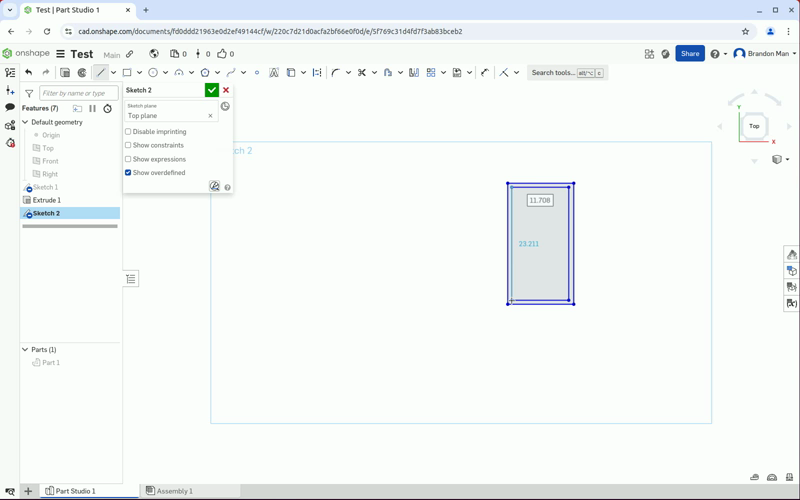
click(511, 300)
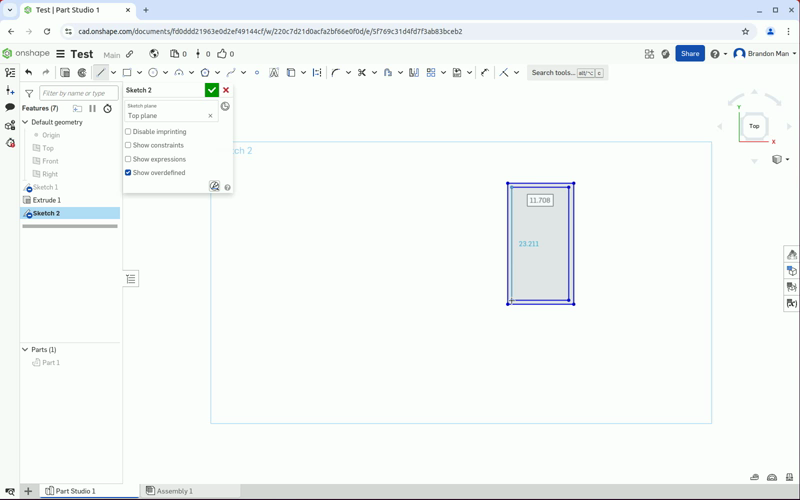
key(esc)
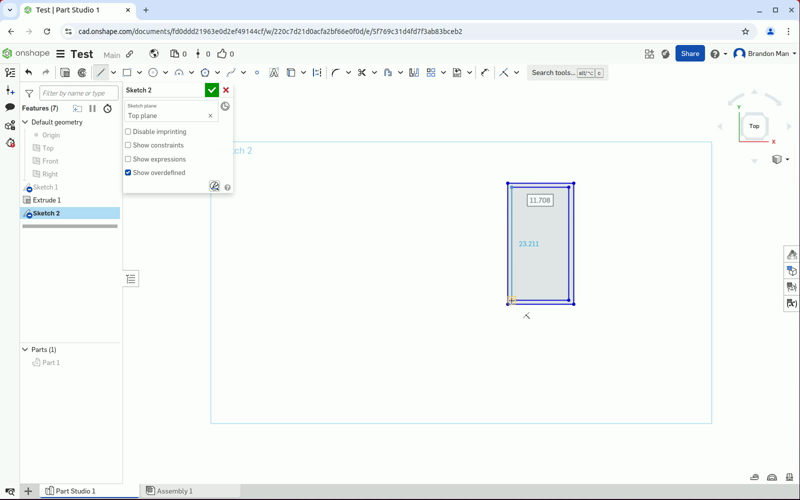
mouse_move(570, 207)
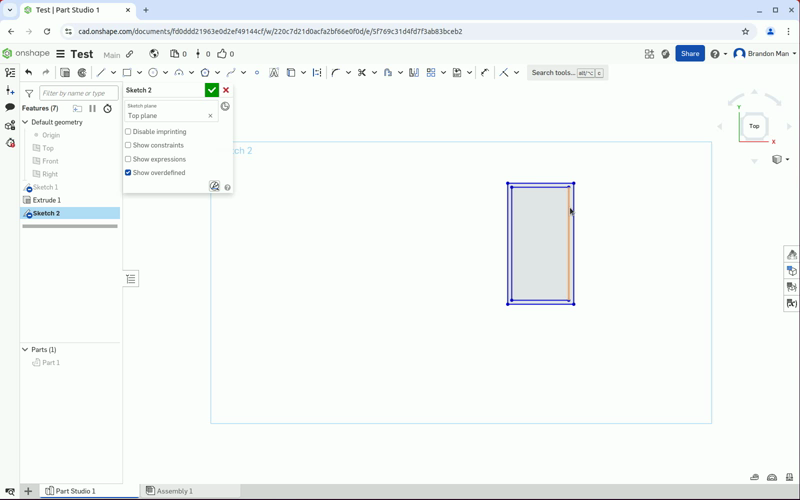
scroll(6)
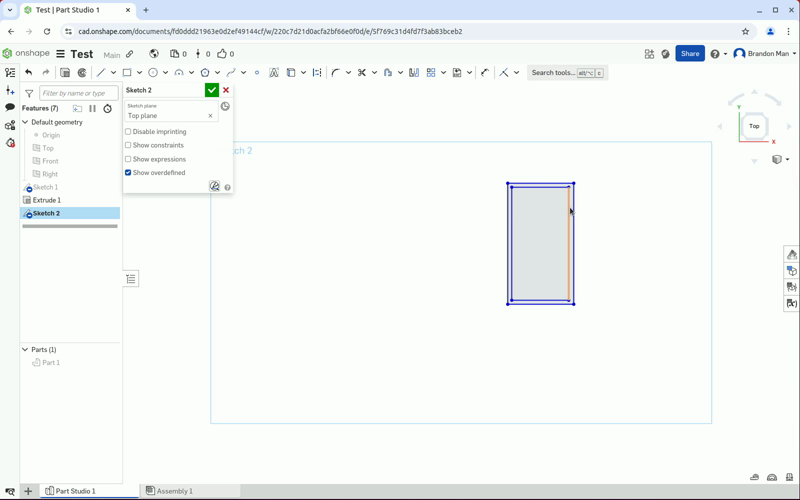
scroll(6)
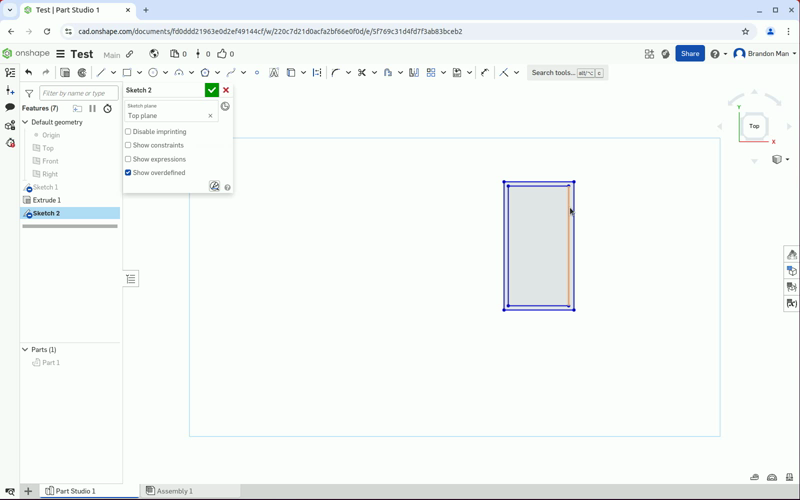
scroll(6)
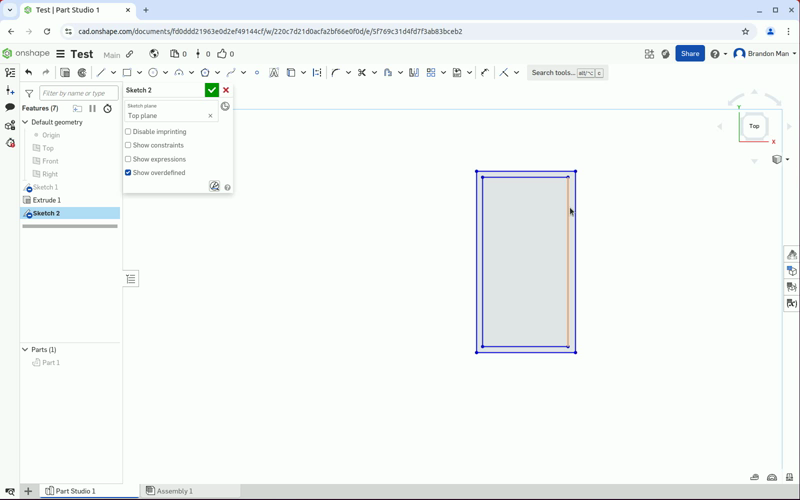
scroll(6)
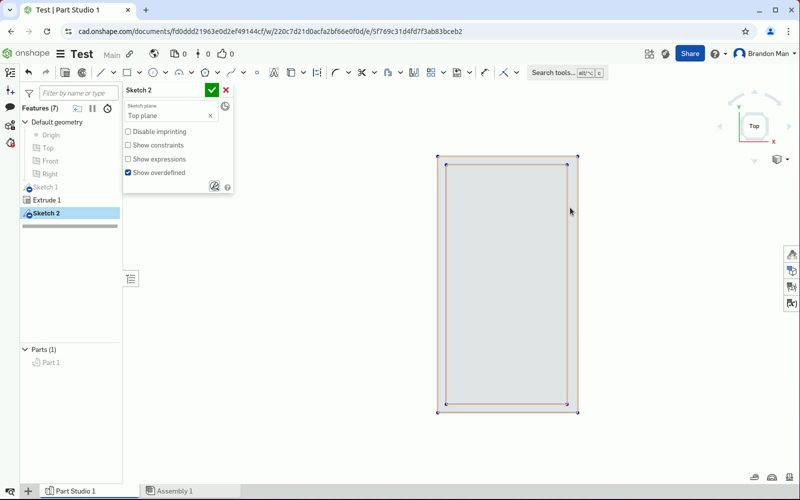
scroll(6)
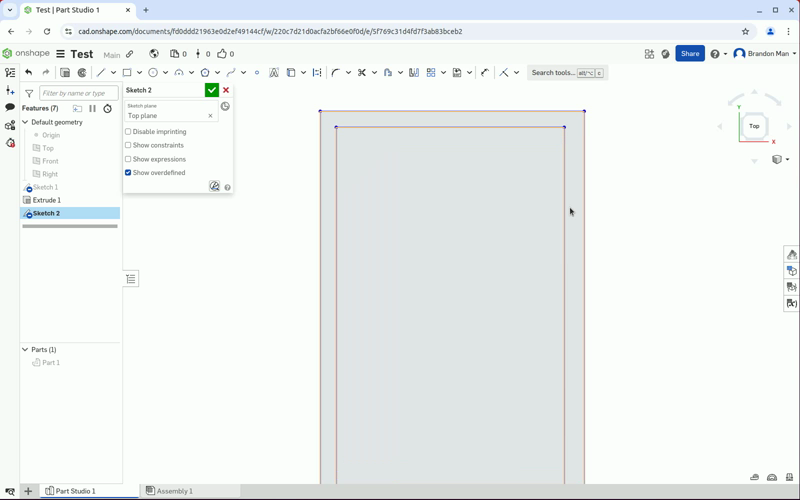
scroll(6)
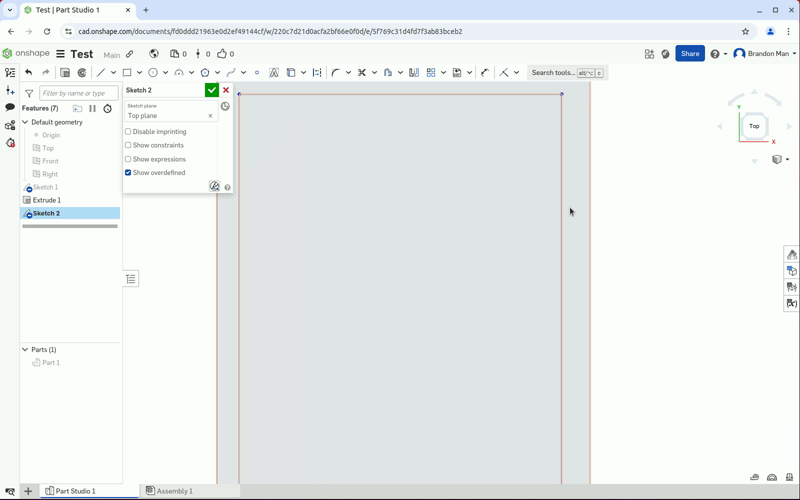
scroll(6)
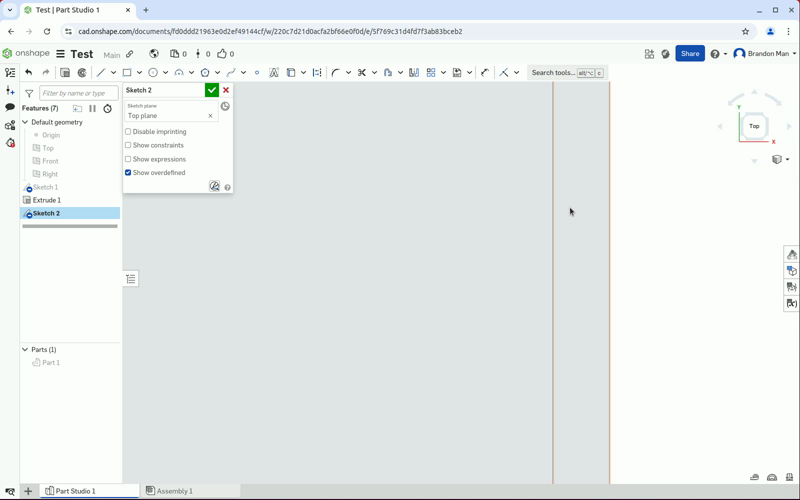
click(570, 207)
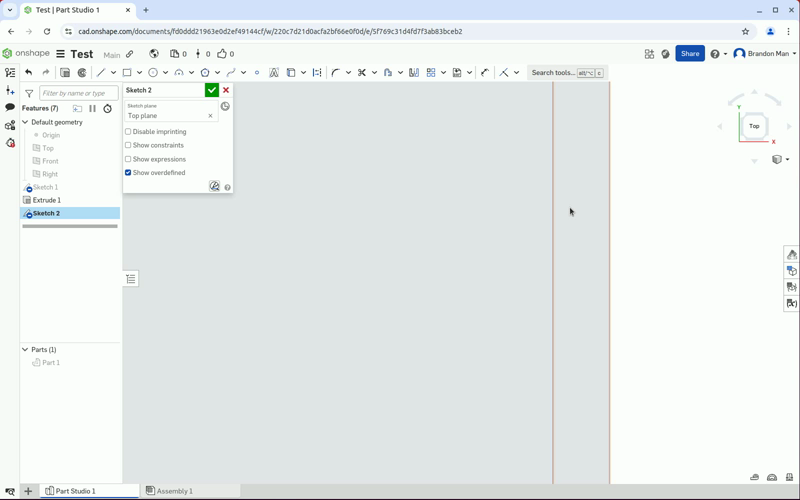
scroll(-6)
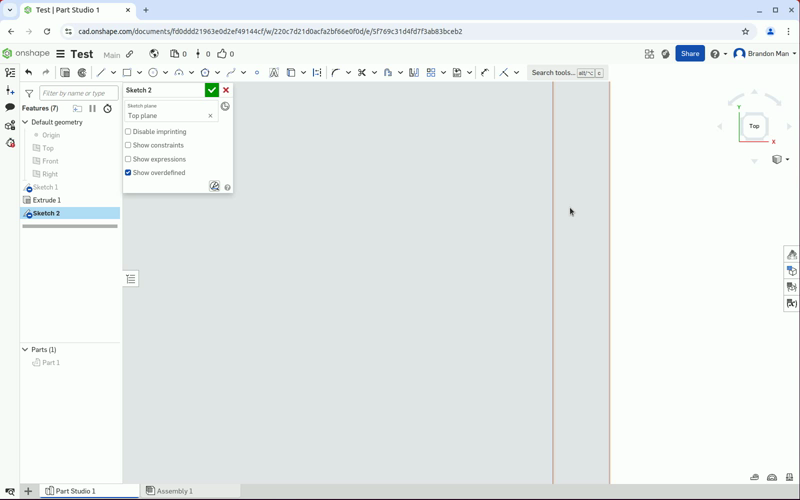
scroll(-6)
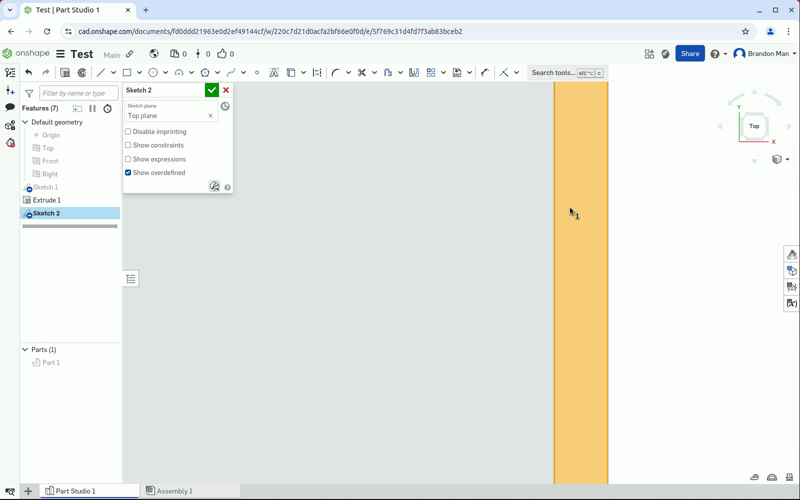
scroll(-6)
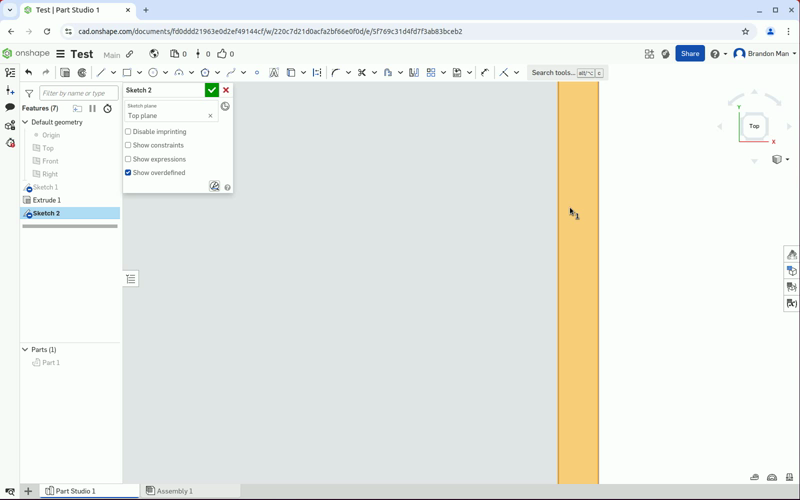
scroll(-6)
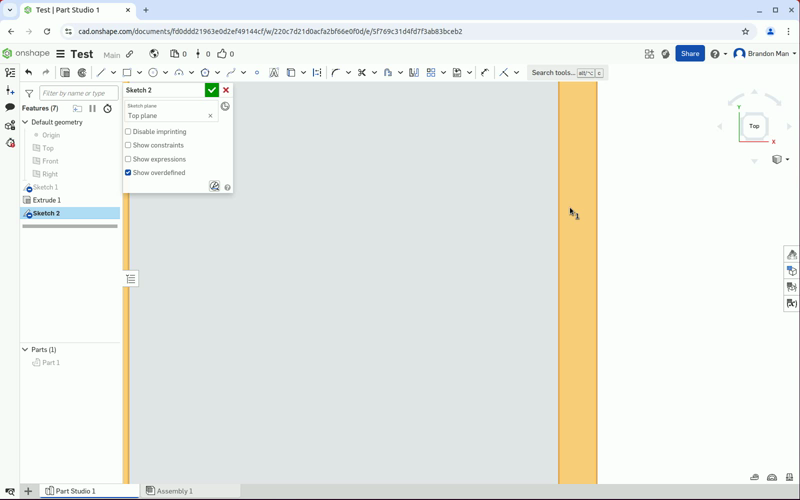
scroll(-6)
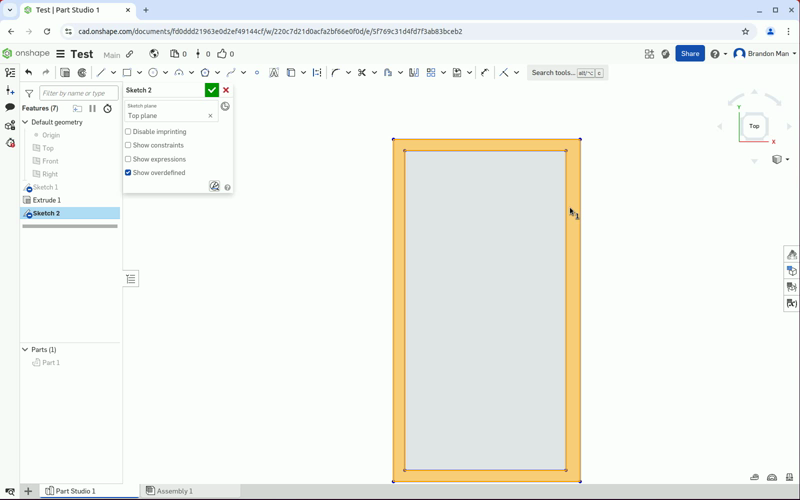
scroll(-6)
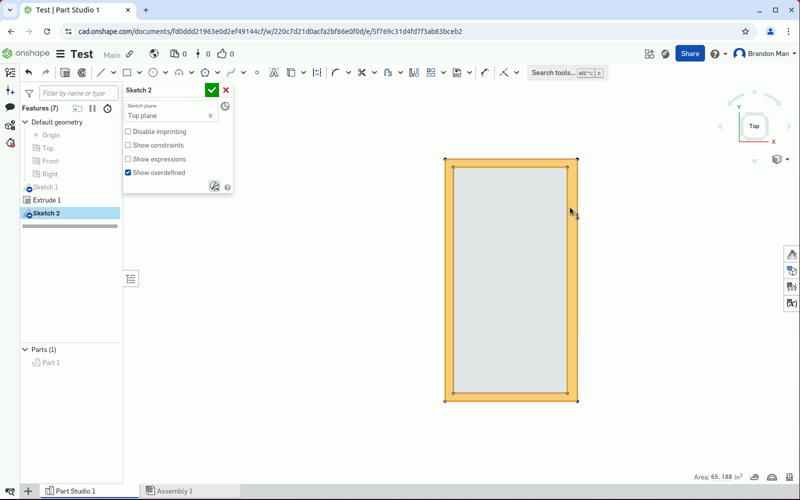
scroll(-6)
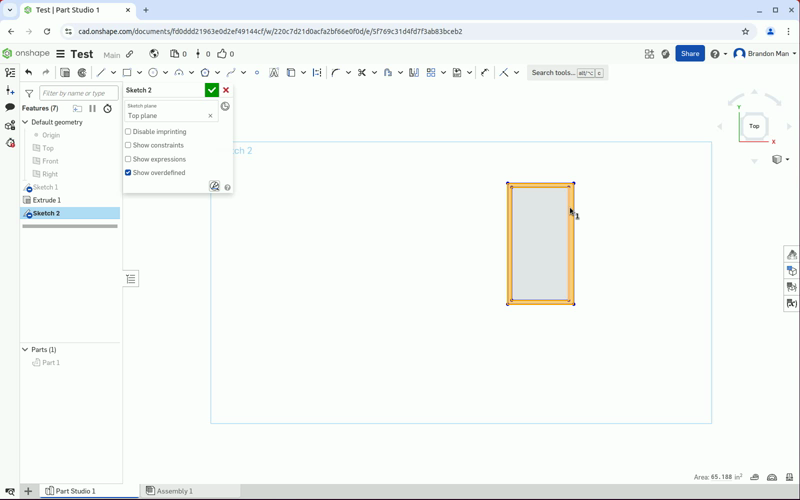
mouse_move(73, 352)
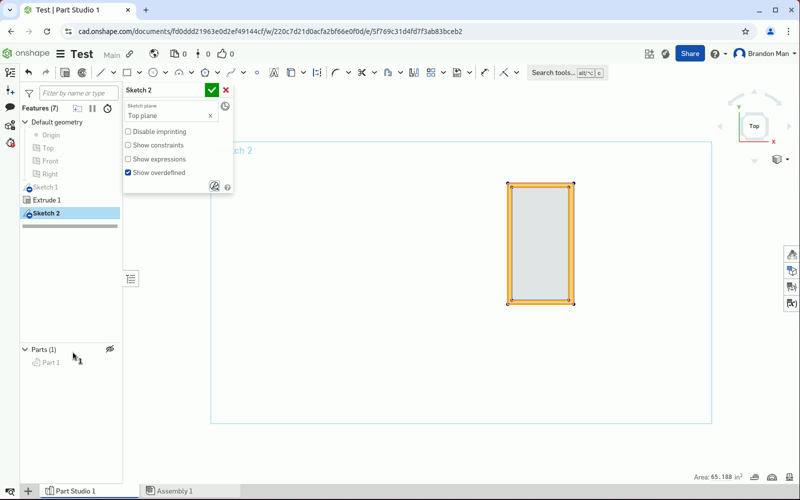
key(shift+y)
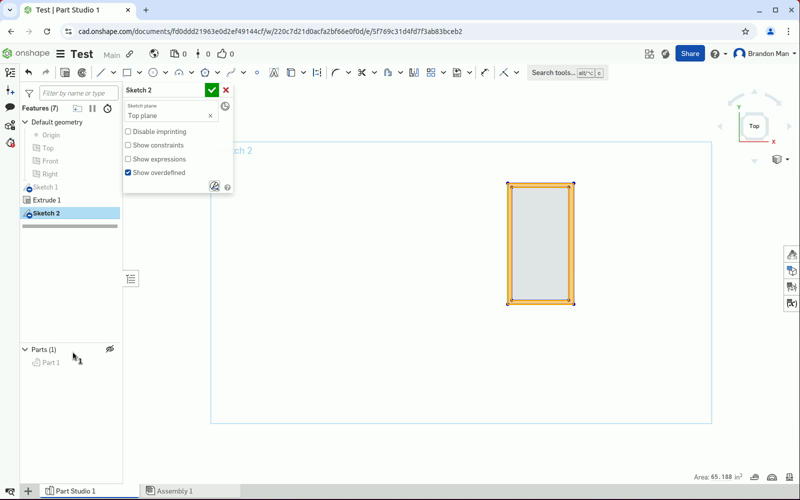
key(shift+e)
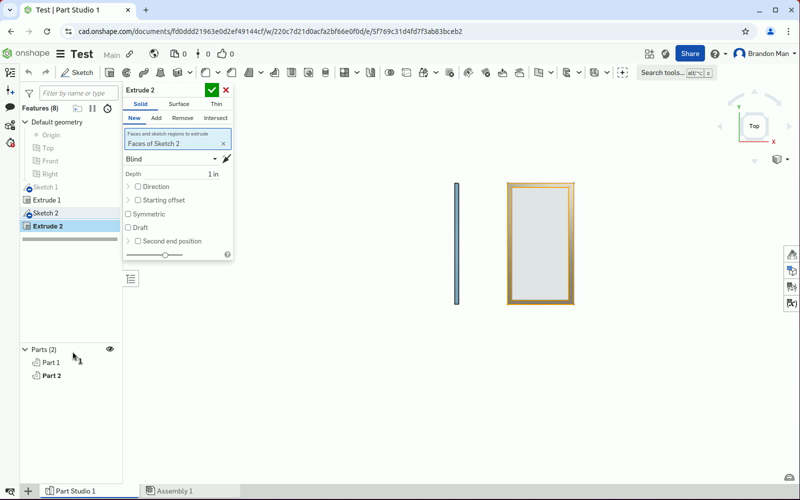
mouse_move(143, 106)
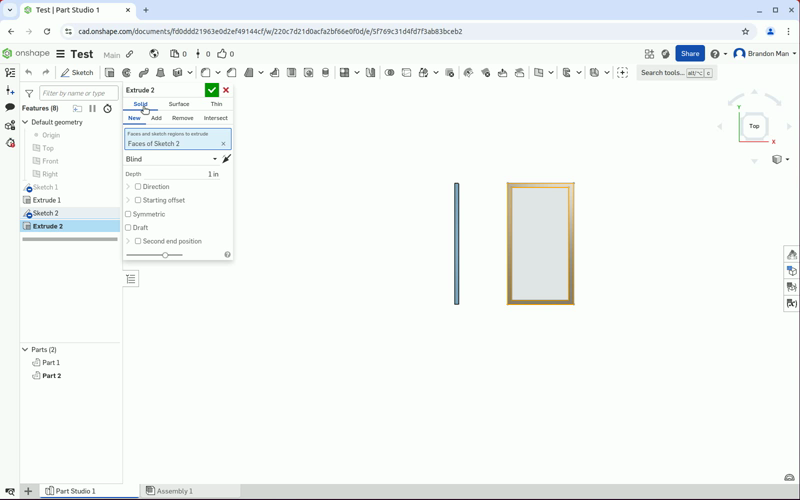
click(143, 106)
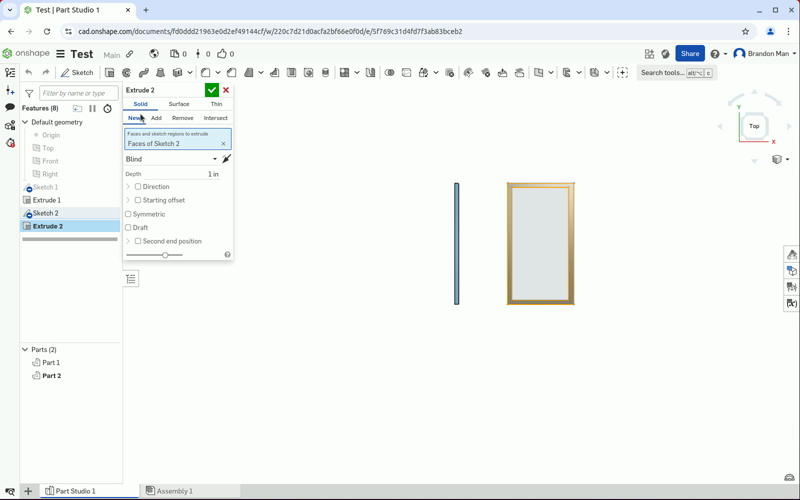
mouse_move(137, 120)
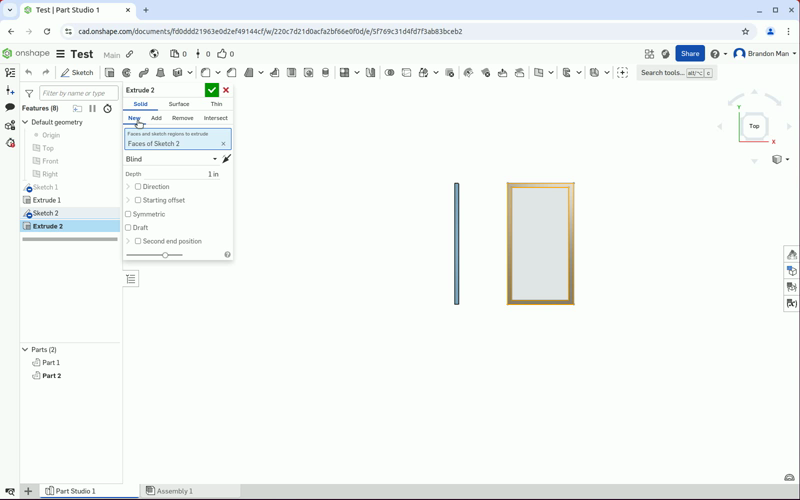
click(137, 120)
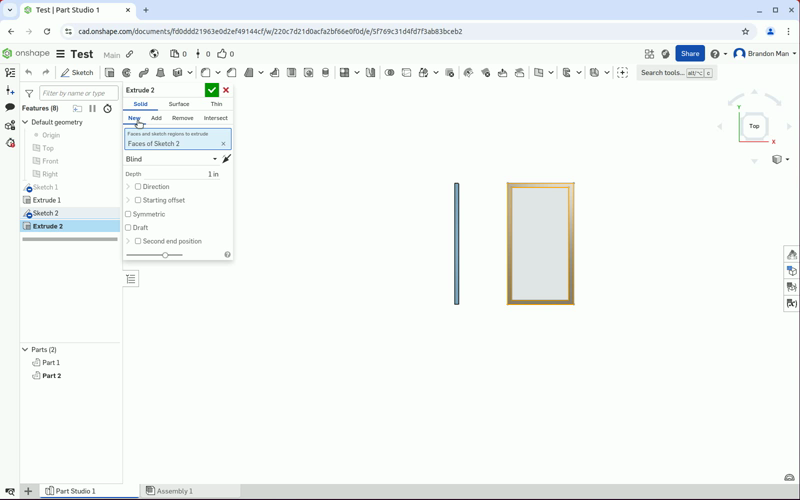
key(tab, 4)
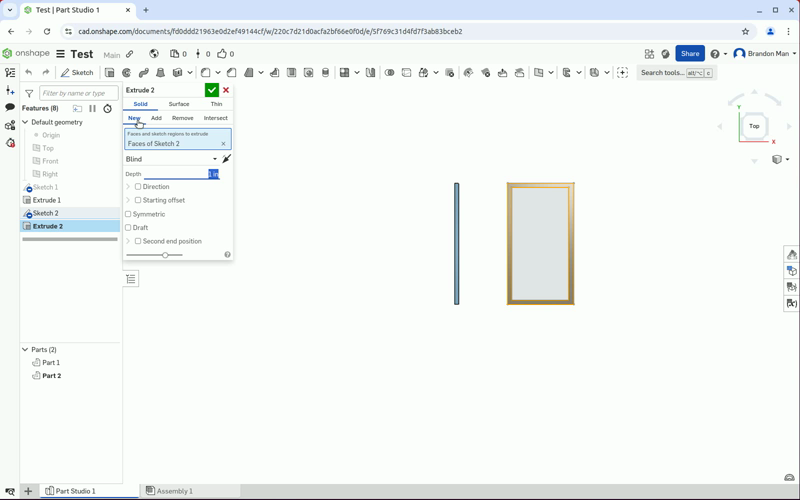
text(17.331)
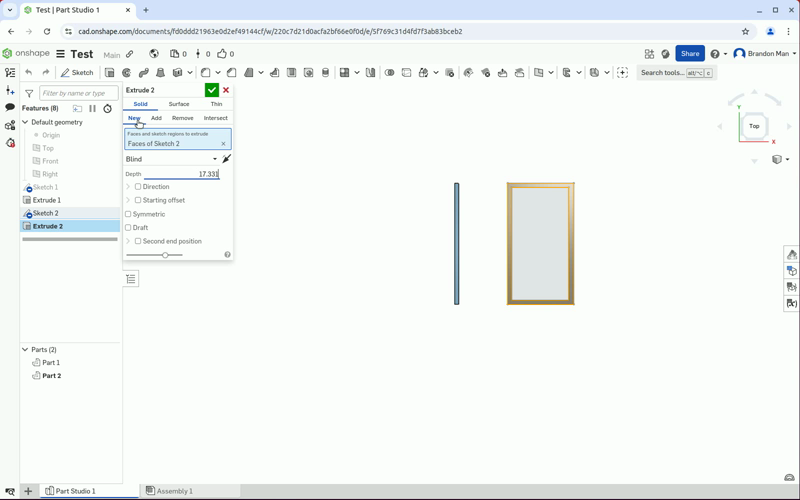
key(enter)
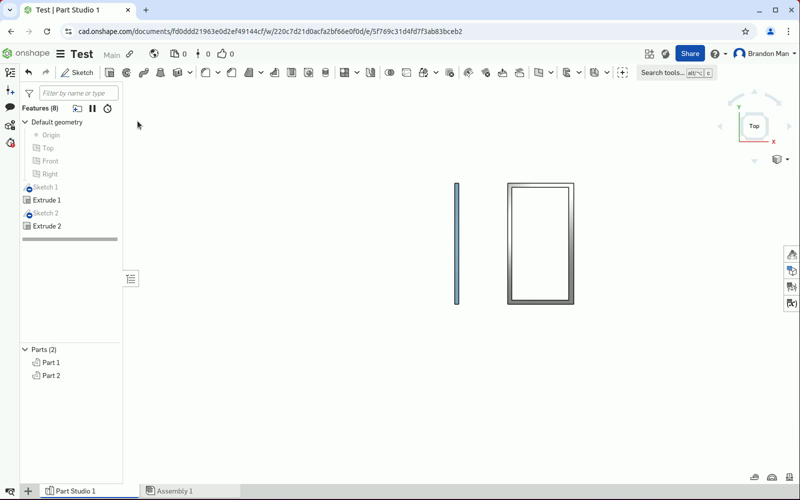
key(shift+h)
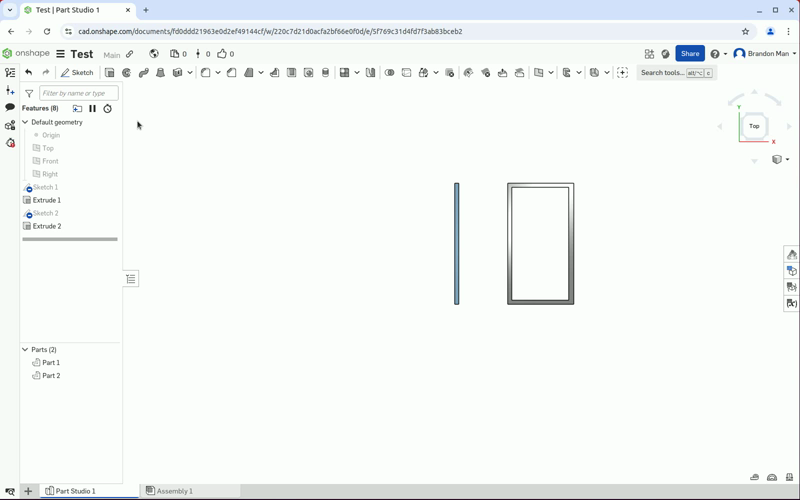
key(shift+h)
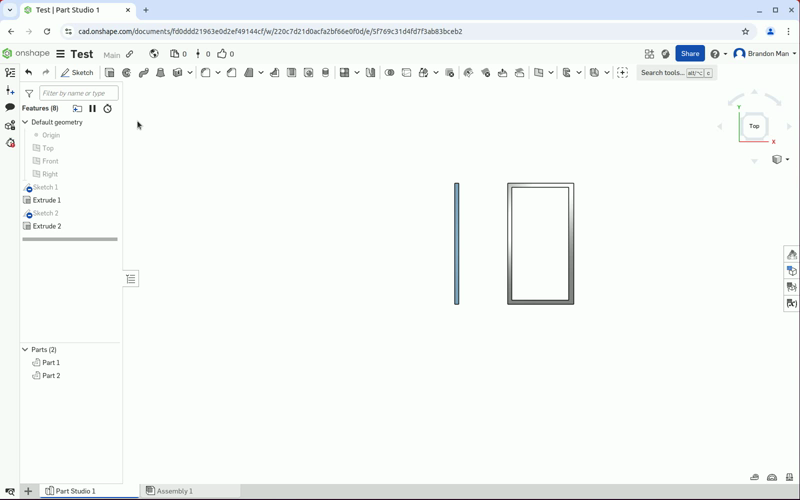
mouse_move(73, 189)
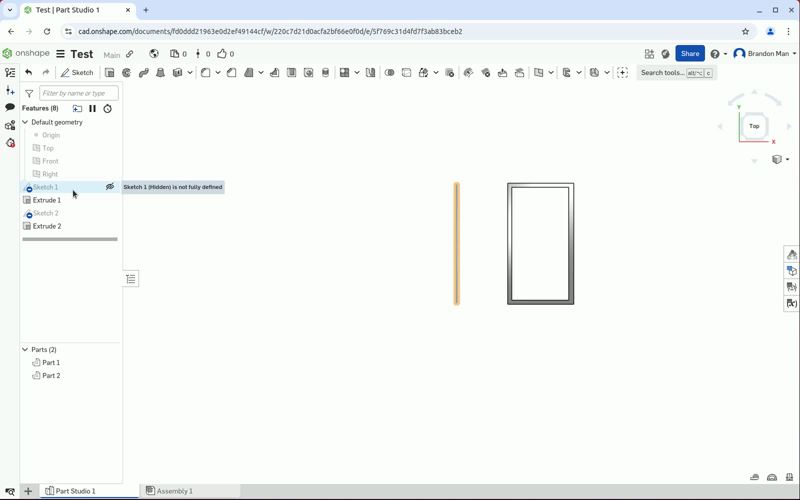
click(73, 189)
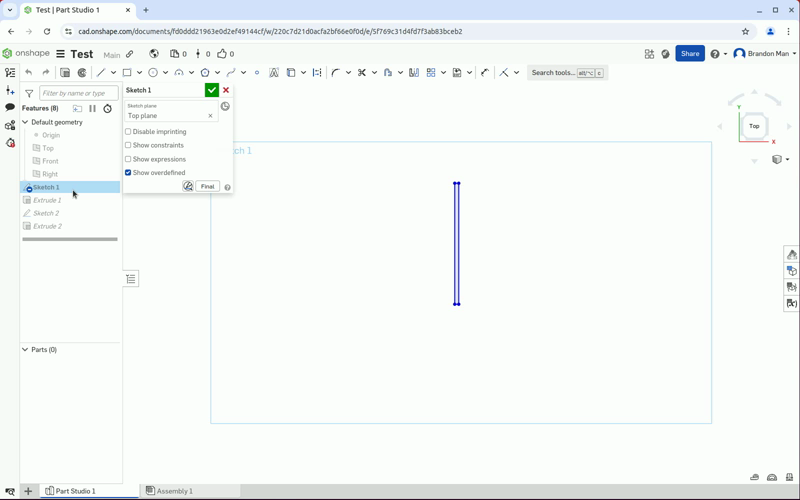
mouse_move(229, 92)
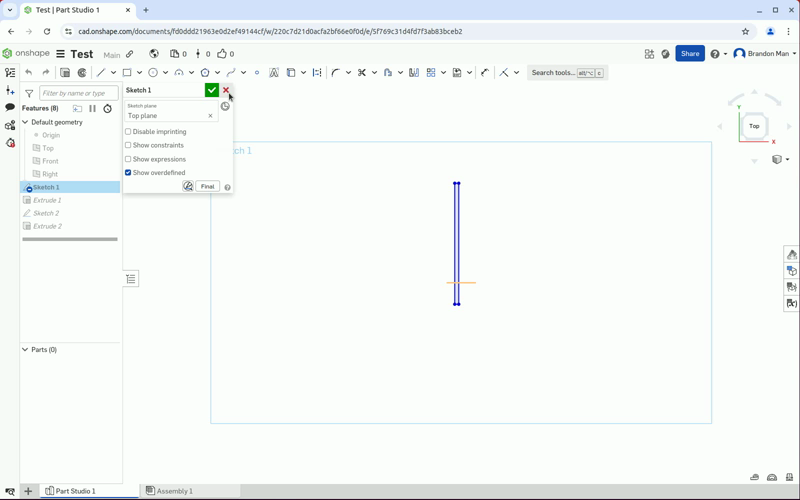
click(229, 92)
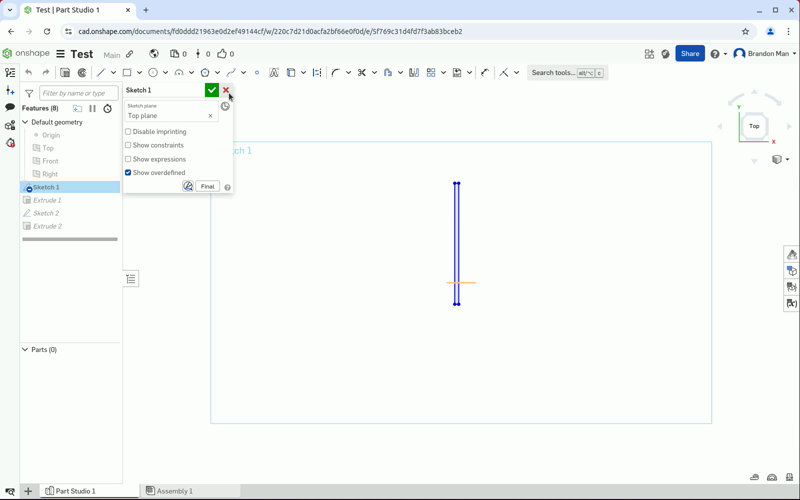
key(shift+s)
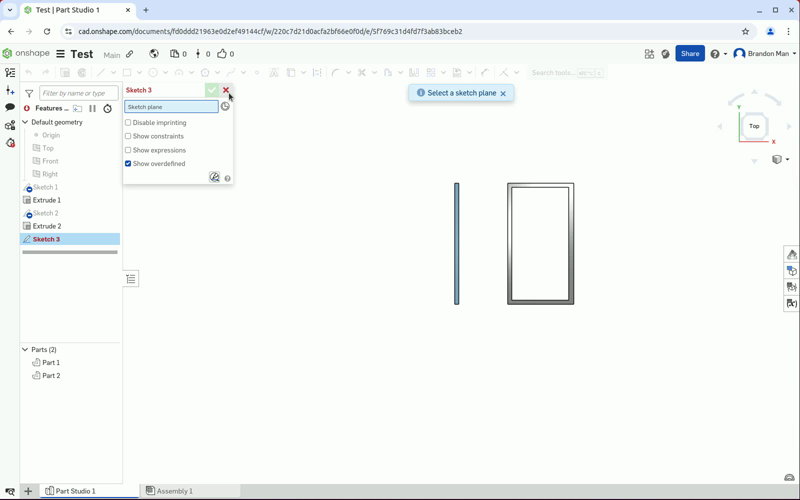
mouse_move(73, 150)
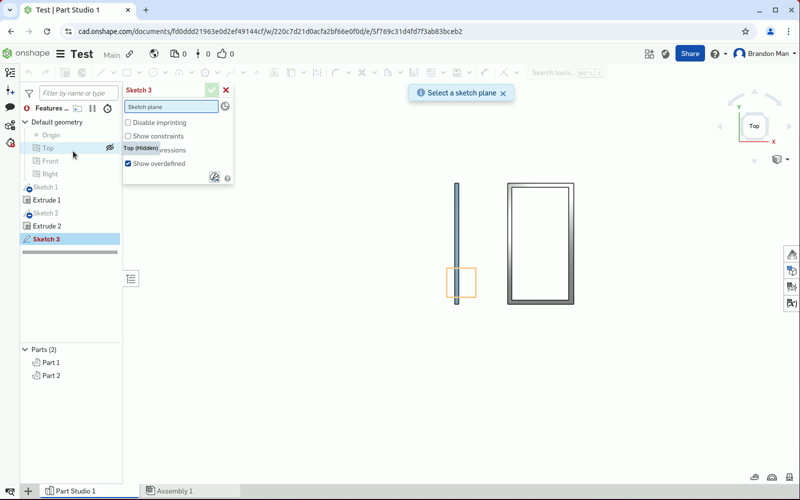
click(73, 150)
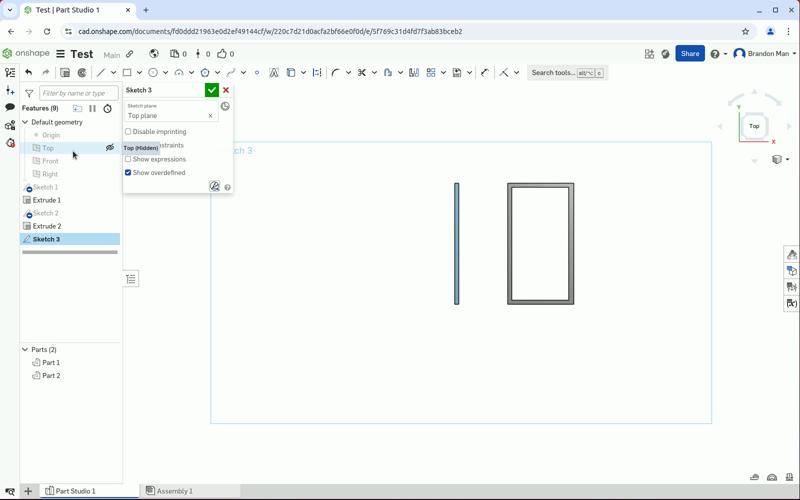
mouse_move(73, 352)
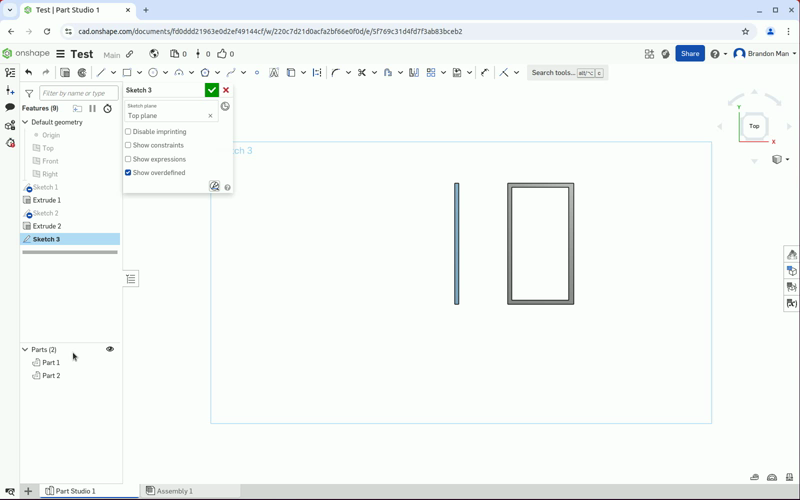
key(y)
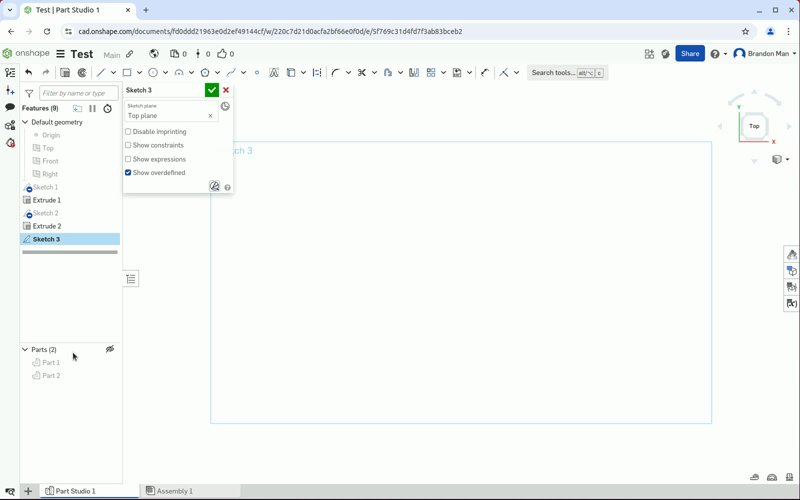
key(l)
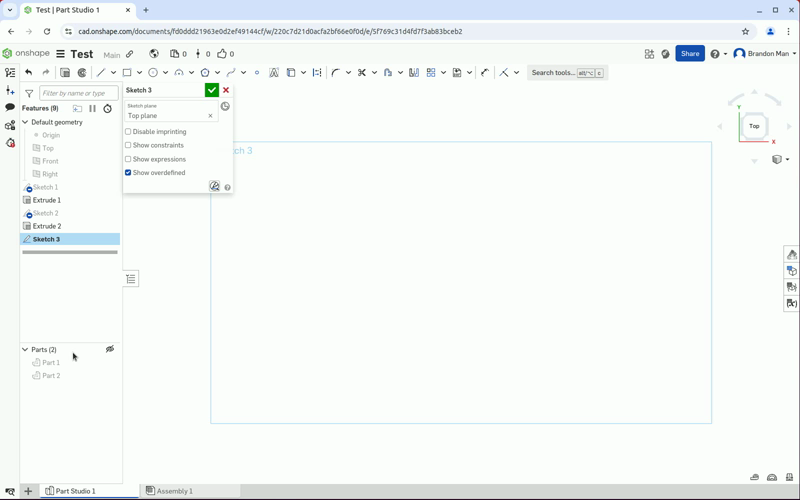
key_down(shift)
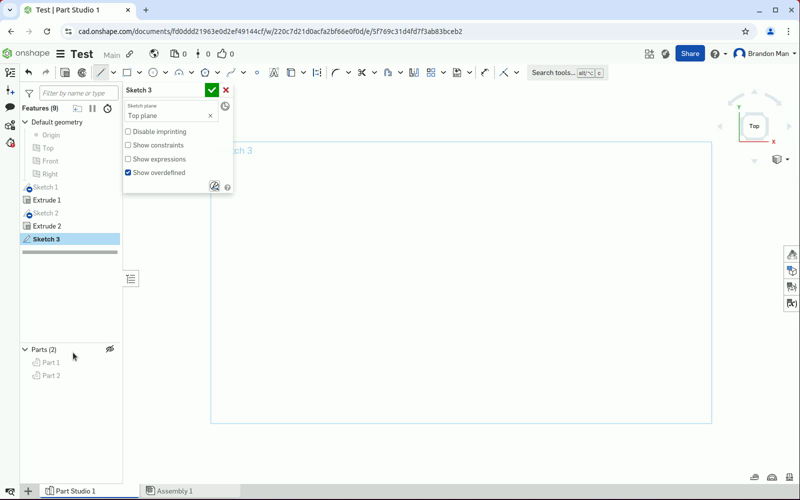
mouse_move(458, 304)
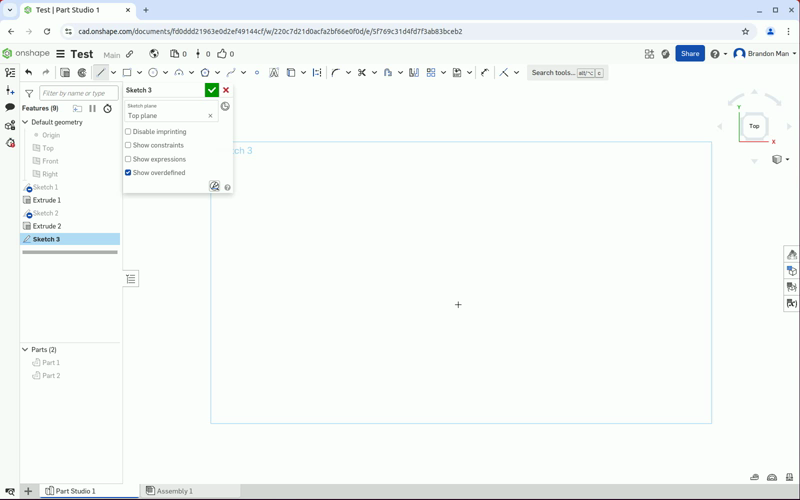
click(458, 304)
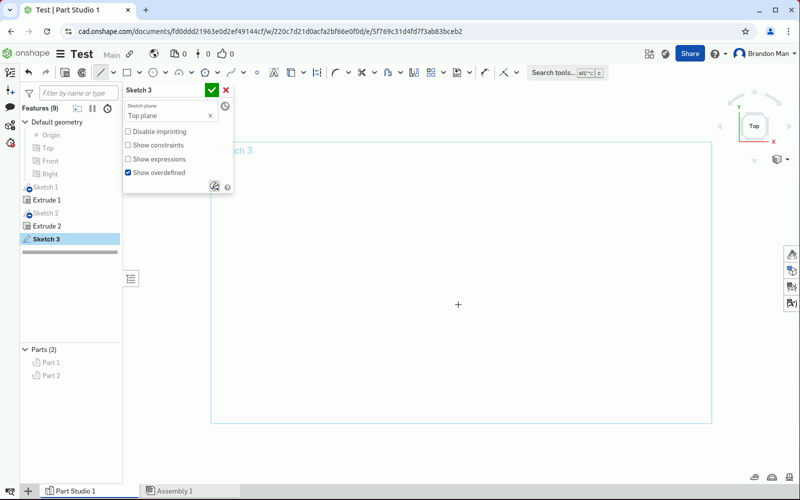
key_up(shift)
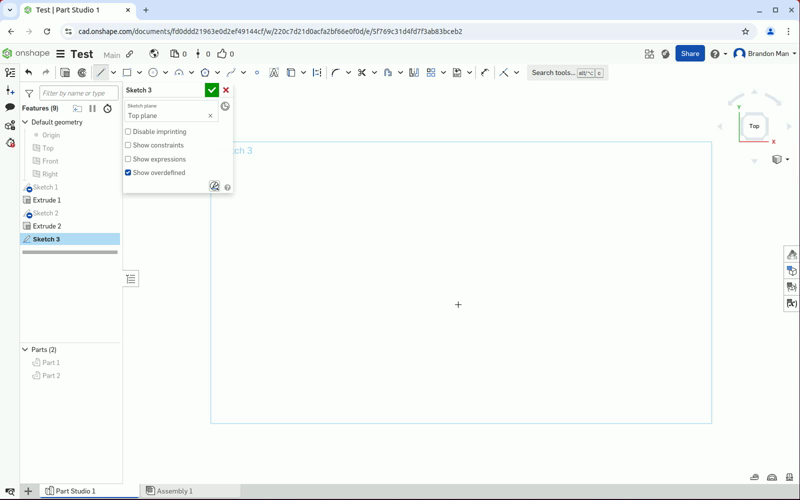
key_down(shift)
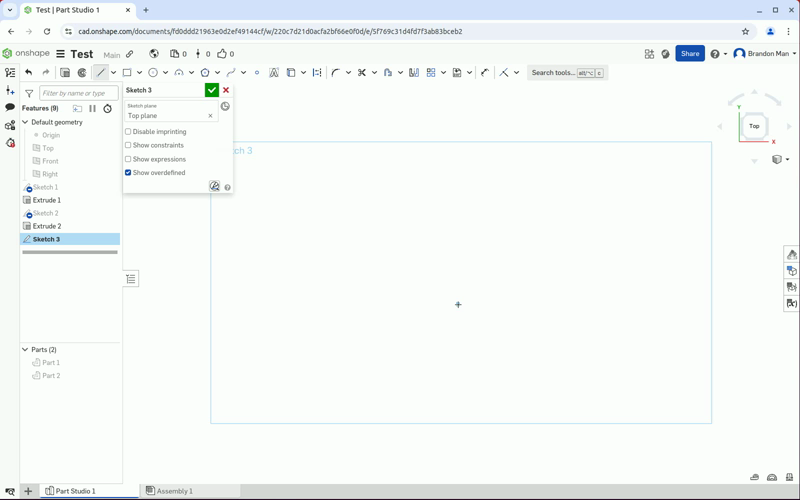
mouse_move(488, 304)
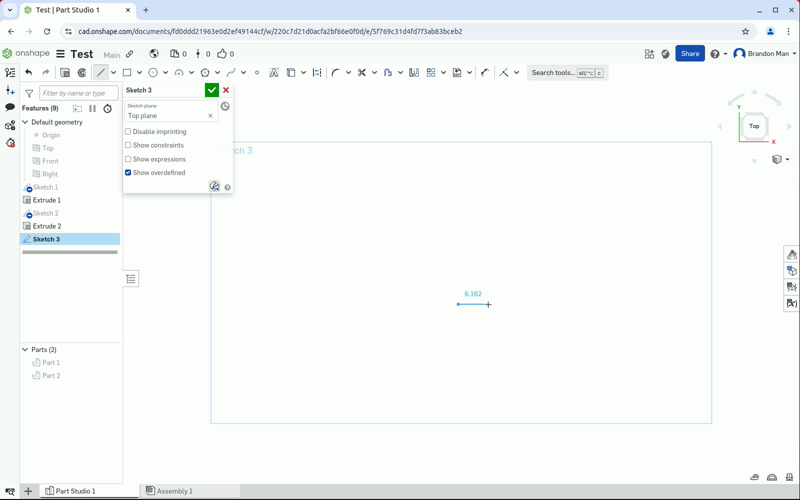
mouse_move(506, 304)
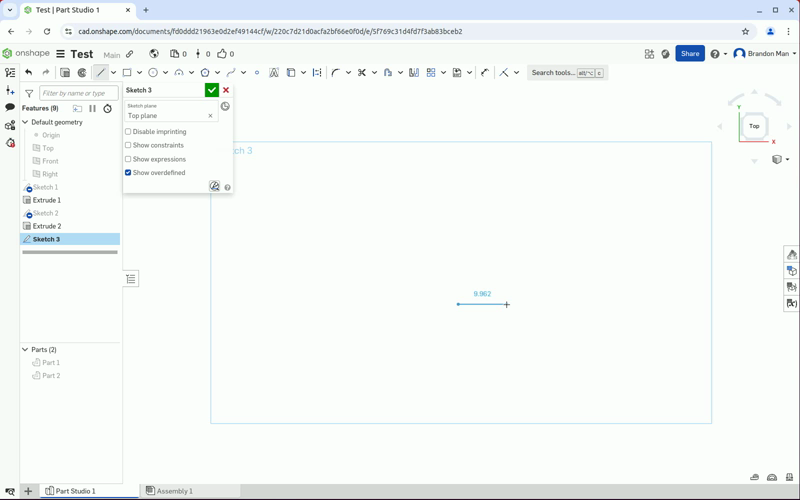
click(506, 304)
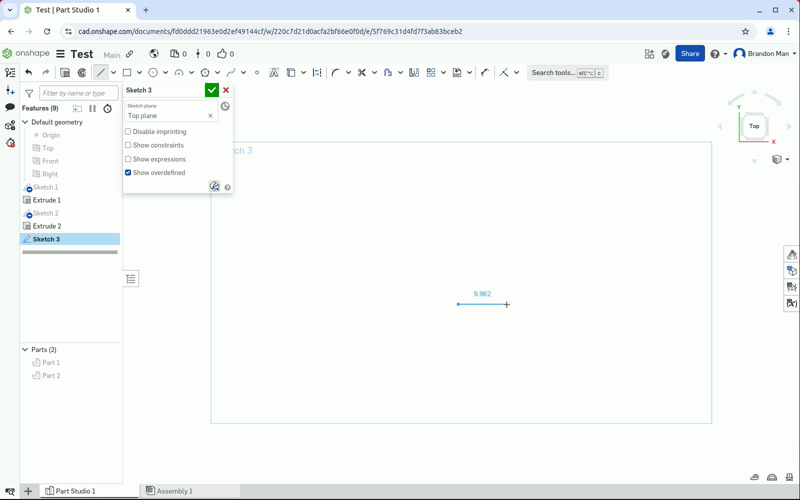
key_up(shift)
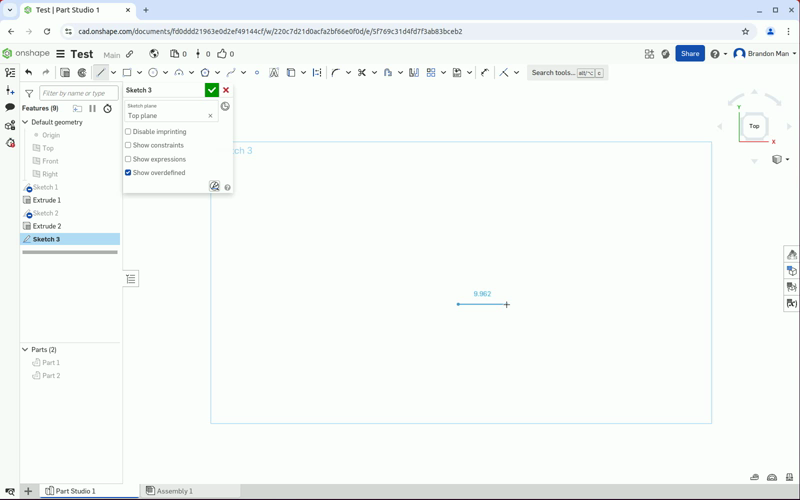
key_down(shift)
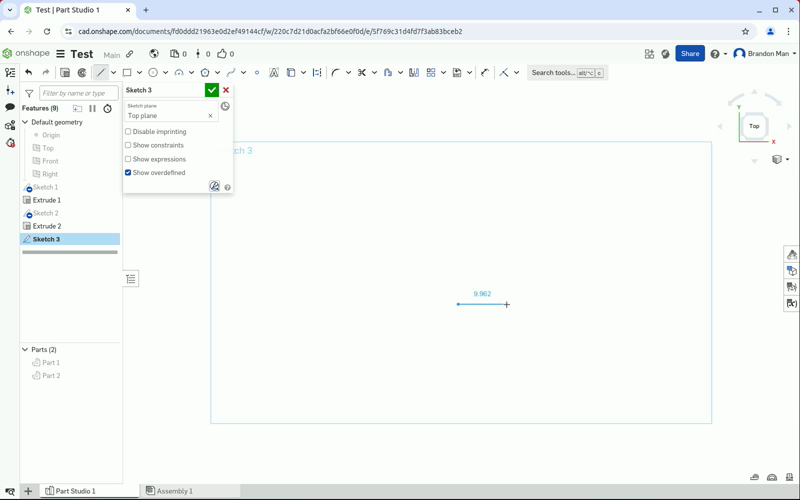
mouse_move(506, 183)
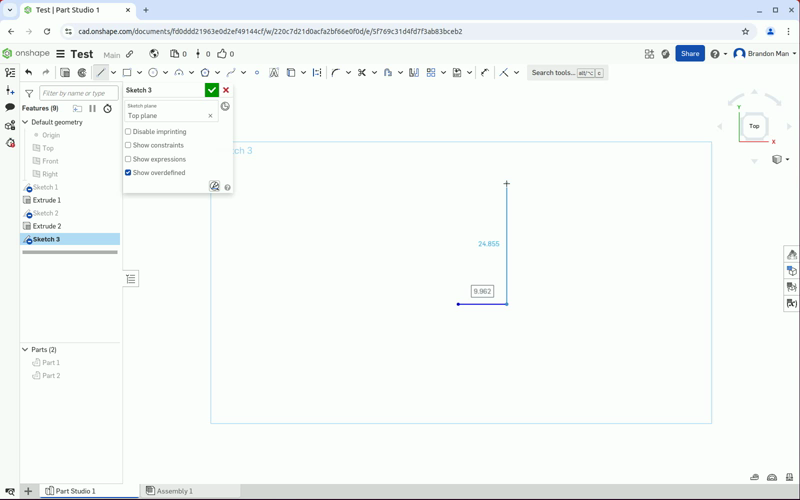
click(506, 183)
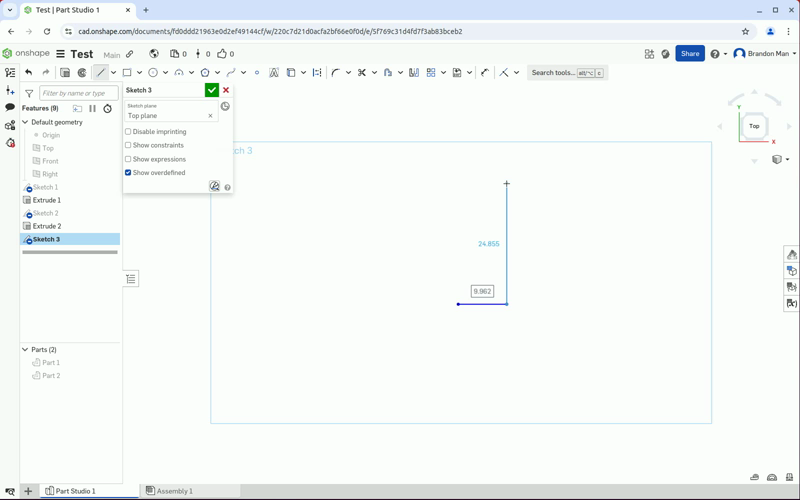
key_up(shift)
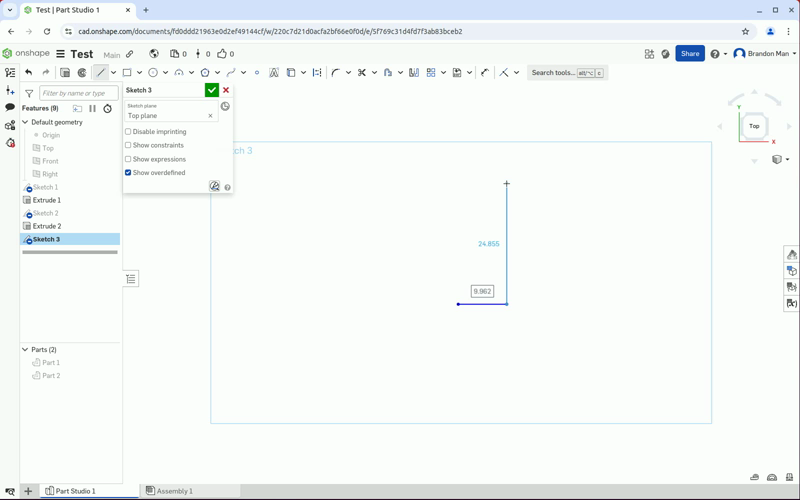
key_down(shift)
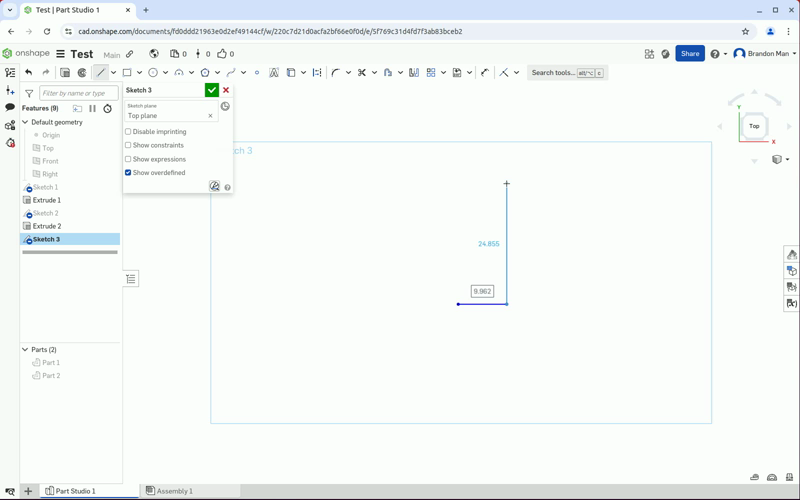
mouse_move(536, 183)
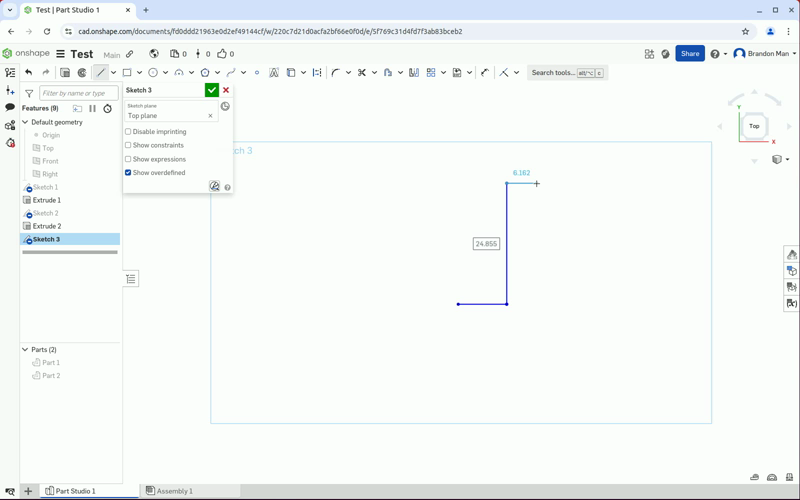
mouse_move(458, 183)
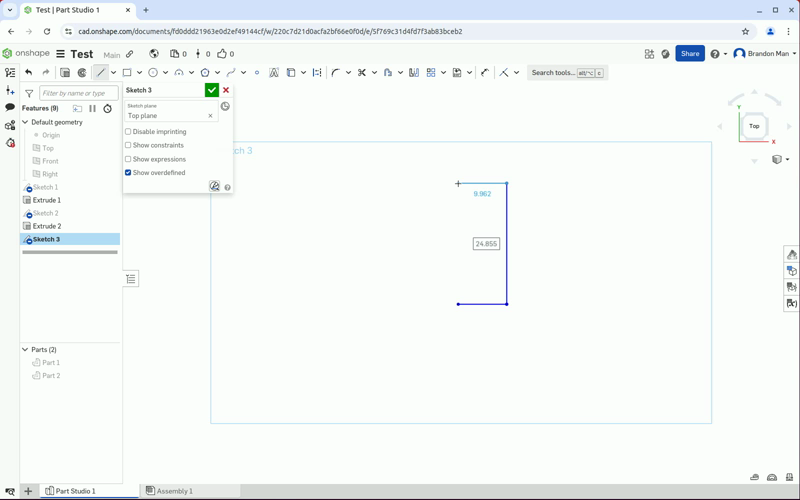
click(458, 183)
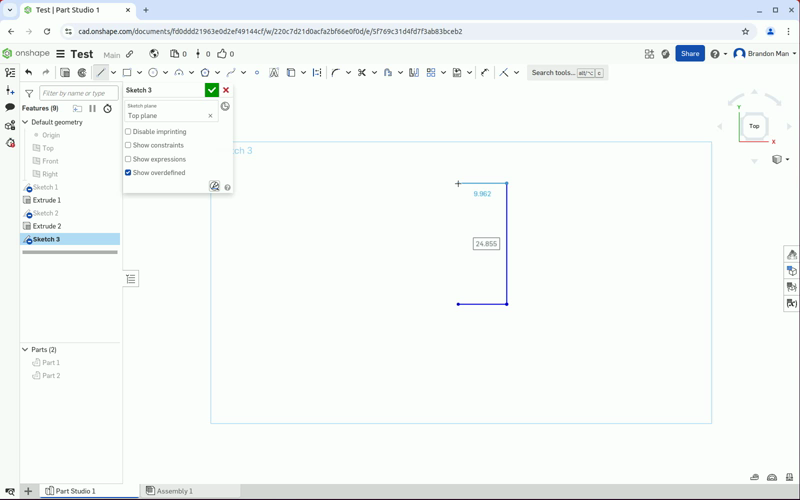
key_up(shift)
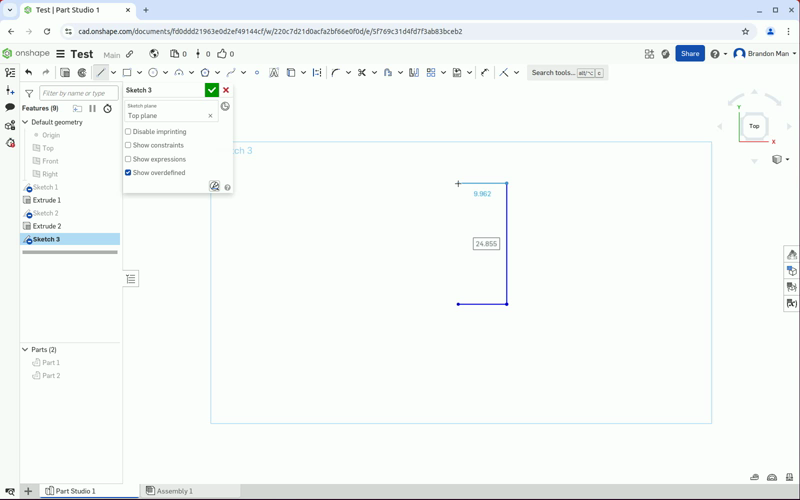
key_down(shift)
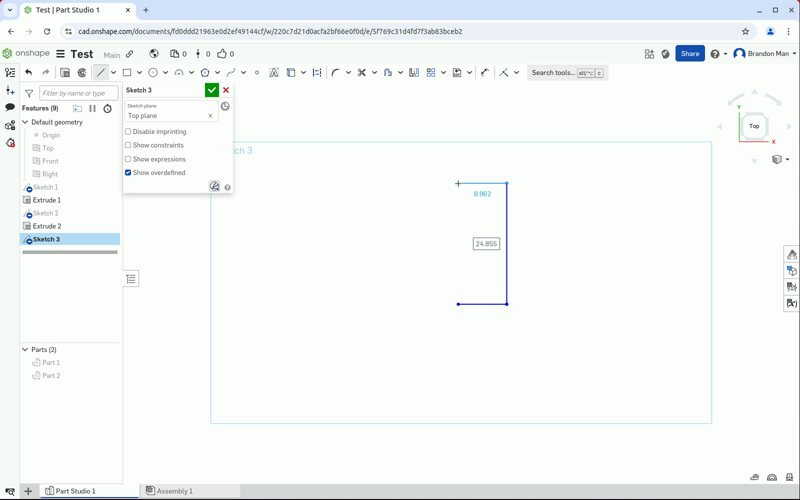
mouse_move(458, 304)
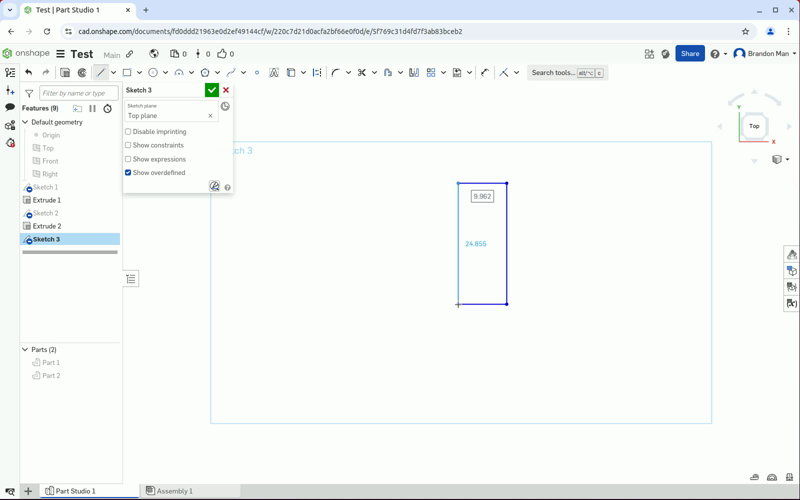
key_up(shift)
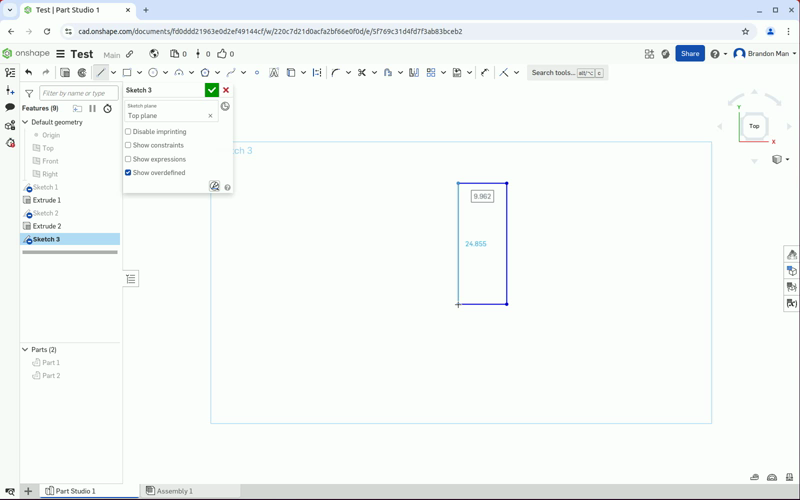
click(458, 304)
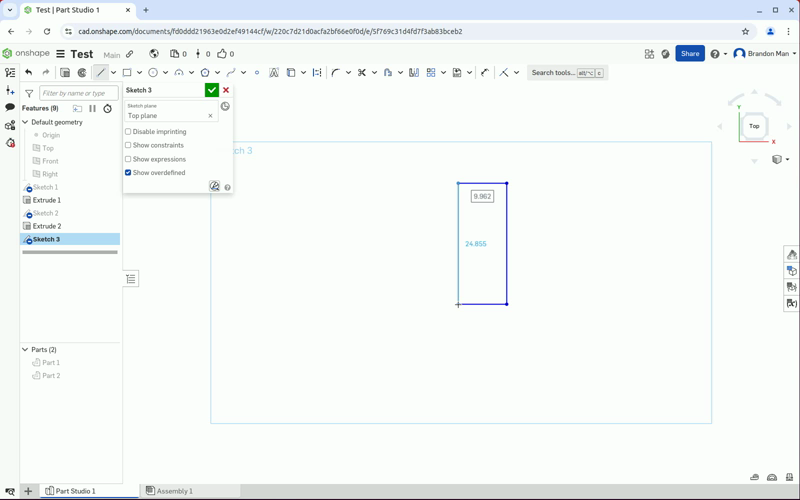
key(esc)
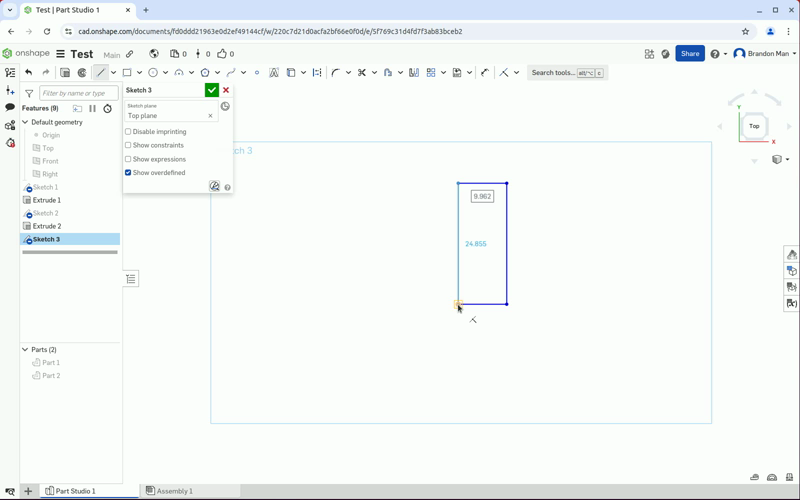
mouse_move(500, 233)
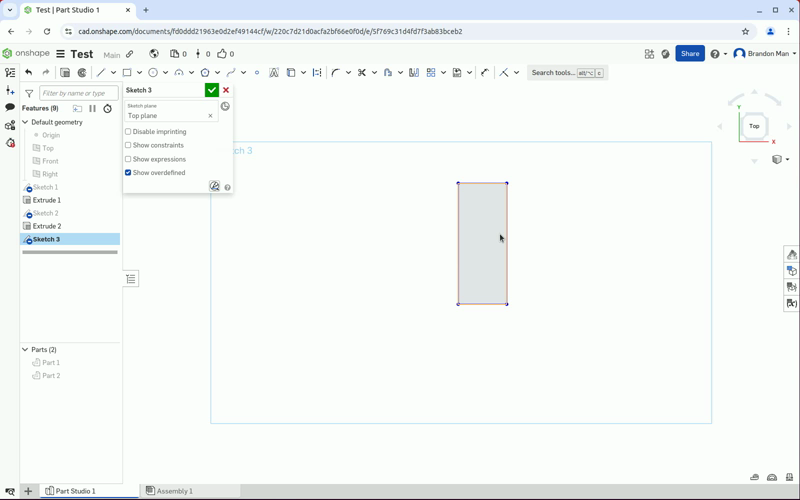
click(500, 233)
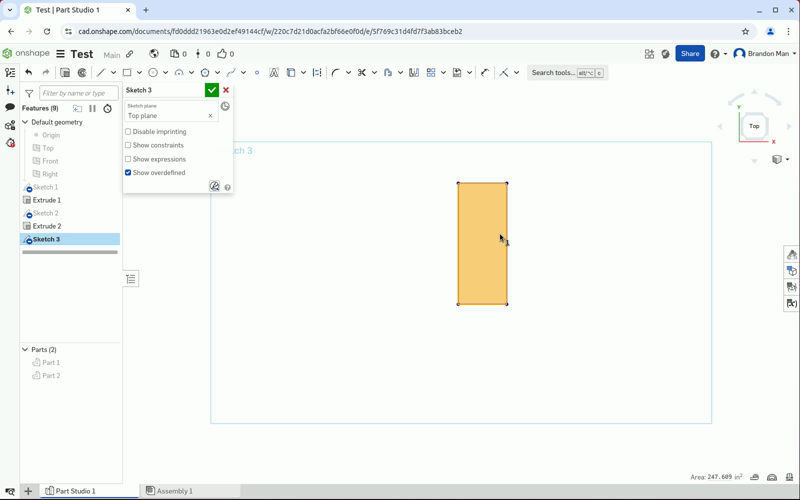
mouse_move(73, 352)
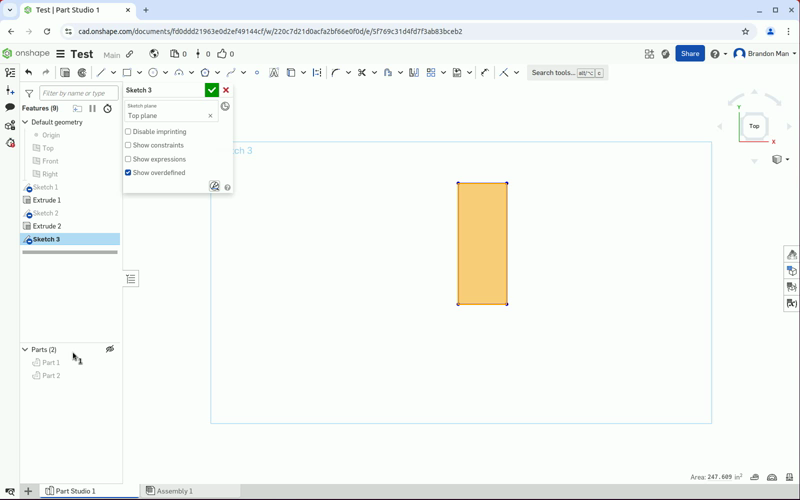
key(shift+y)
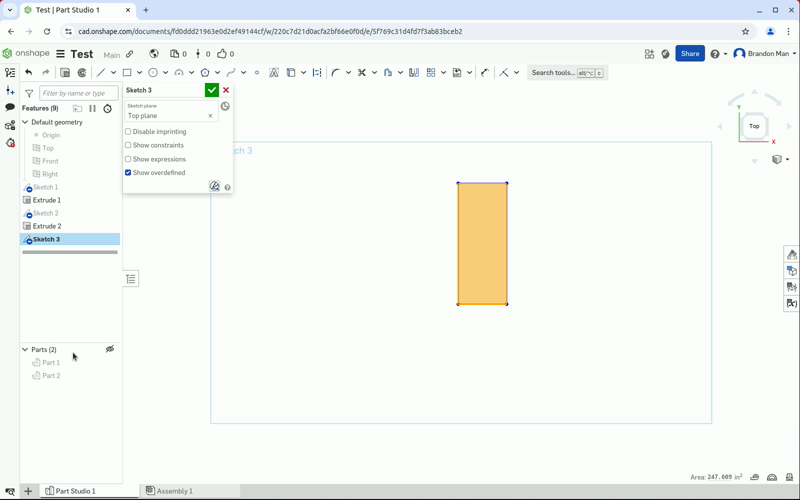
key(shift+e)
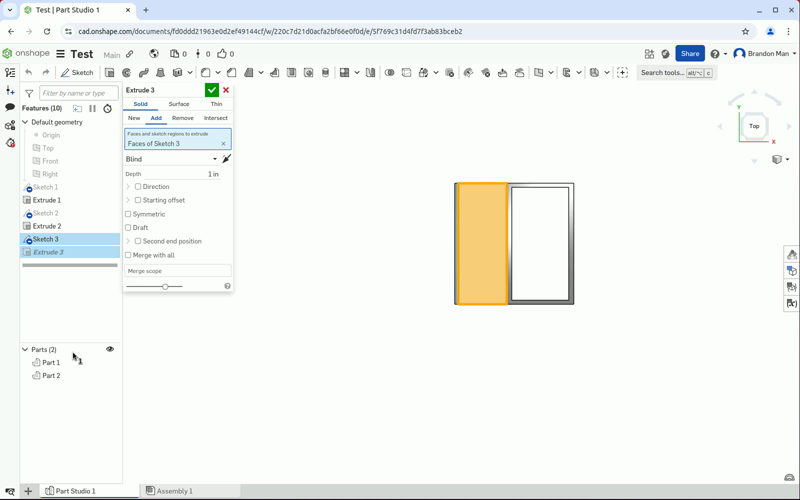
mouse_move(143, 106)
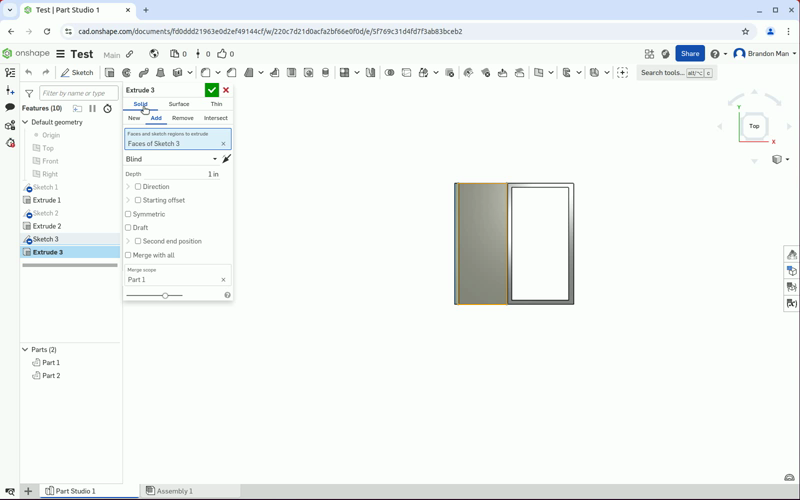
click(143, 106)
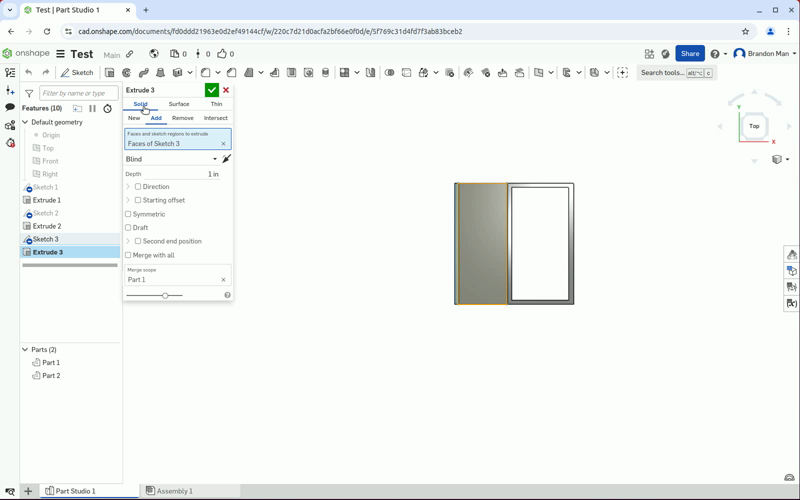
mouse_move(137, 120)
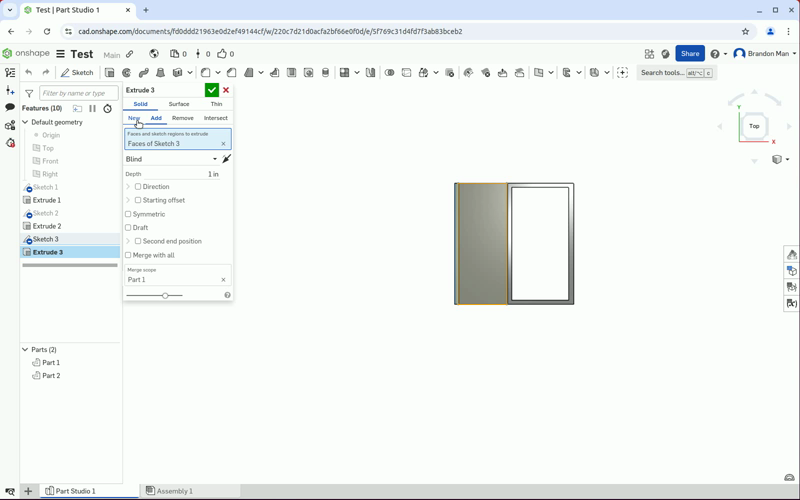
click(137, 120)
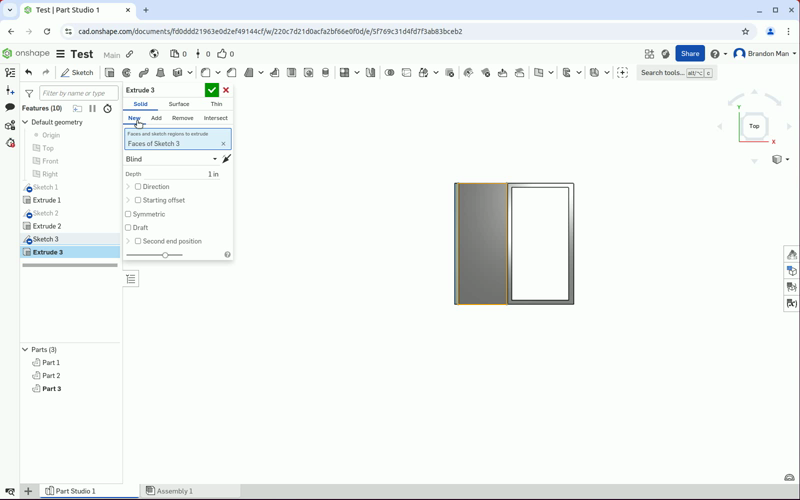
key(tab, 4)
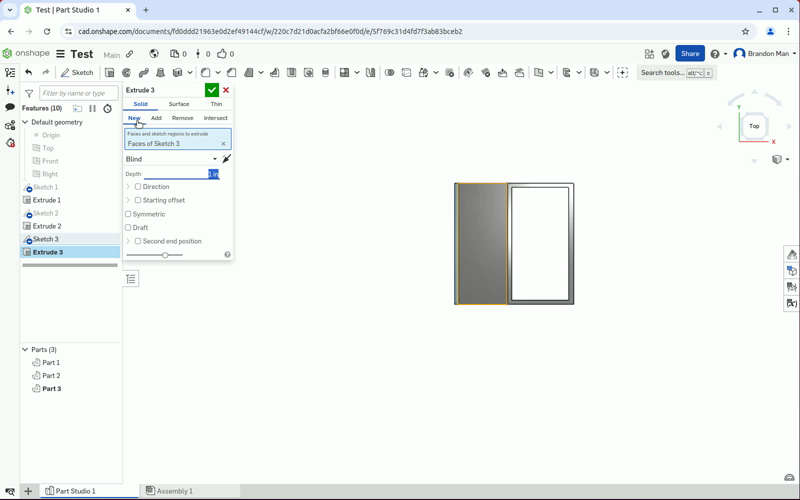
text(0.963)
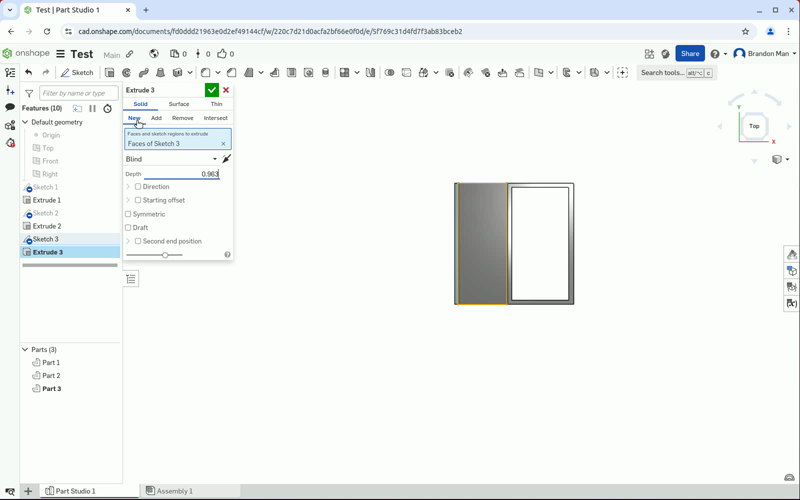
key(enter)
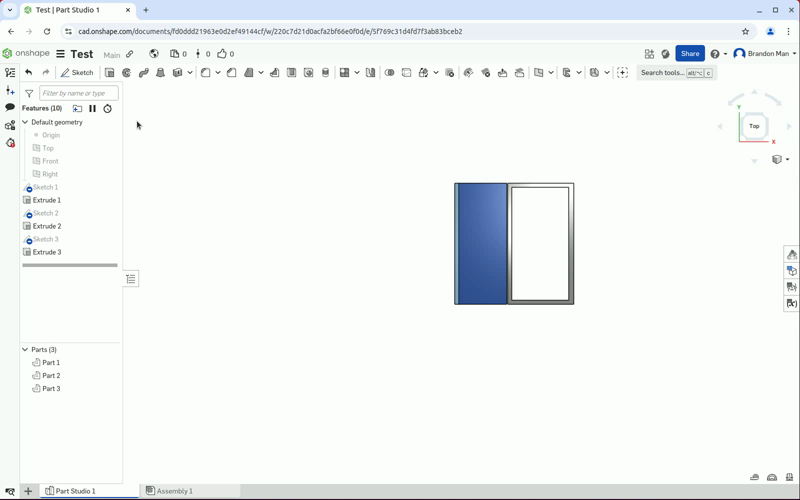
key(shift+h)
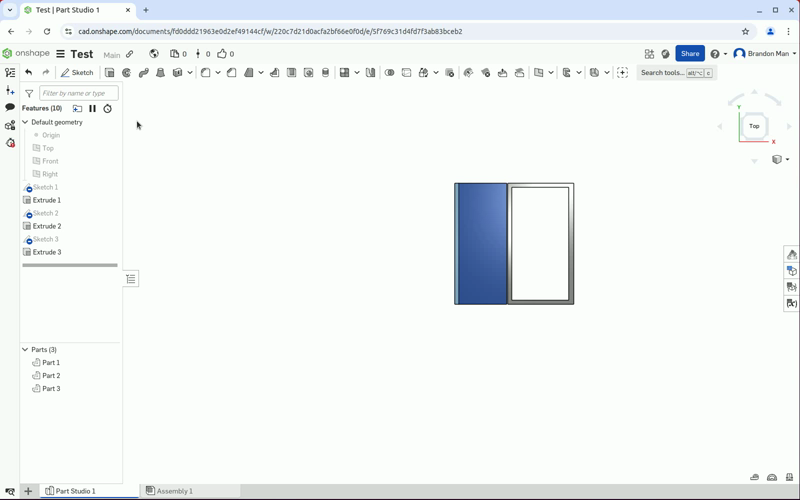
key(shift+h)
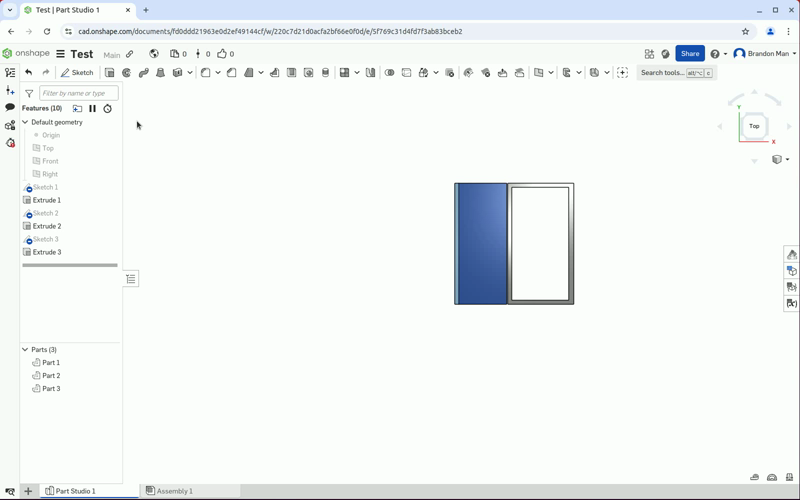
mouse_move(73, 189)
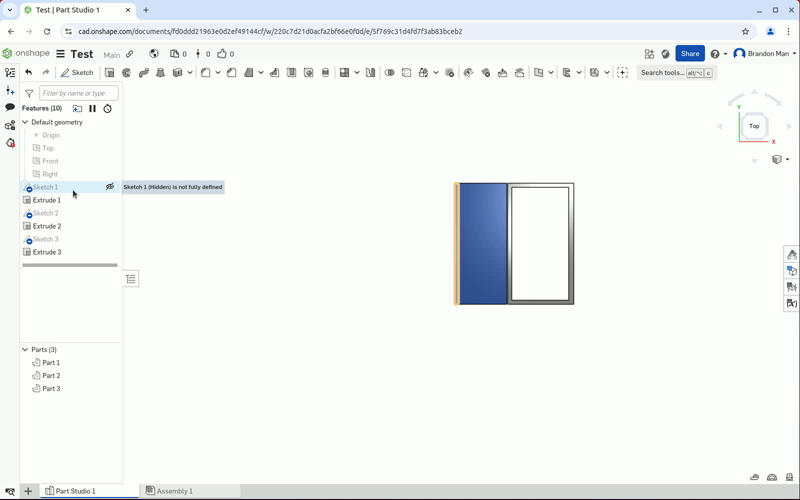
click(73, 189)
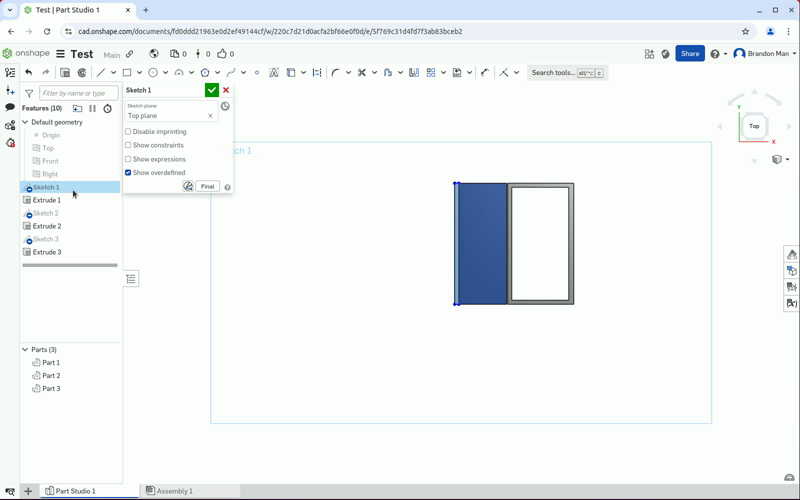
mouse_move(229, 92)
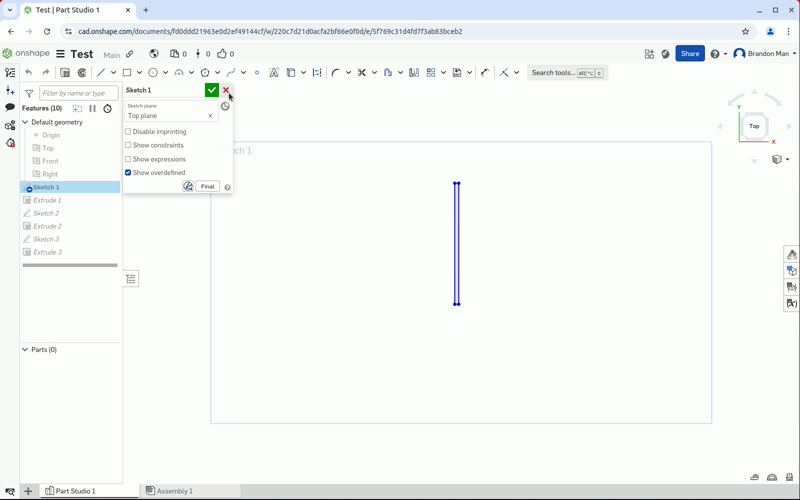
click(229, 92)
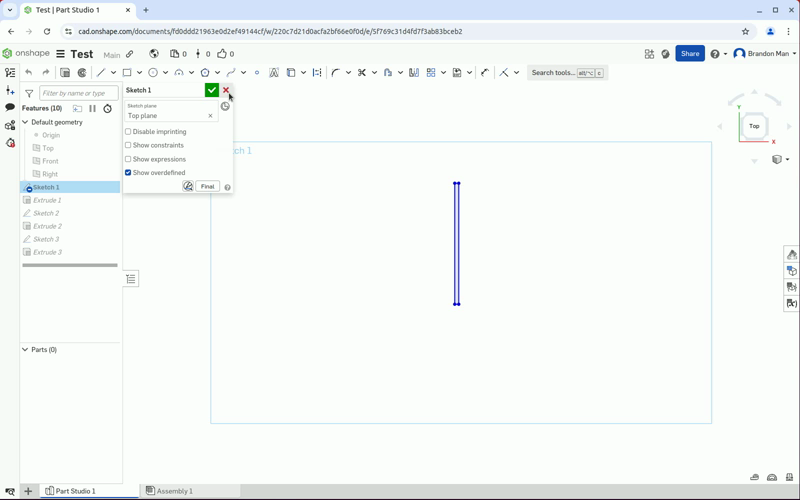
key(shift+s)
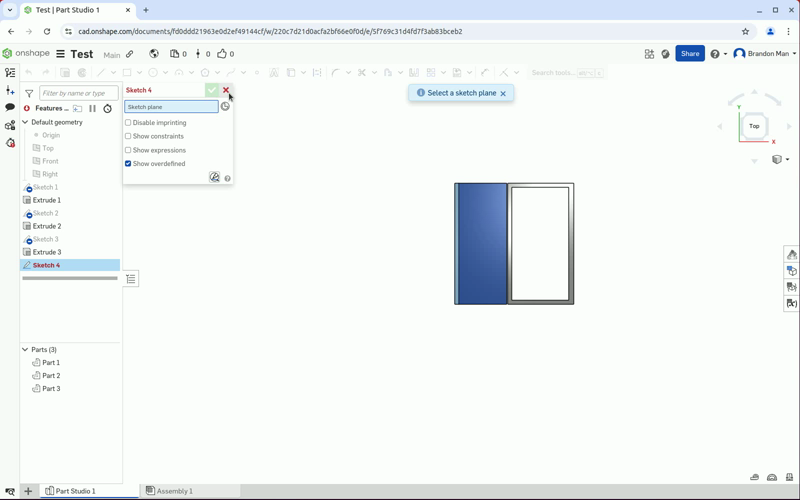
mouse_move(73, 150)
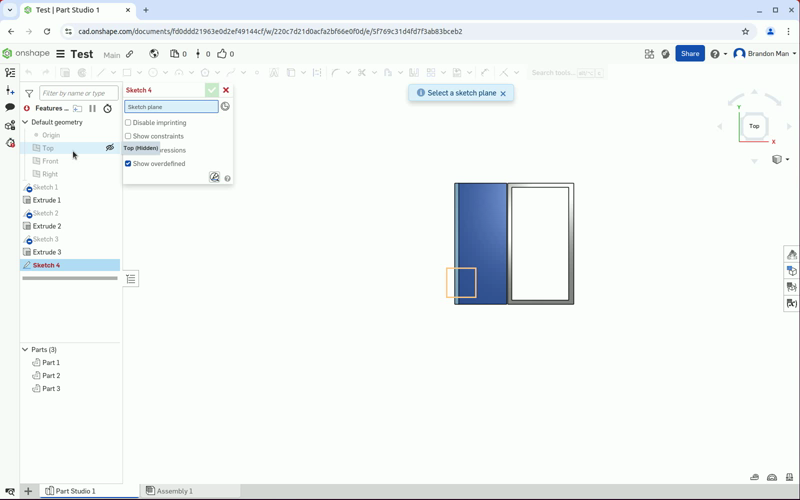
click(73, 150)
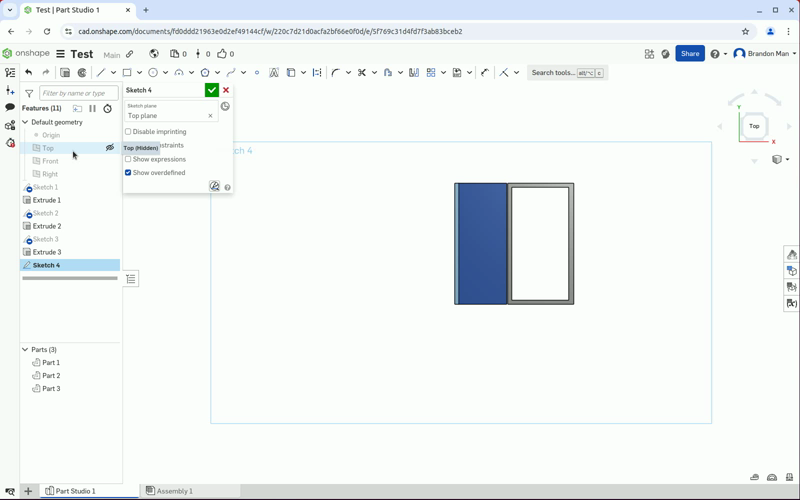
mouse_move(73, 352)
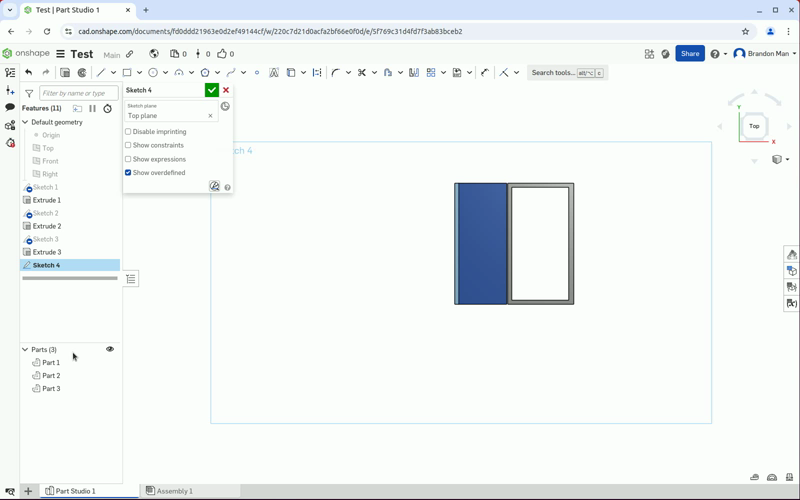
key(y)
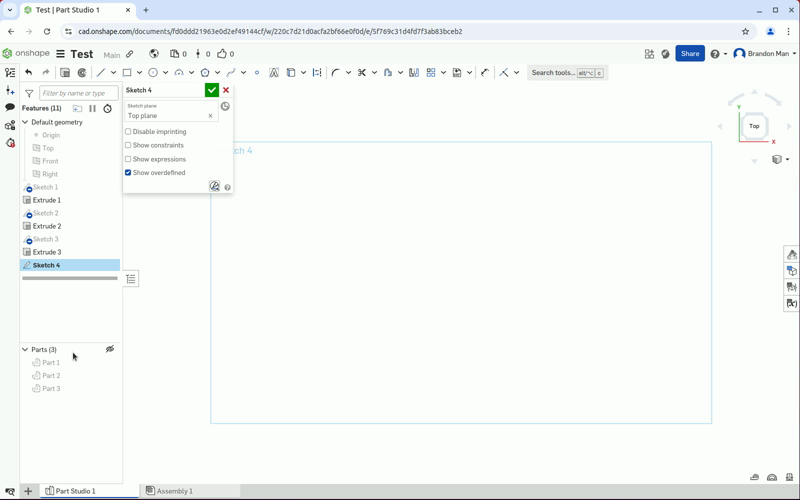
key(l)
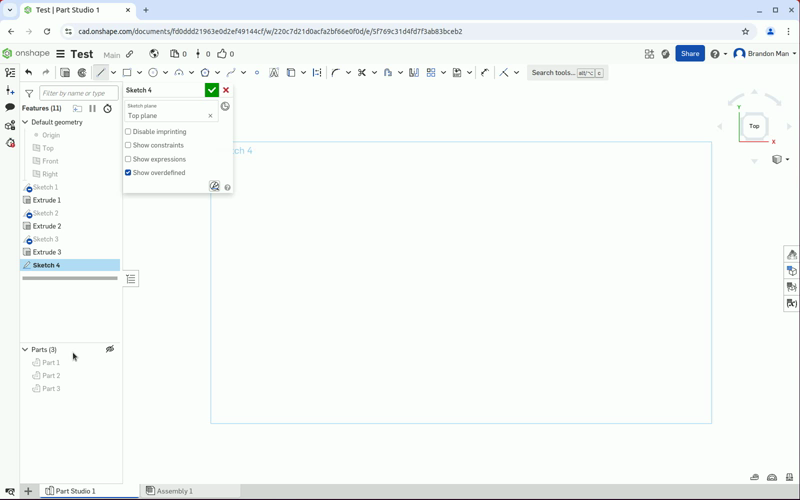
key_down(shift)
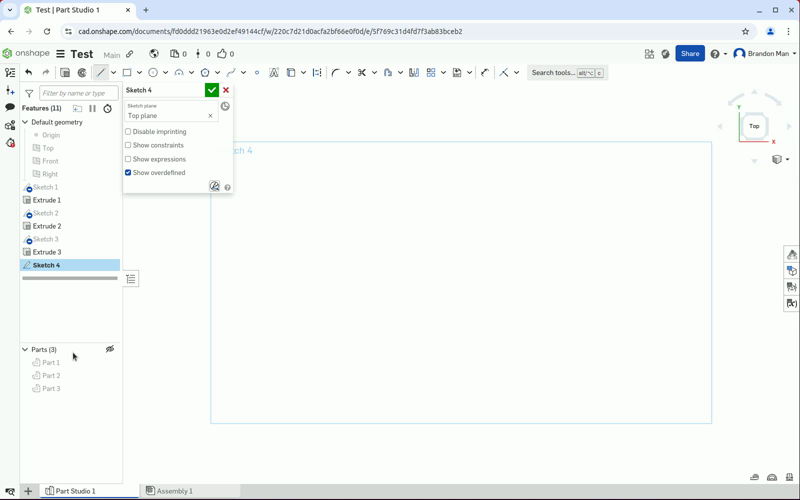
mouse_move(512, 299)
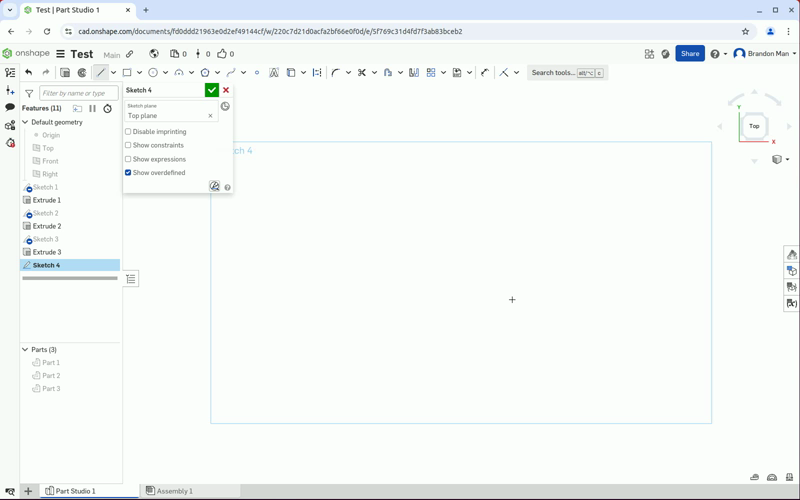
click(512, 299)
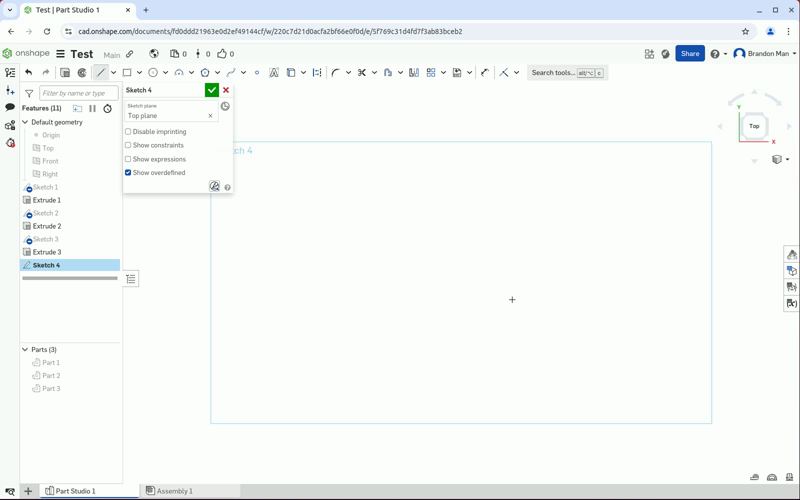
key_up(shift)
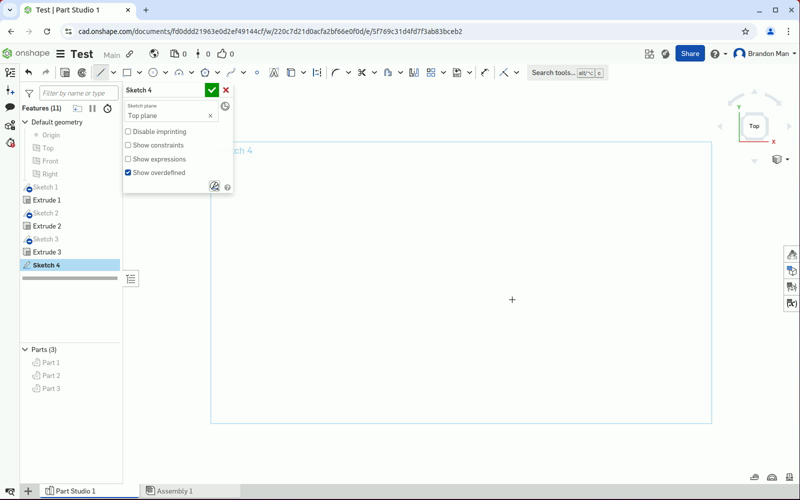
key_down(shift)
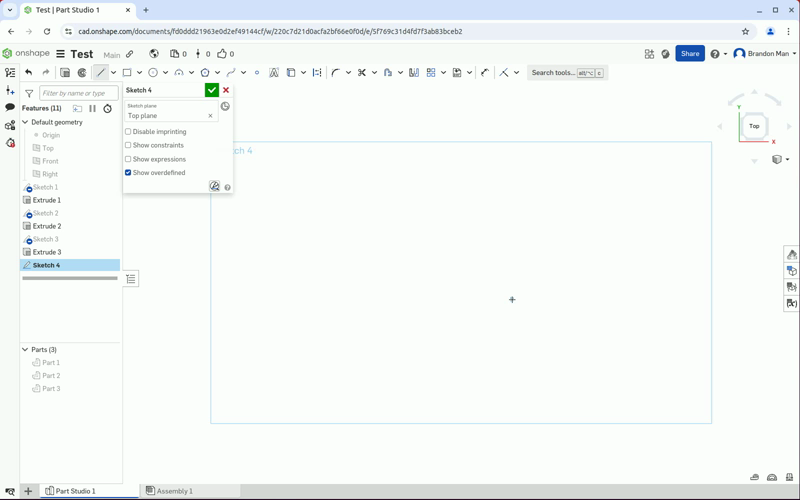
mouse_move(542, 299)
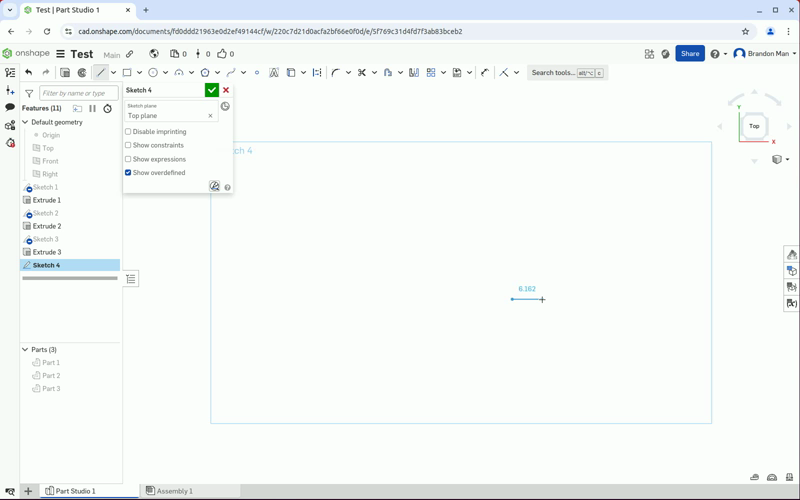
mouse_move(569, 299)
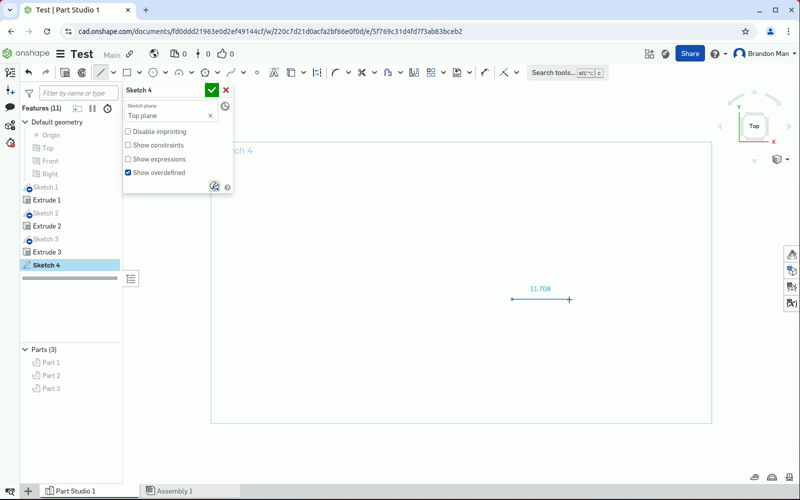
click(569, 299)
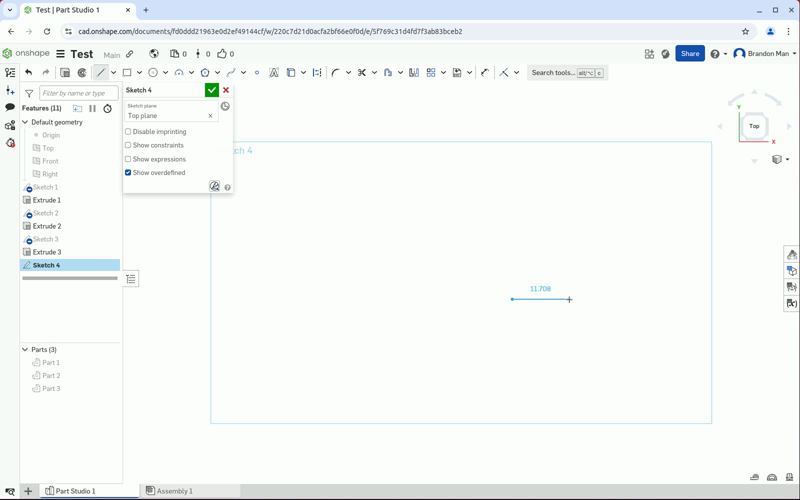
key_up(shift)
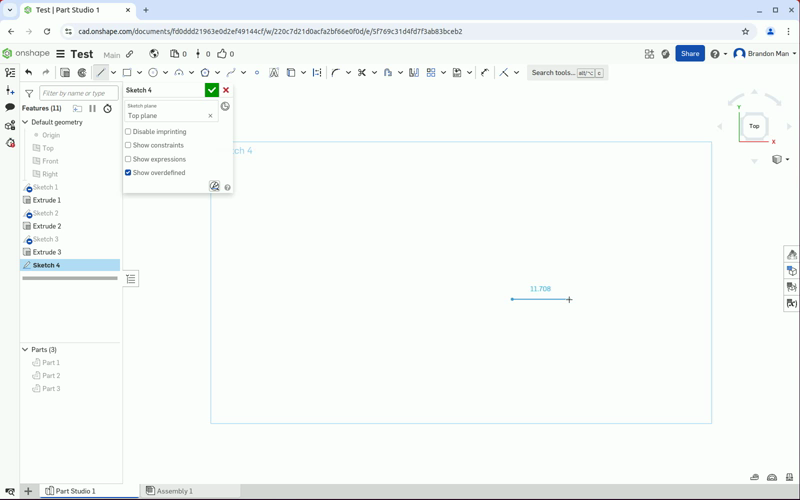
key_down(shift)
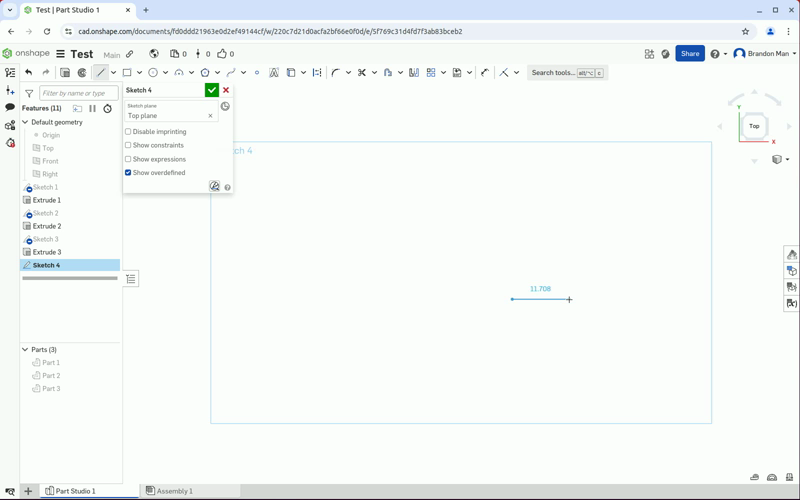
mouse_move(569, 186)
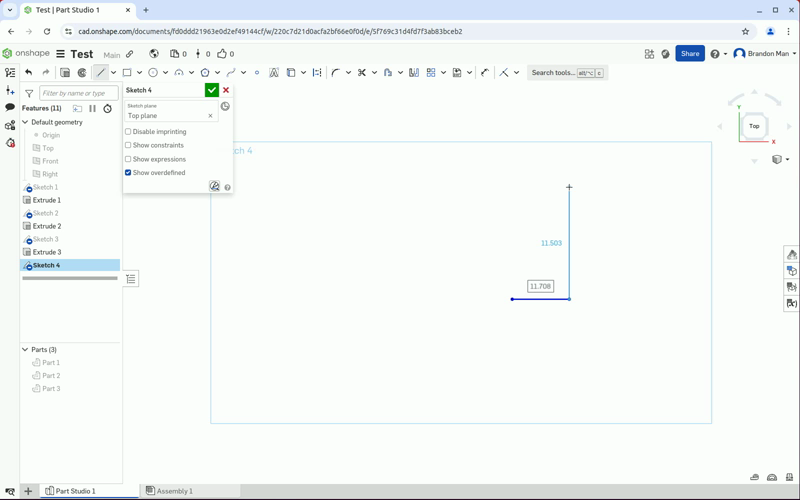
click(569, 186)
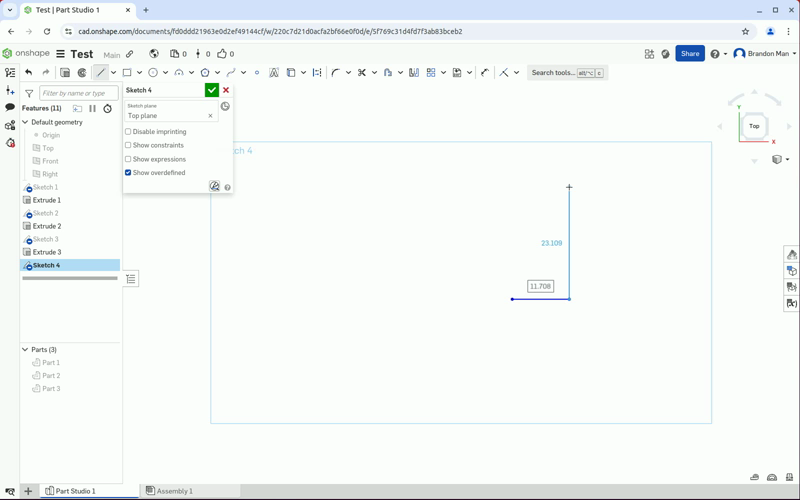
key_up(shift)
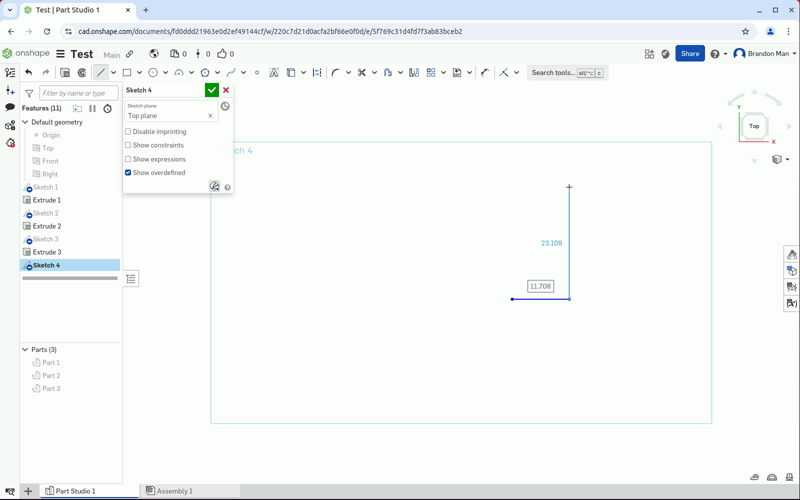
key_down(shift)
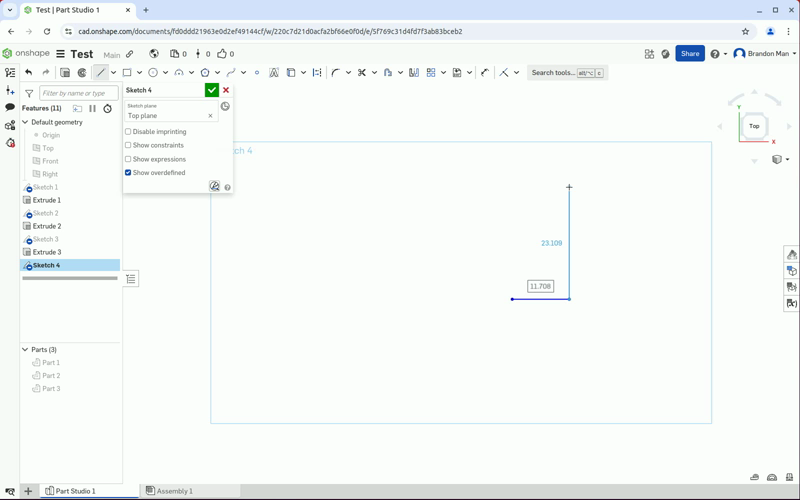
mouse_move(589, 186)
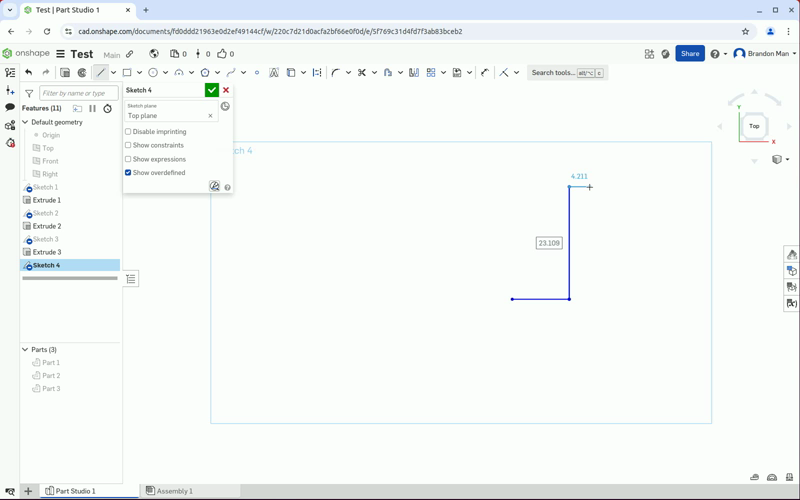
mouse_move(512, 186)
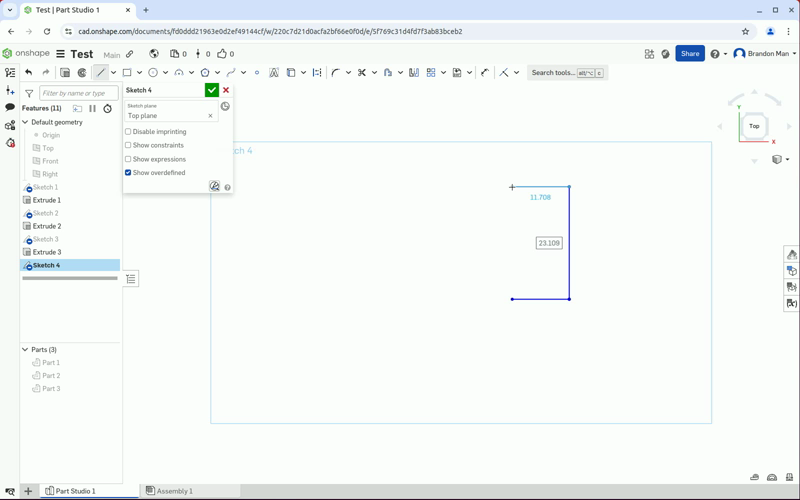
click(512, 186)
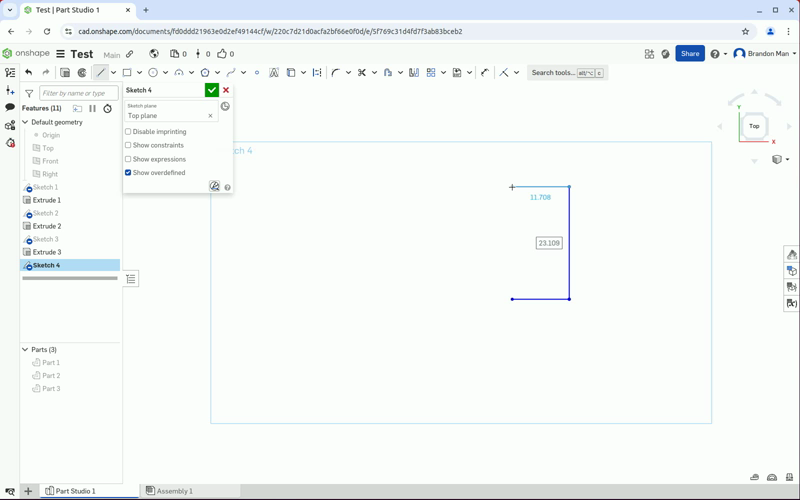
key_up(shift)
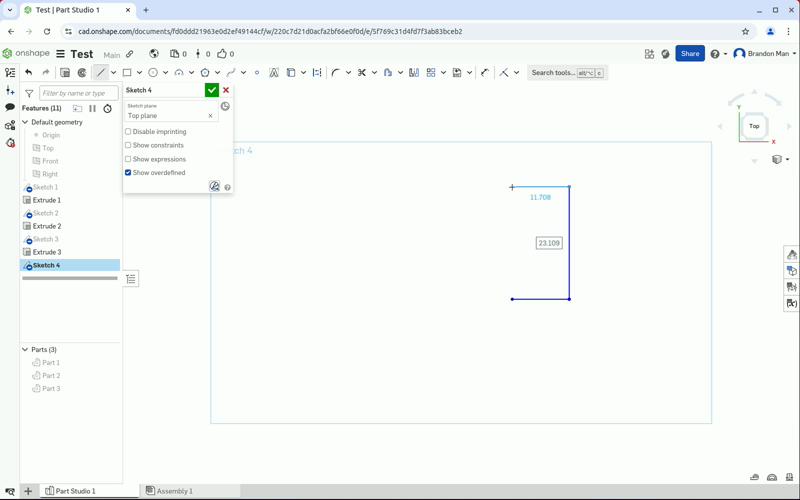
key_down(shift)
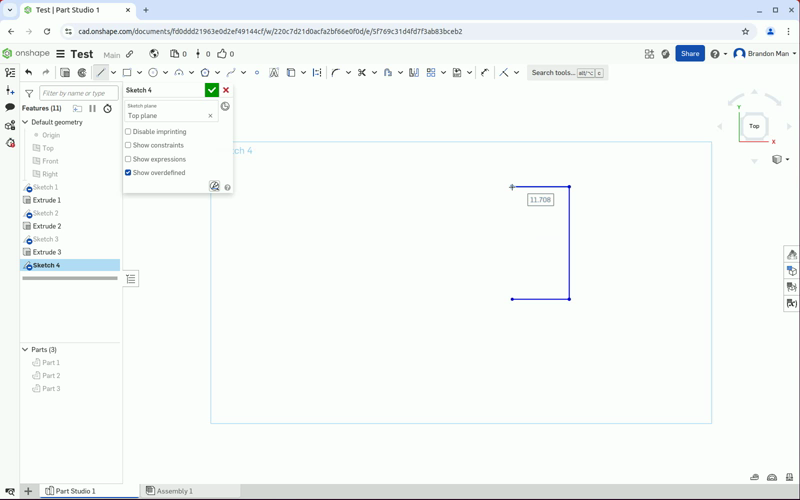
mouse_move(512, 299)
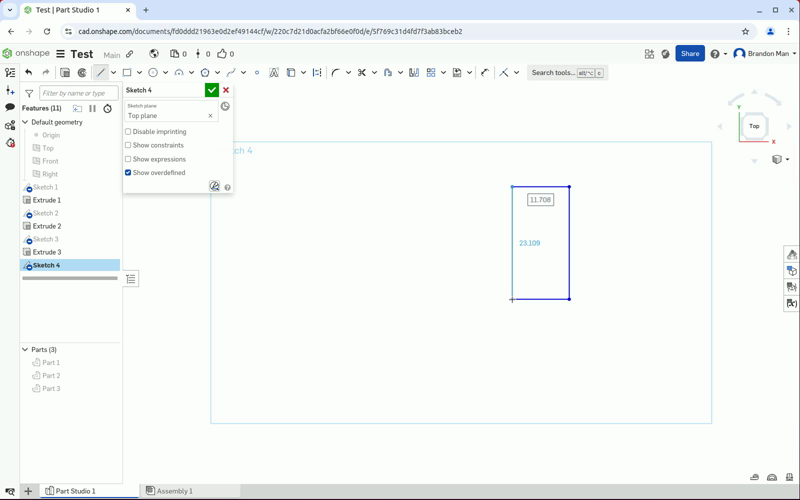
key_up(shift)
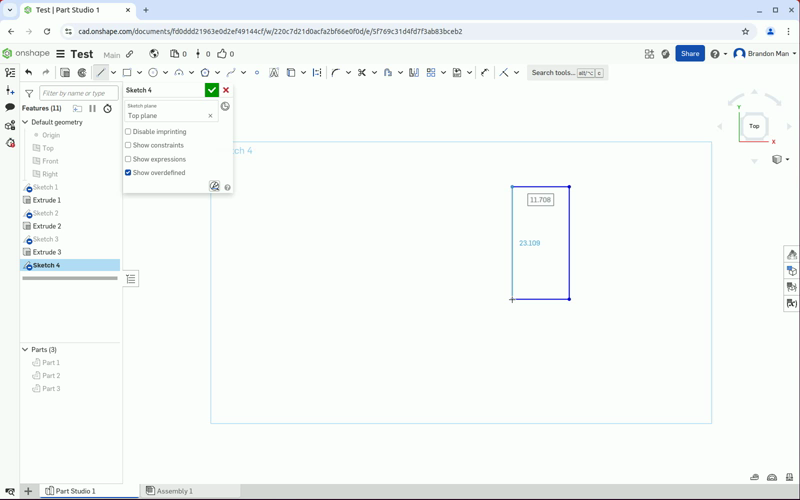
click(512, 299)
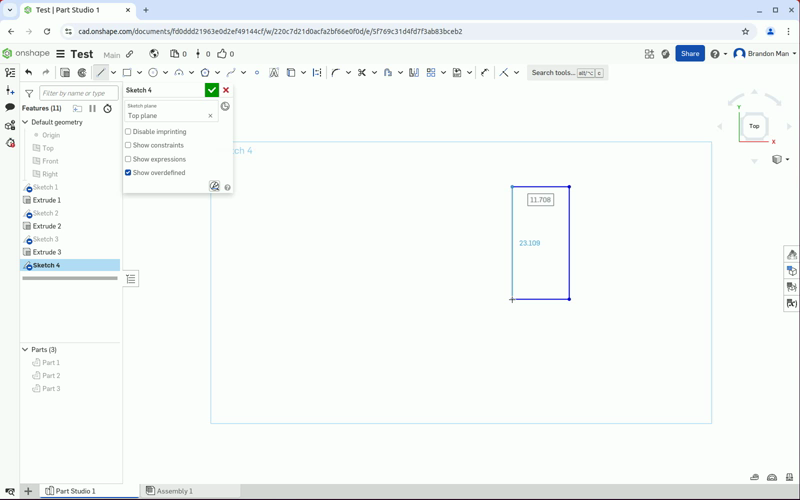
key(esc)
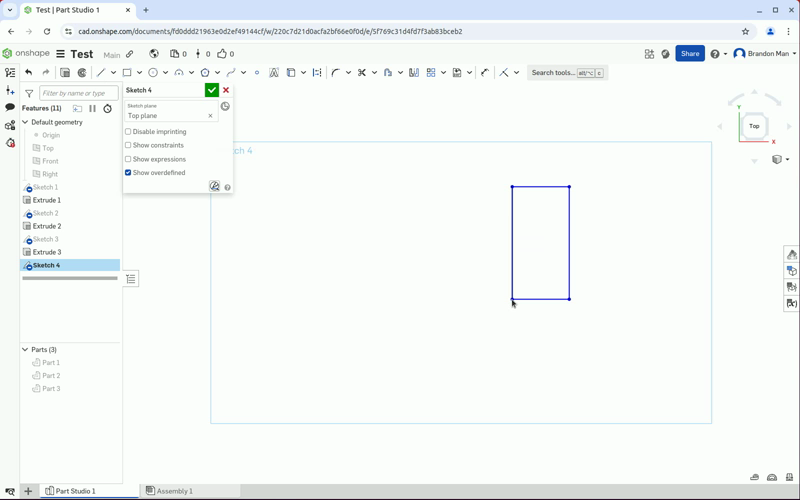
mouse_move(562, 279)
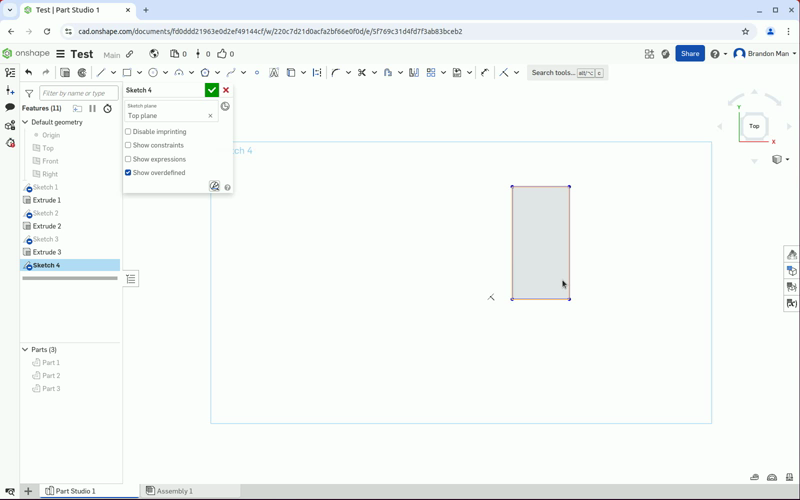
click(562, 279)
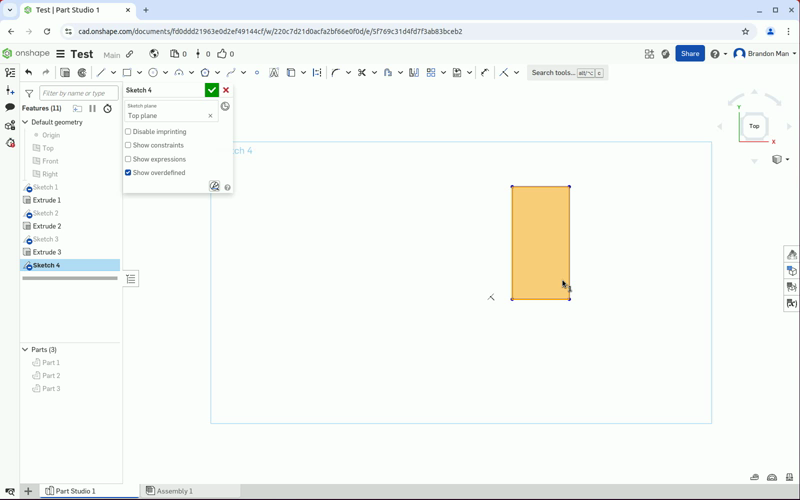
mouse_move(73, 352)
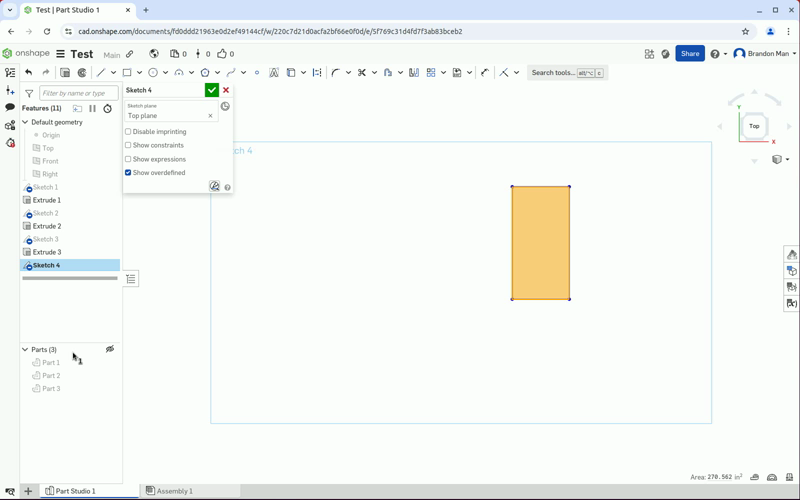
key(shift+y)
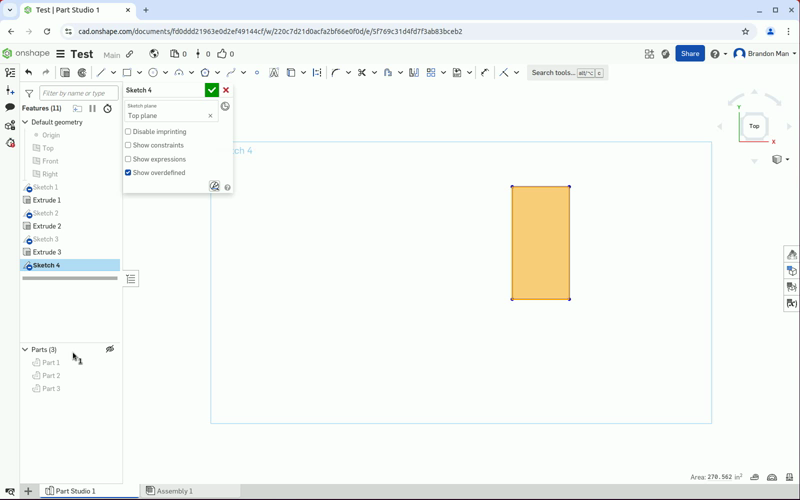
key(shift+e)
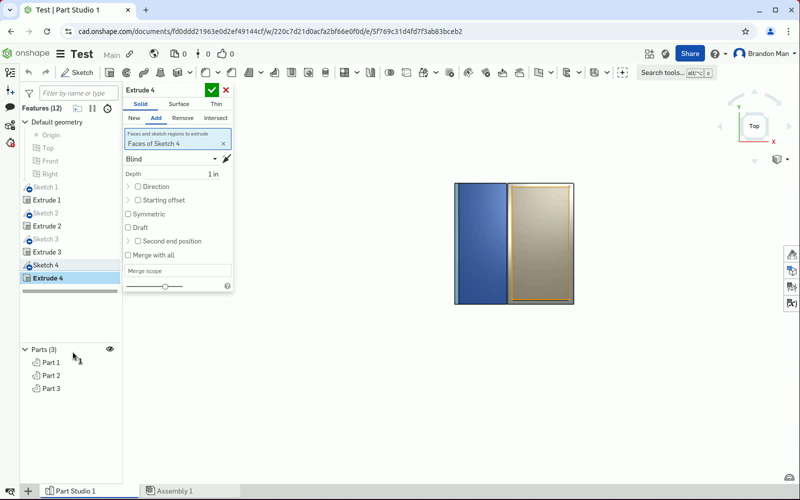
mouse_move(143, 106)
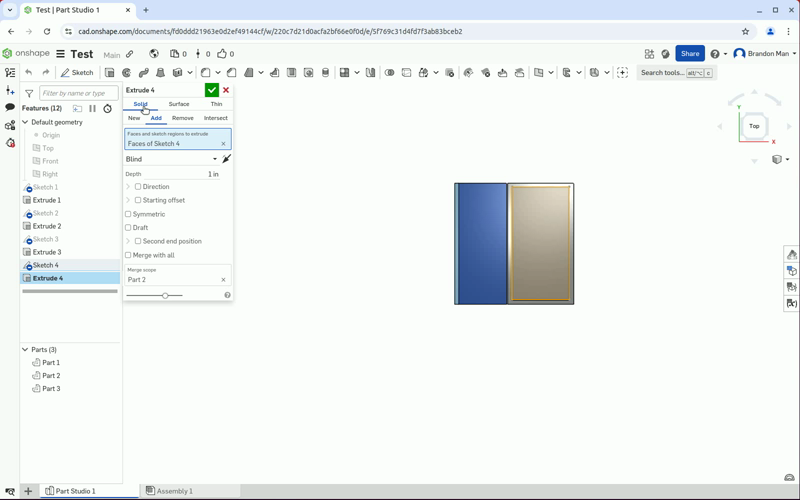
click(143, 106)
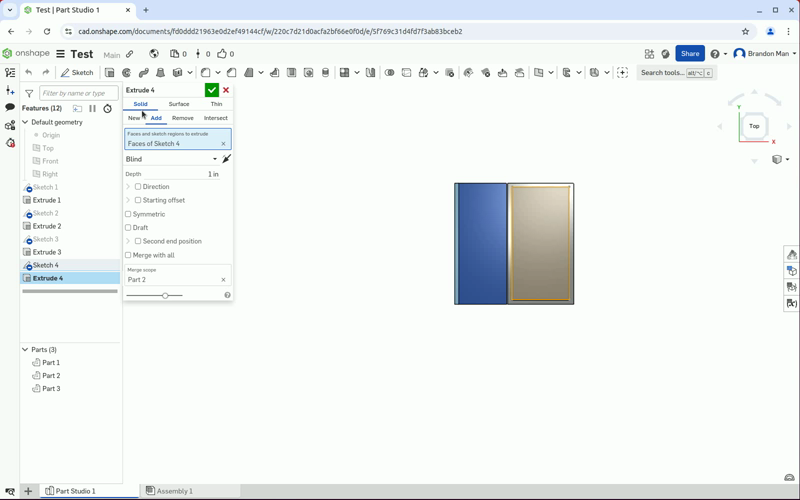
mouse_move(137, 120)
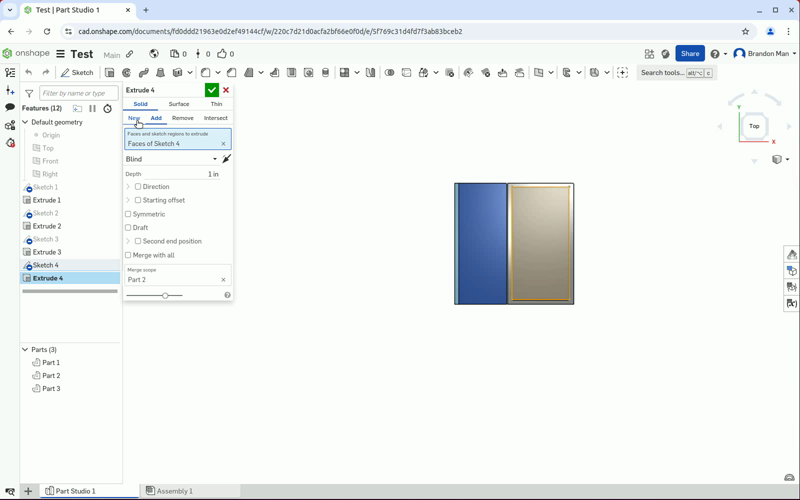
click(137, 120)
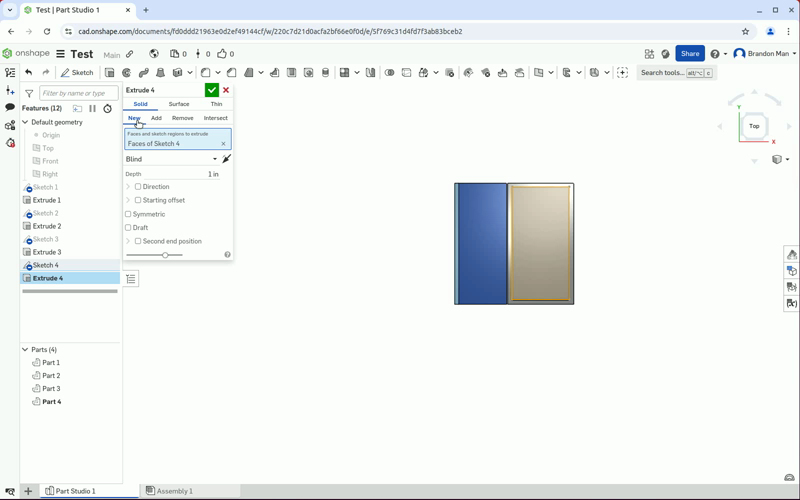
key(tab, 4)
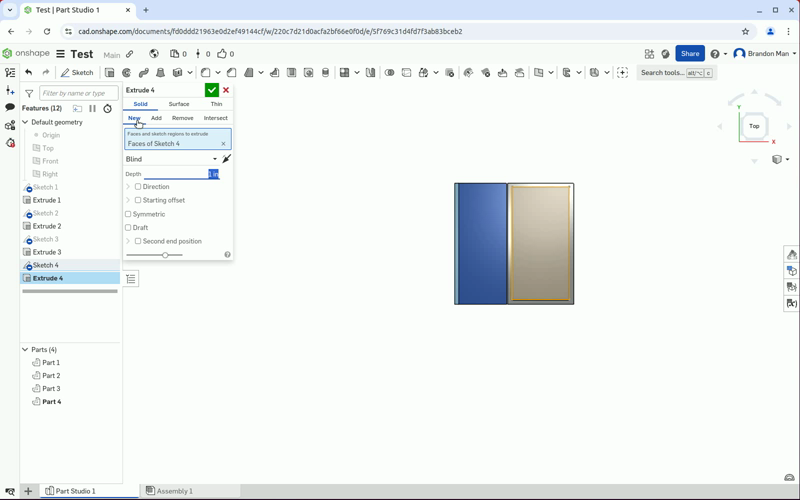
text(17.331)
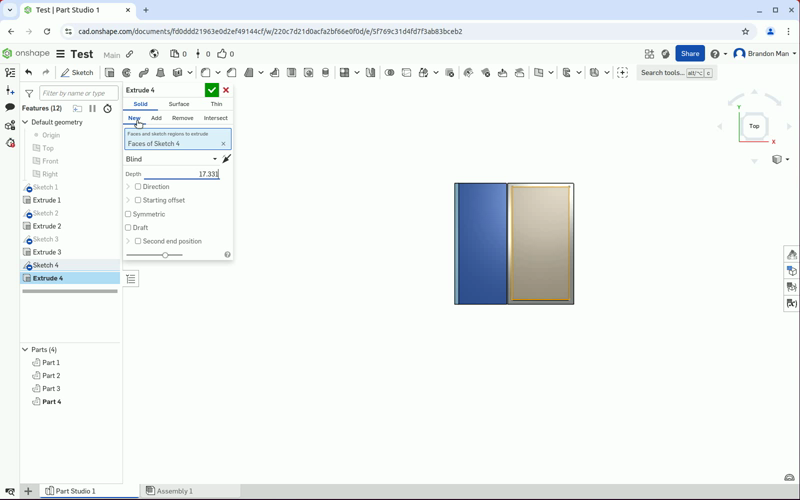
key(enter)
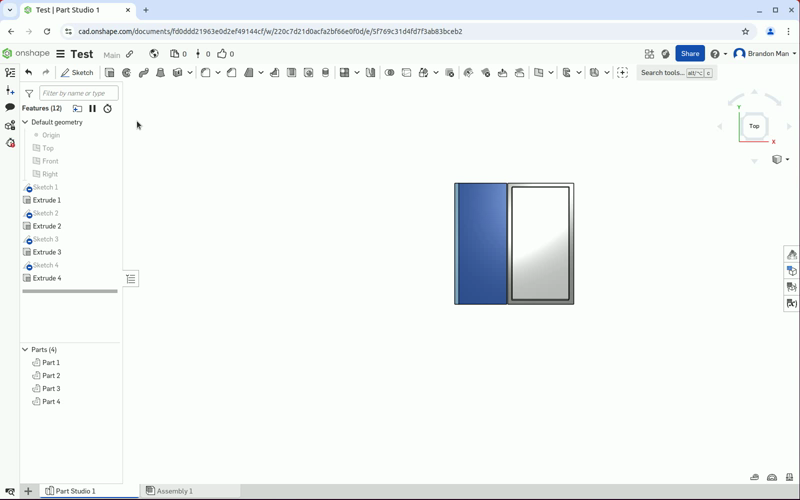
key(shift+h)
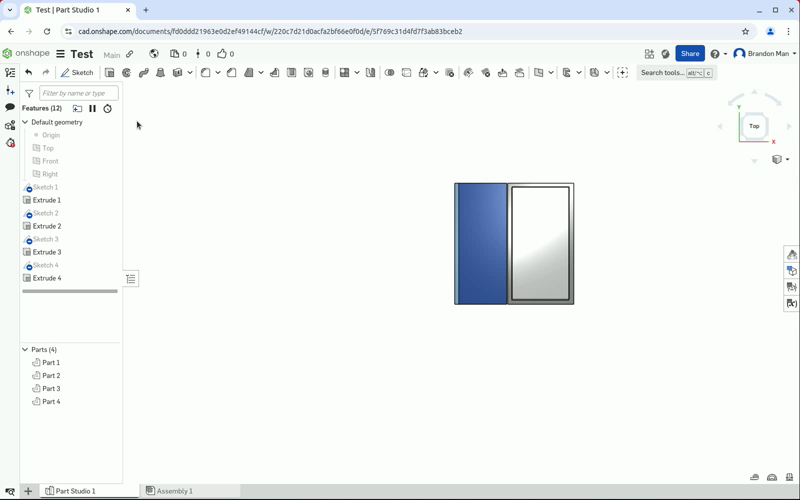
key(shift+h)
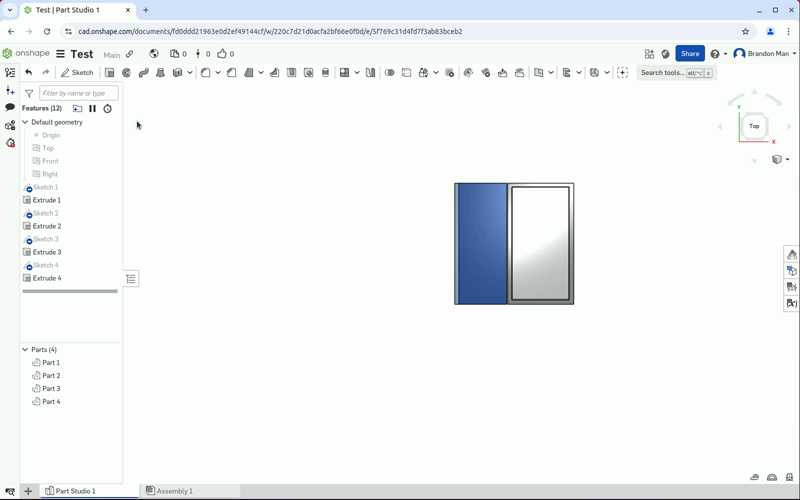
mouse_move(73, 189)
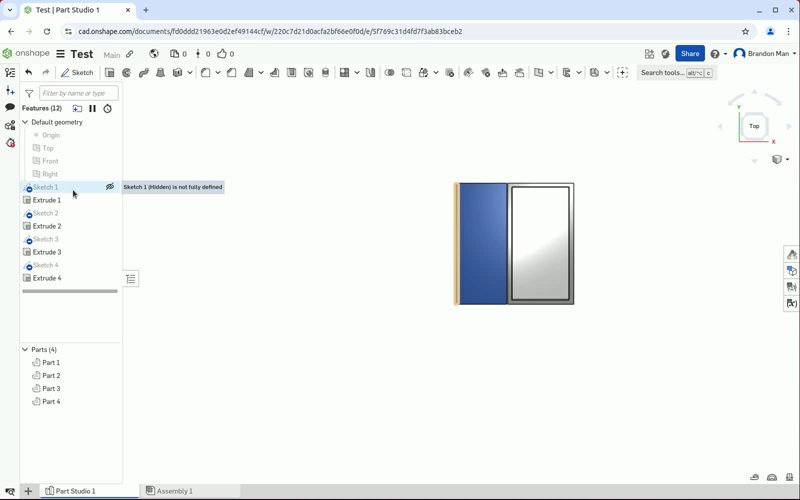
click(73, 189)
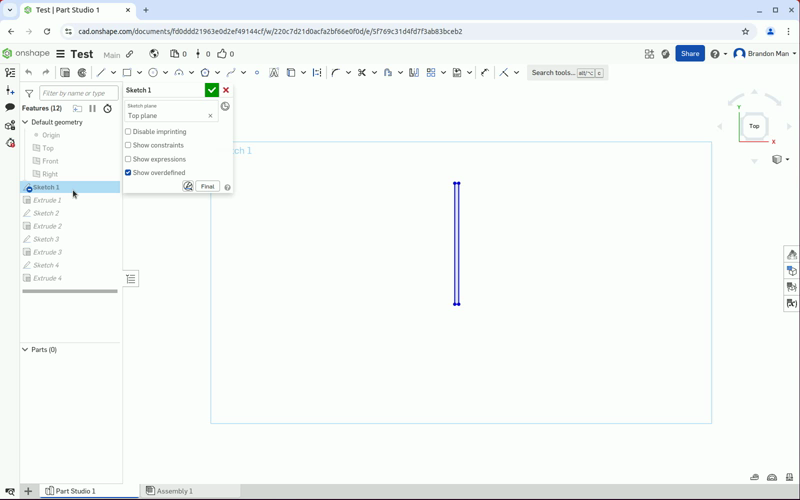
mouse_move(229, 92)
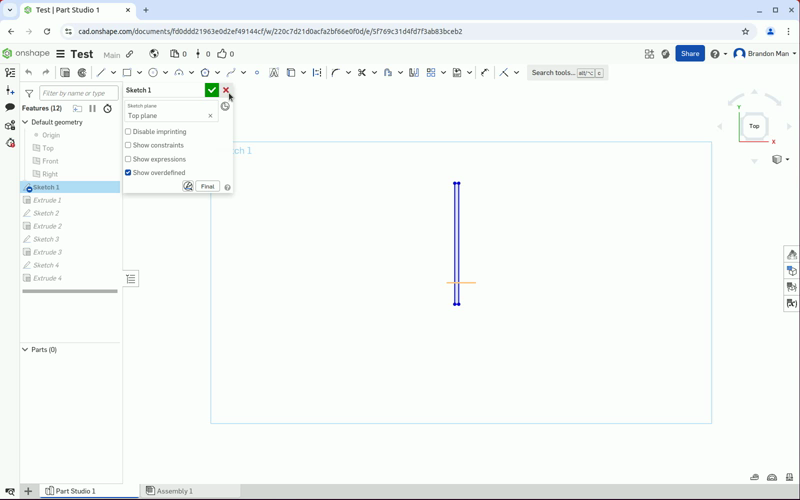
click(229, 92)
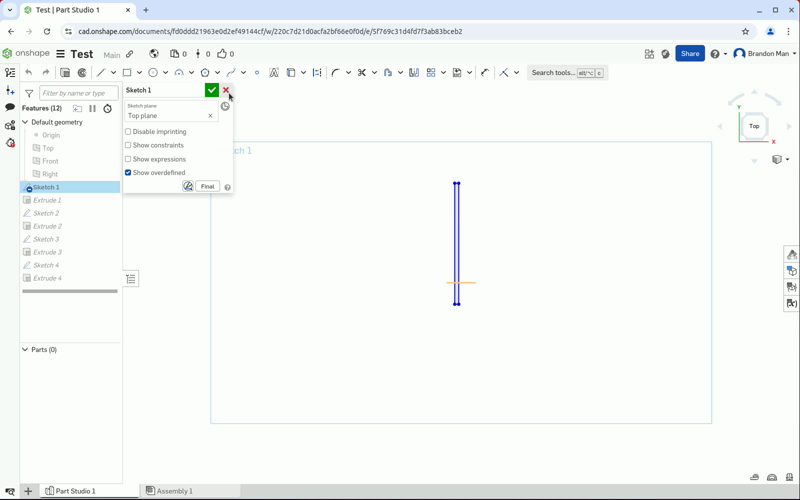
key(shift+s)
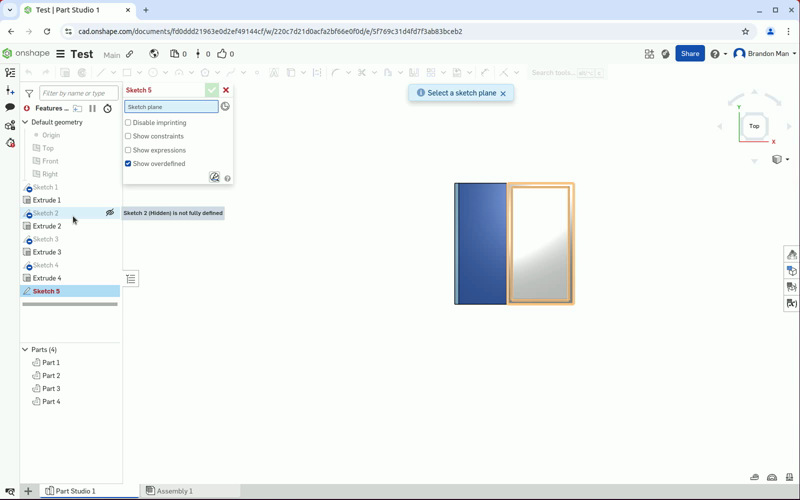
scroll(3)
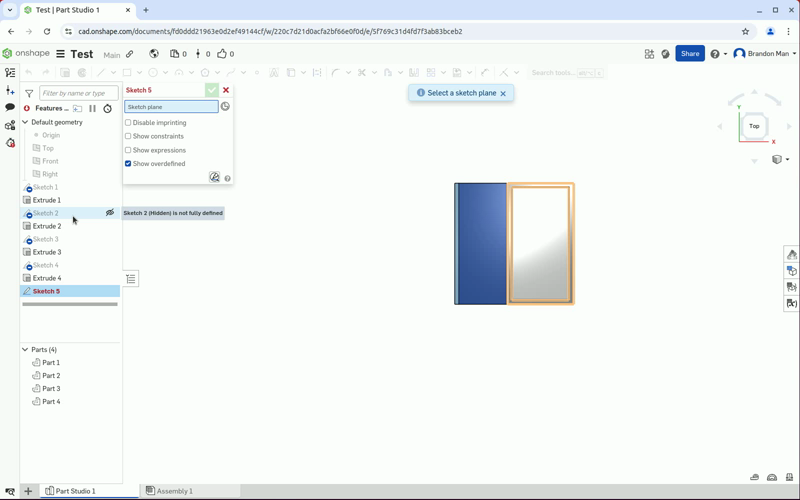
mouse_move(73, 150)
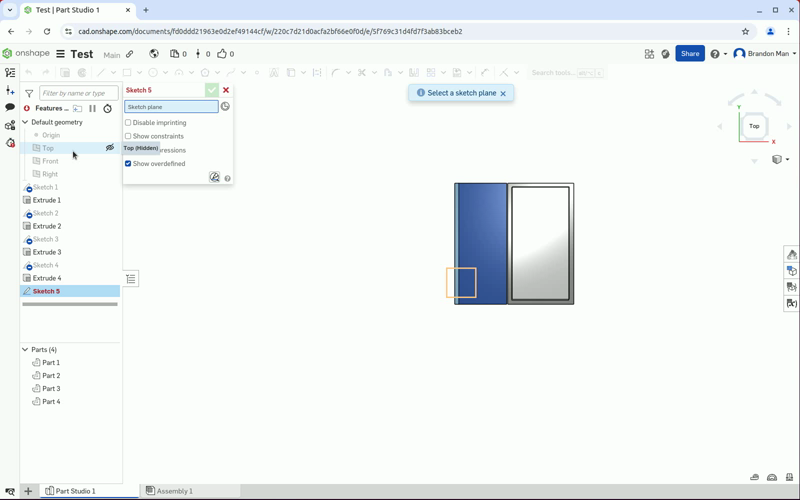
click(73, 150)
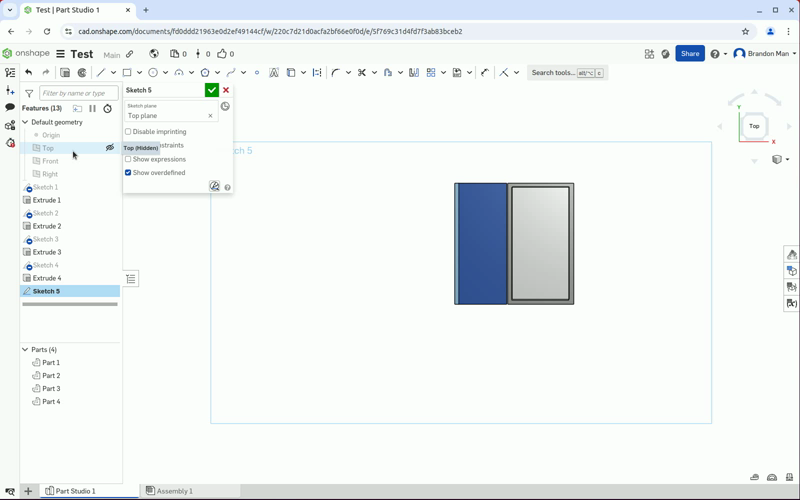
mouse_move(73, 352)
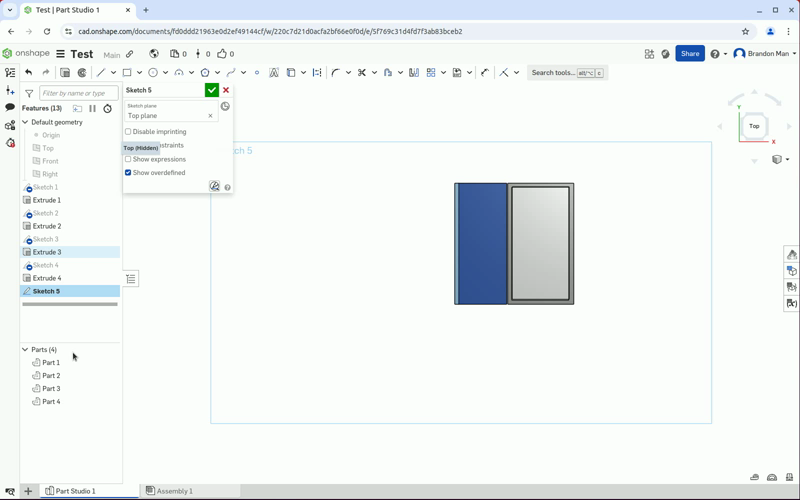
key(y)
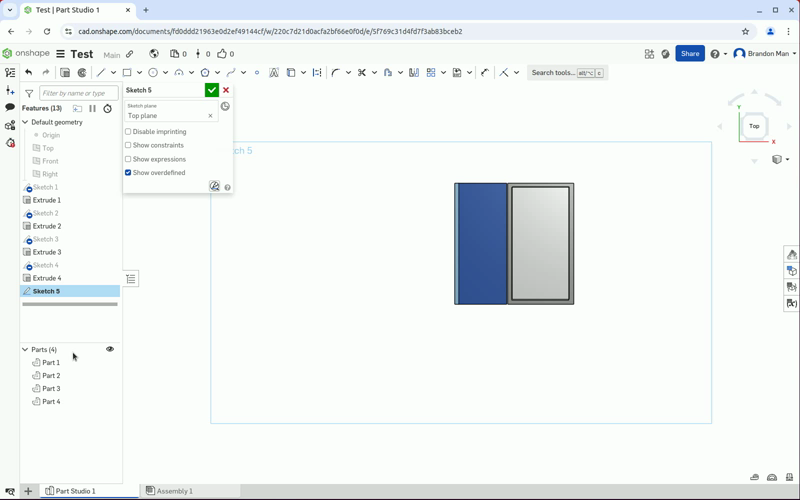
key(l)
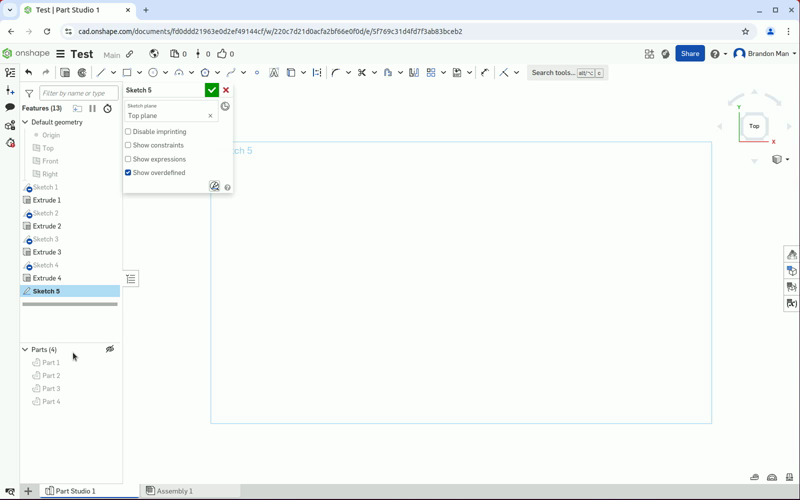
key_down(shift)
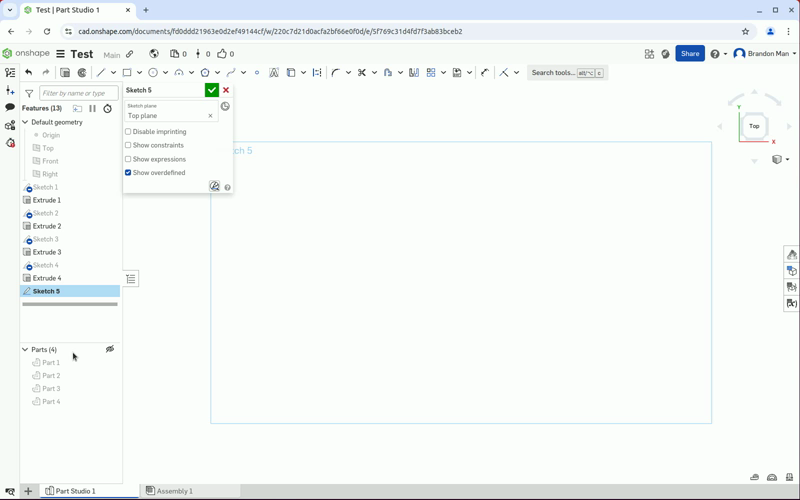
mouse_move(512, 299)
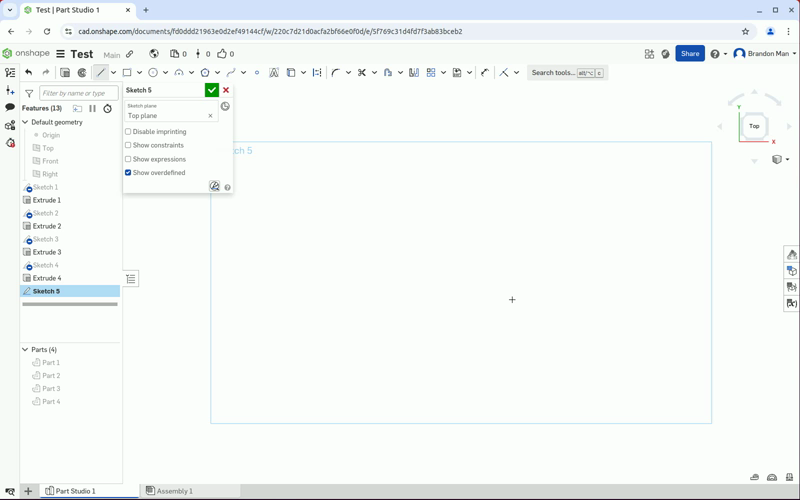
click(512, 299)
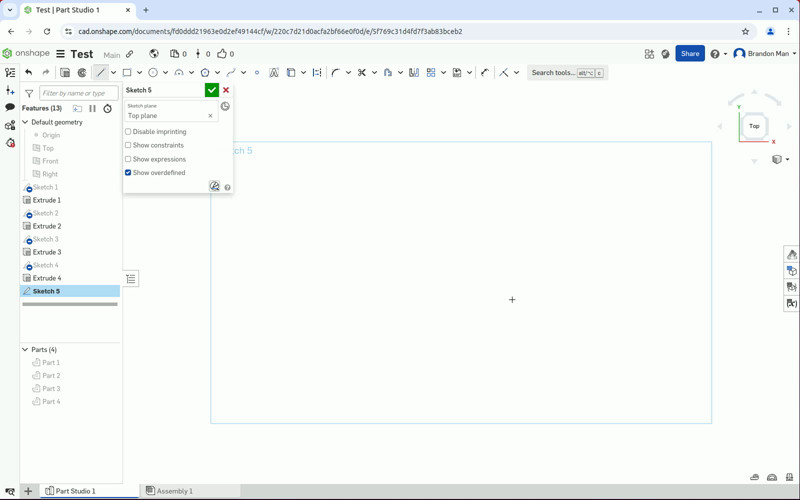
key_up(shift)
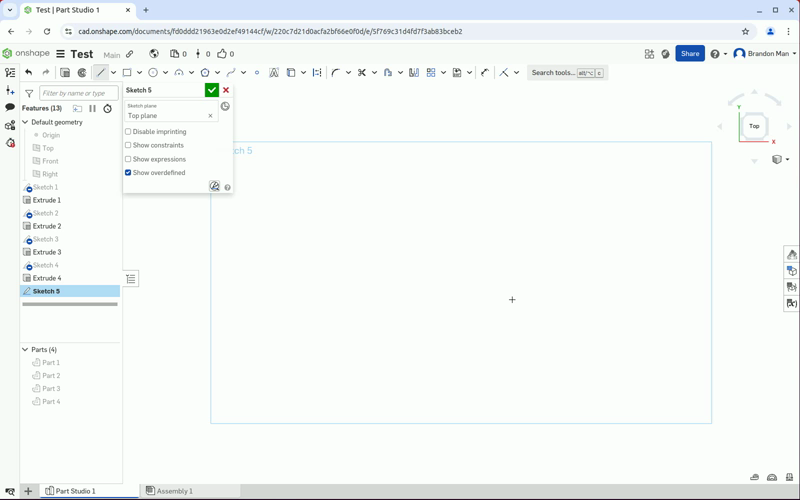
key_down(shift)
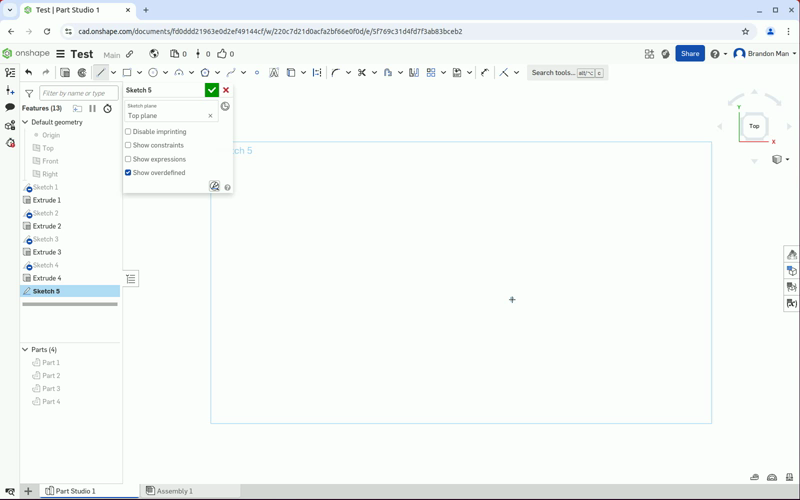
mouse_move(542, 299)
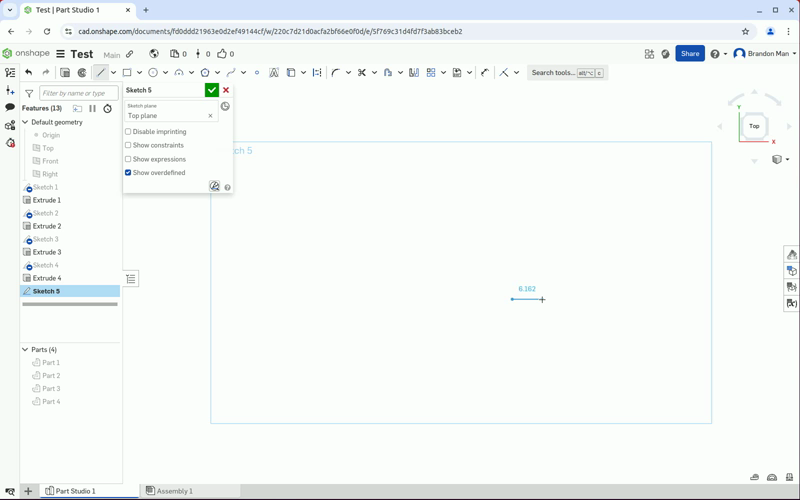
mouse_move(569, 299)
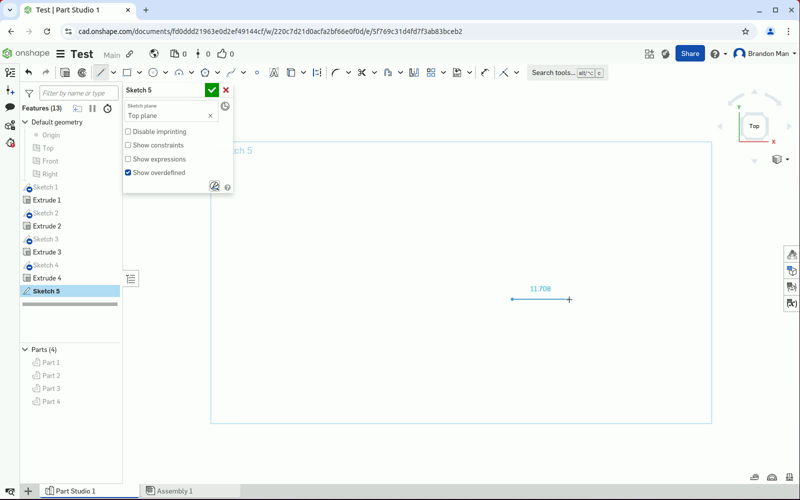
click(569, 299)
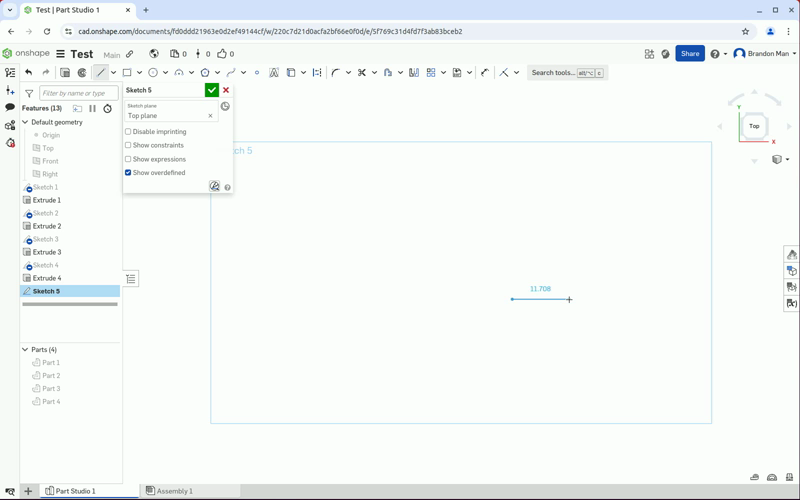
key_up(shift)
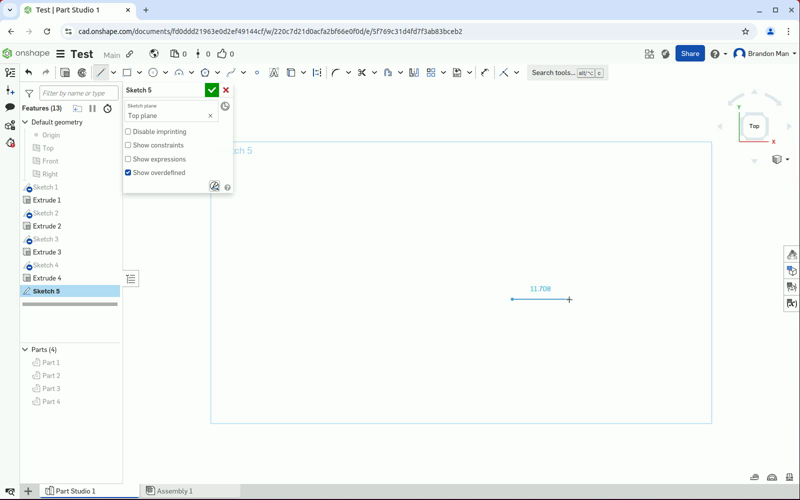
key_down(shift)
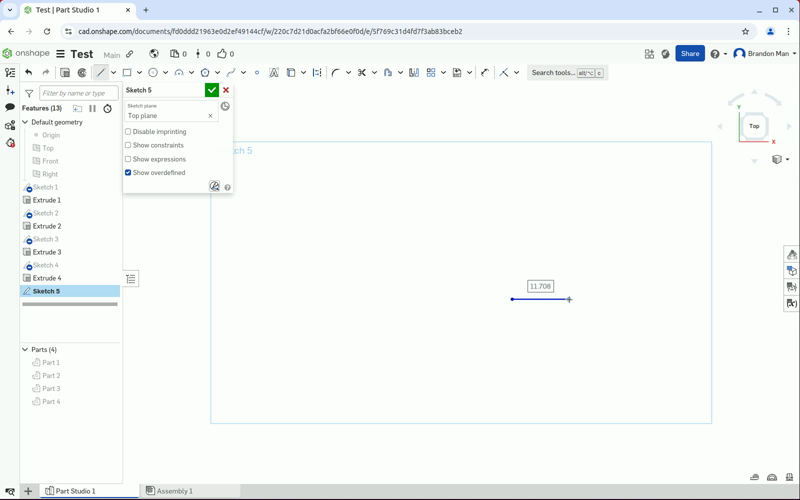
mouse_move(569, 186)
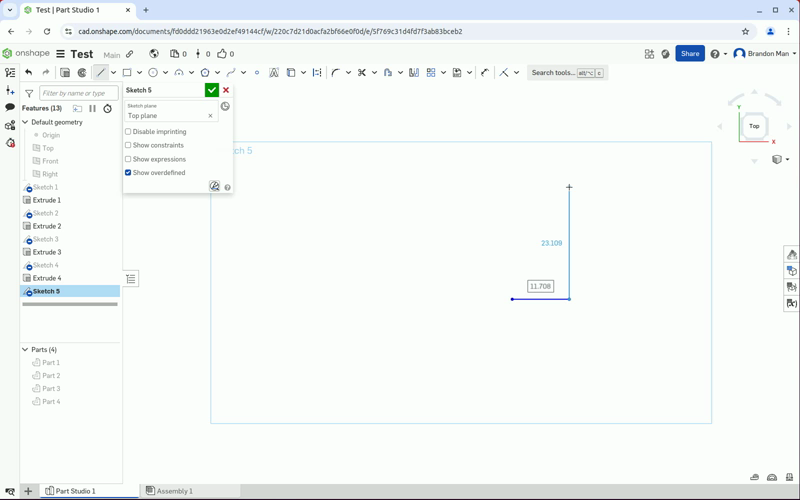
click(569, 186)
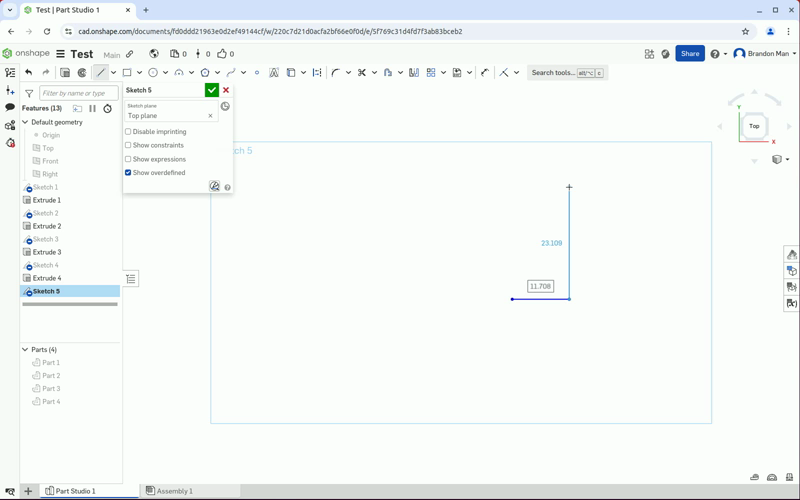
key_up(shift)
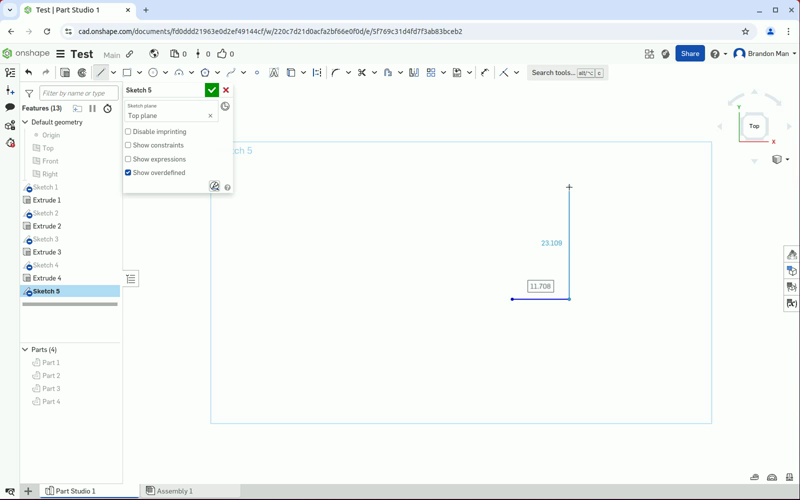
key_down(shift)
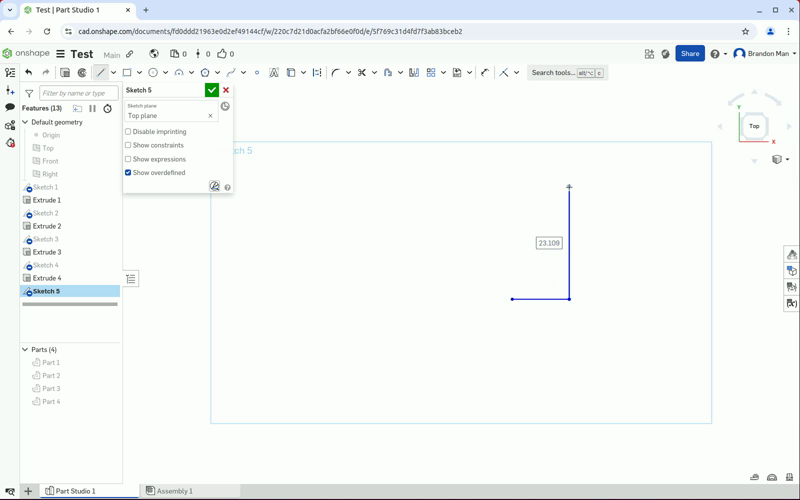
mouse_move(589, 186)
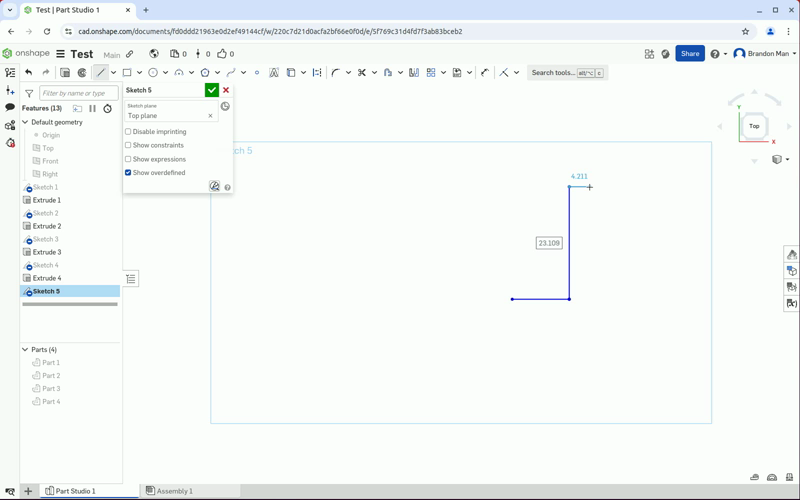
mouse_move(512, 186)
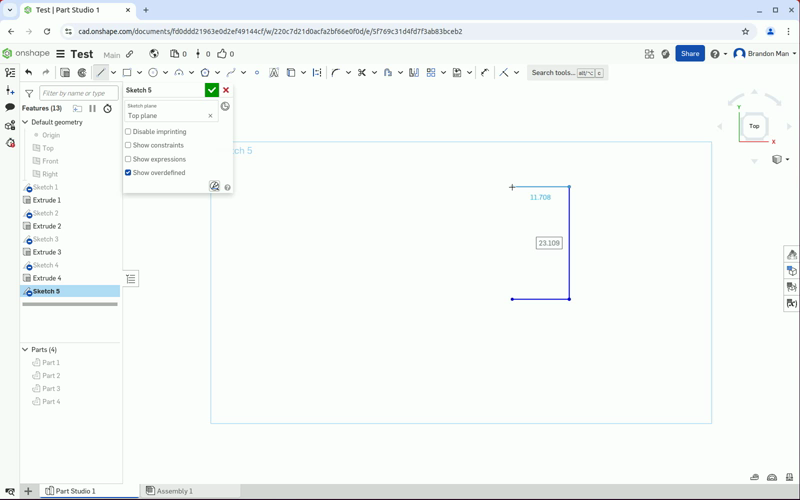
click(512, 186)
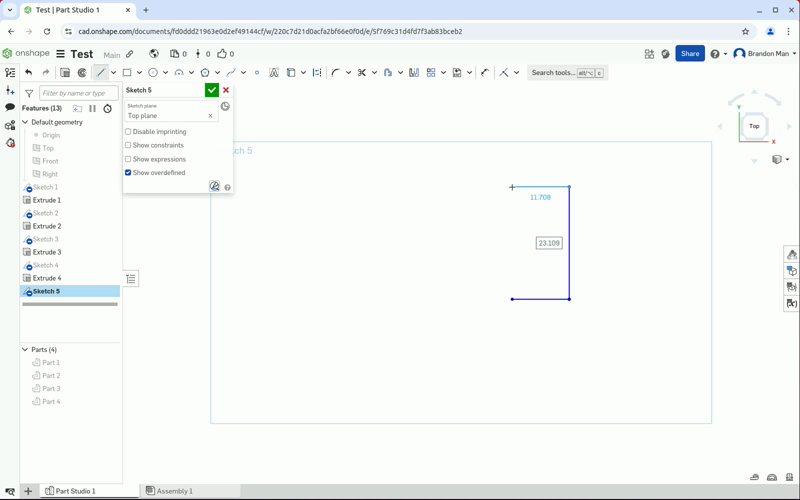
key_up(shift)
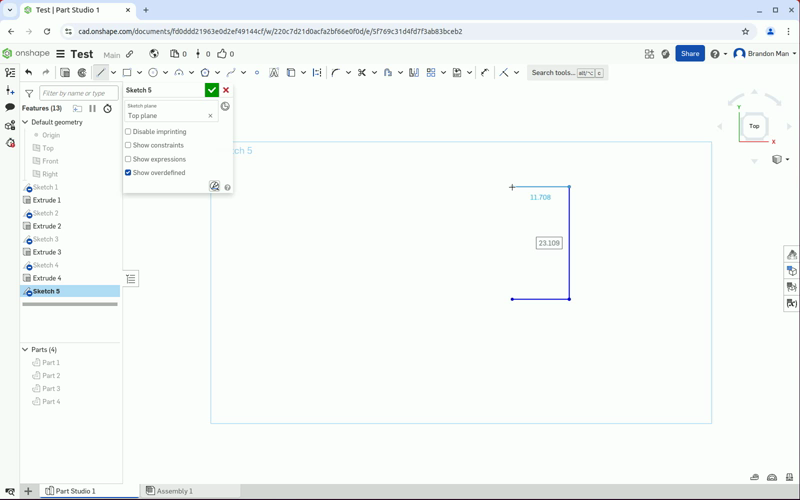
key_down(shift)
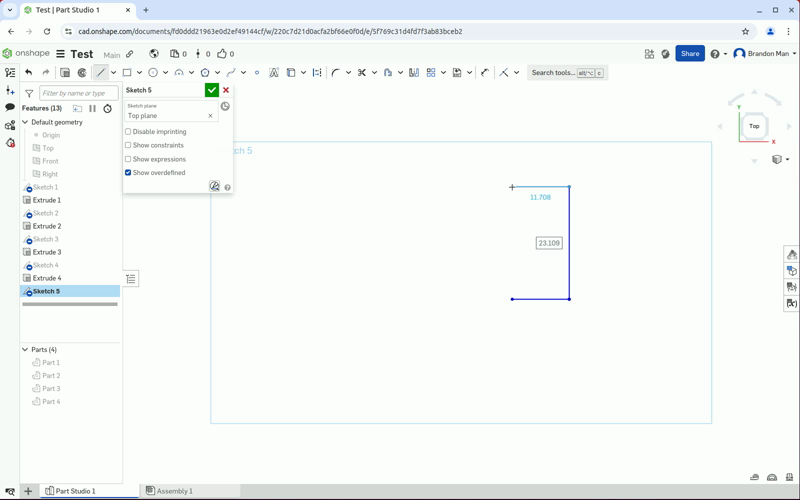
mouse_move(512, 299)
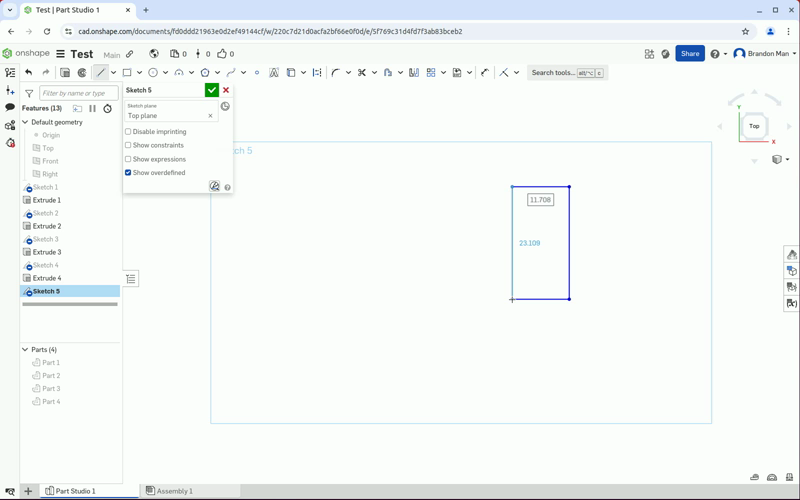
key_up(shift)
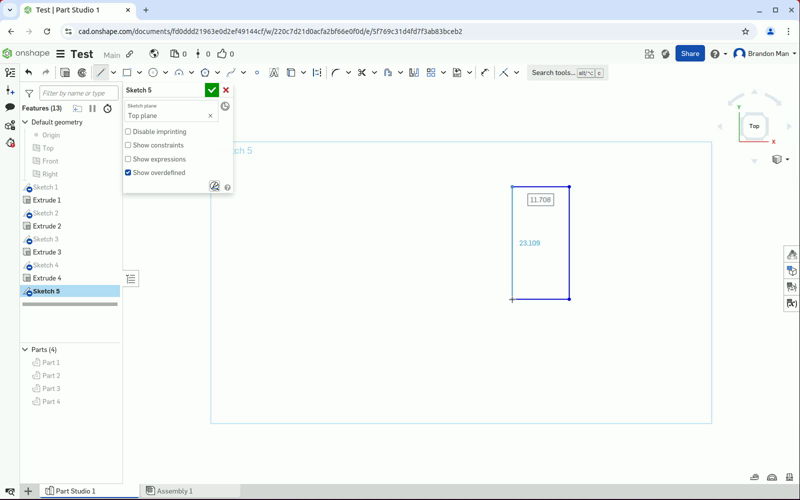
click(512, 299)
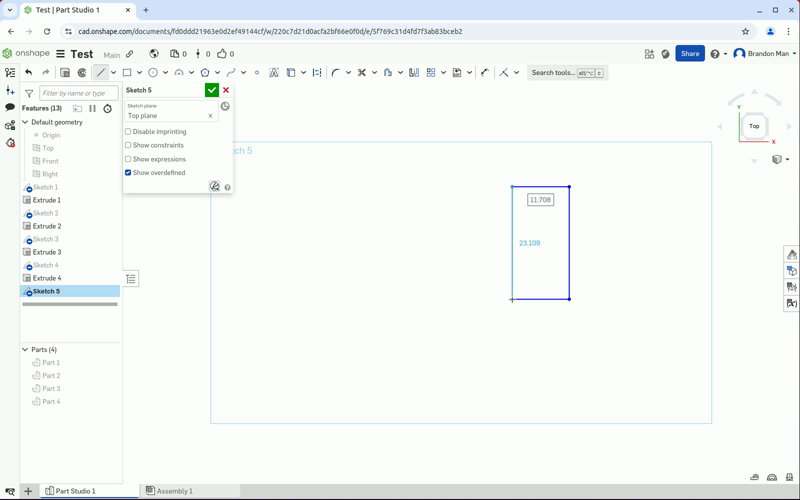
key(esc)
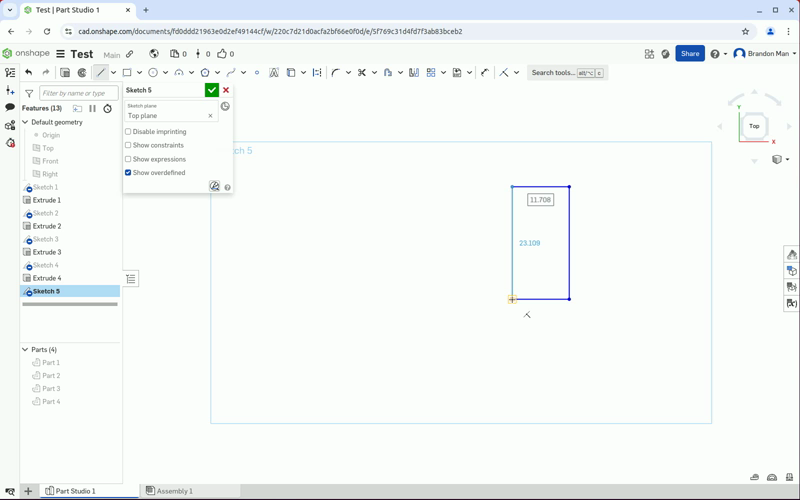
mouse_move(532, 231)
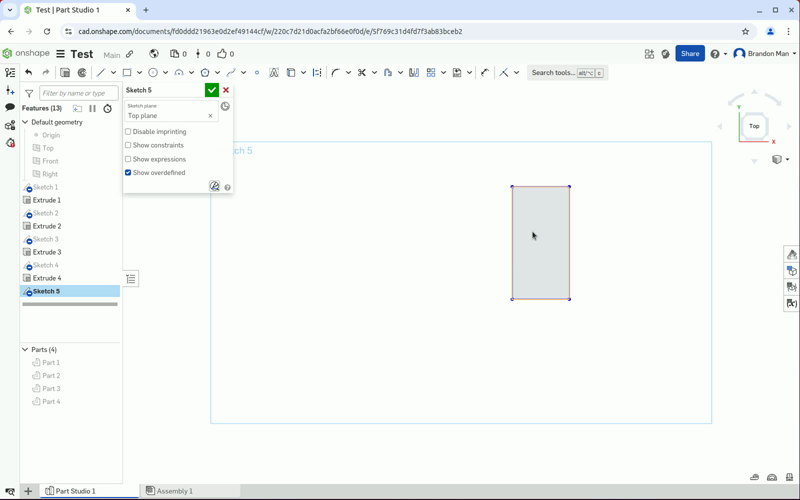
click(532, 231)
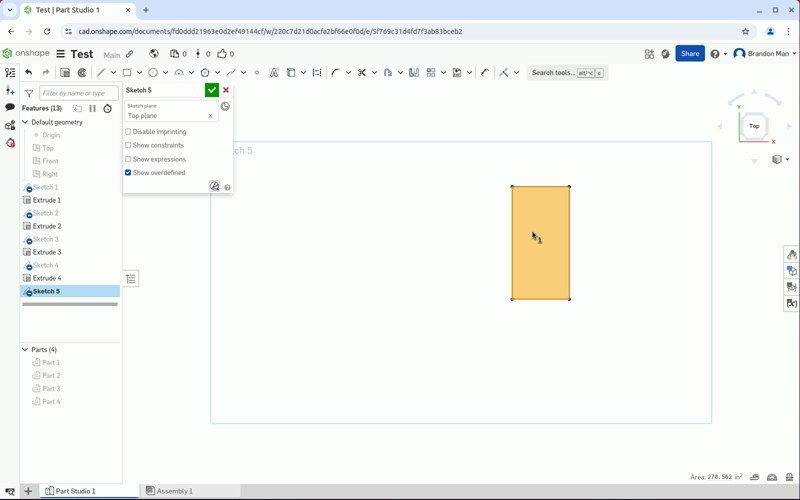
mouse_move(73, 352)
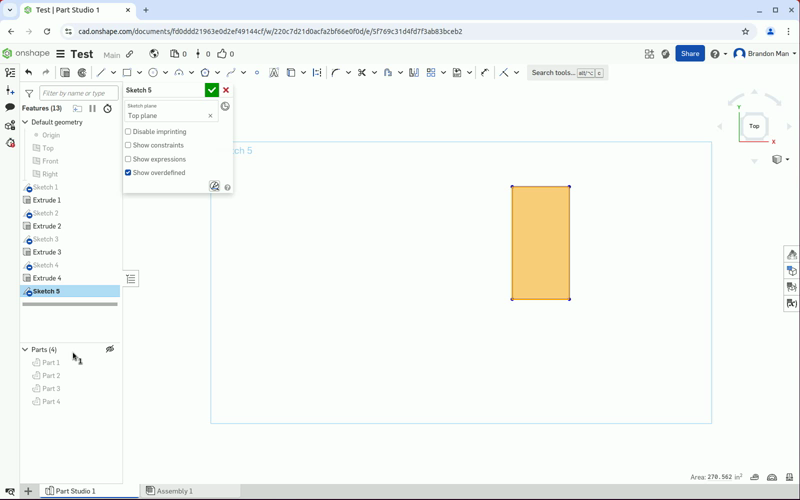
key(shift+y)
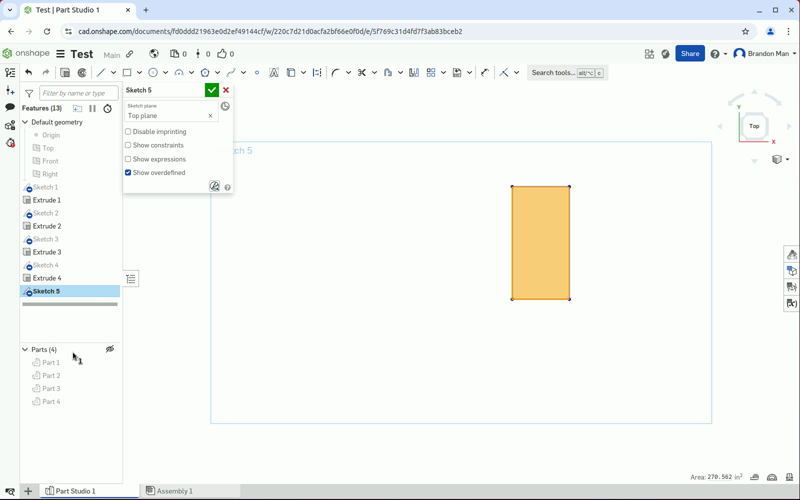
key(shift+e)
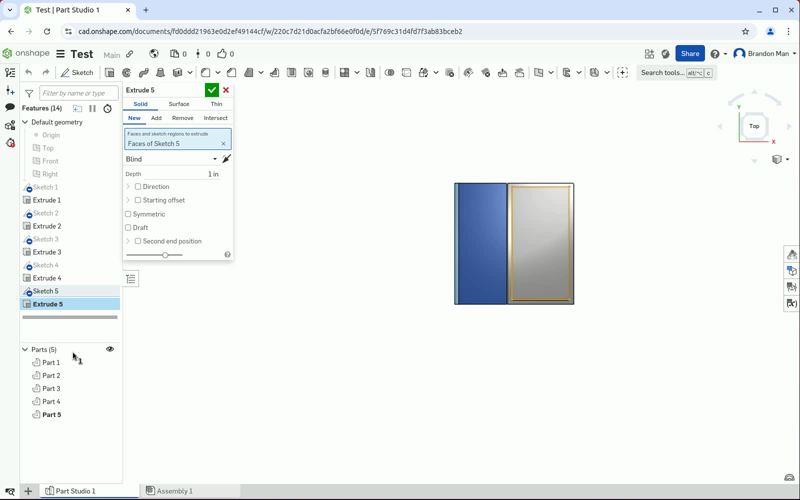
mouse_move(143, 106)
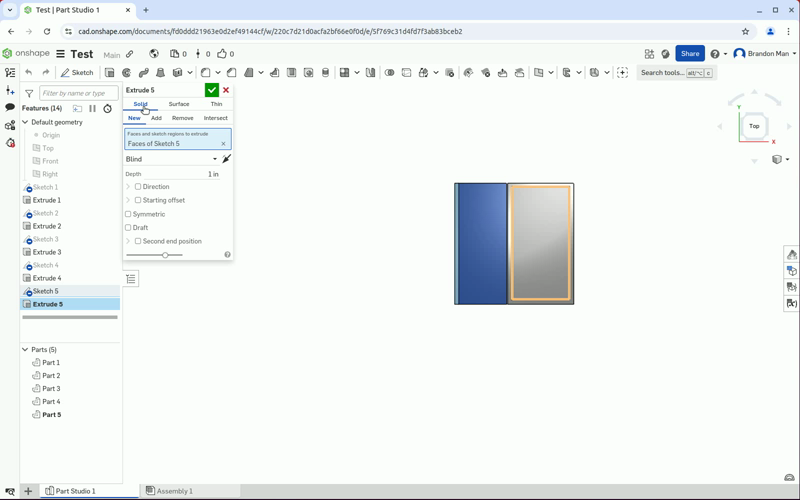
click(143, 106)
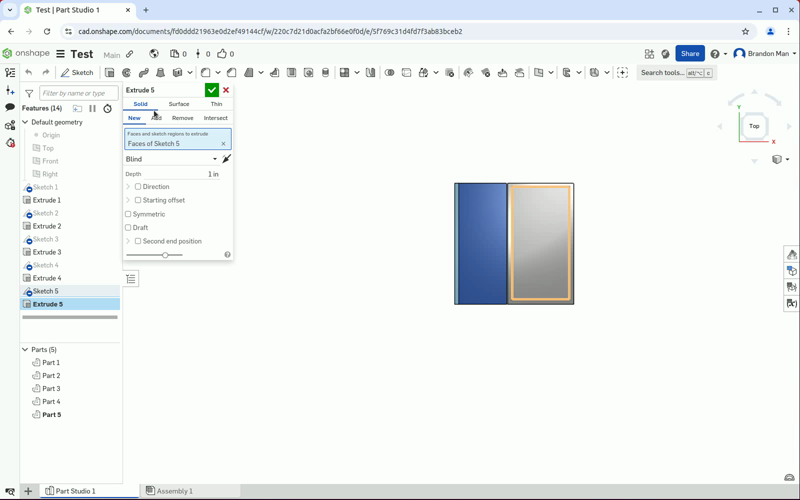
mouse_move(186, 120)
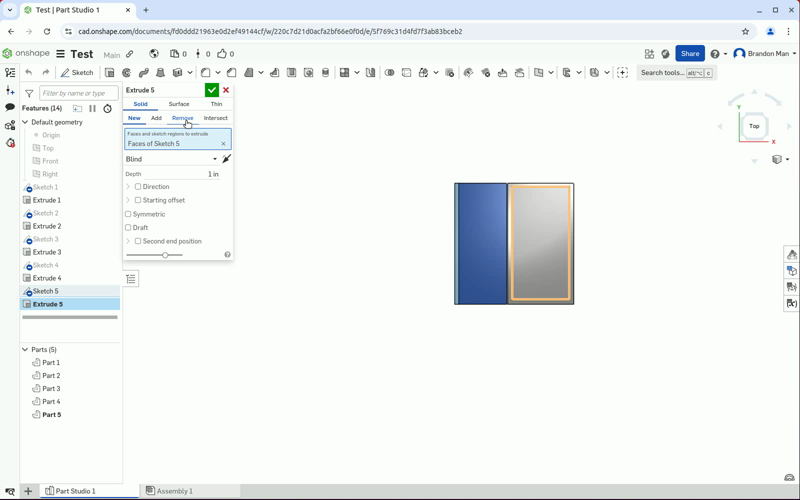
click(186, 120)
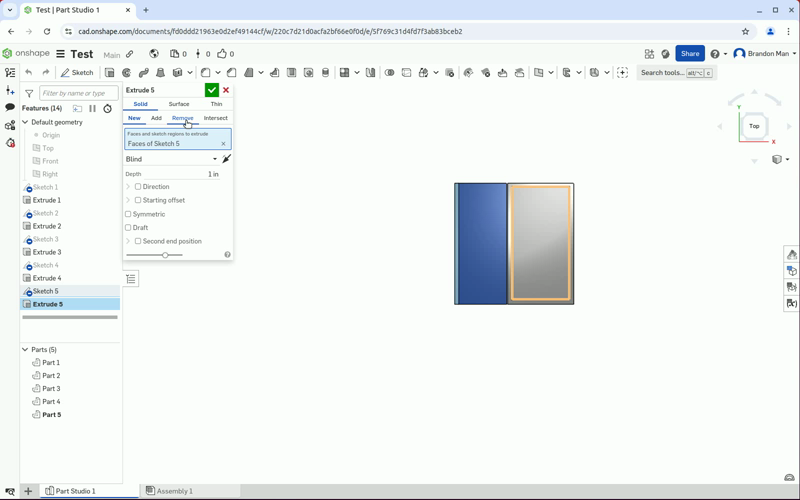
key(tab, 4)
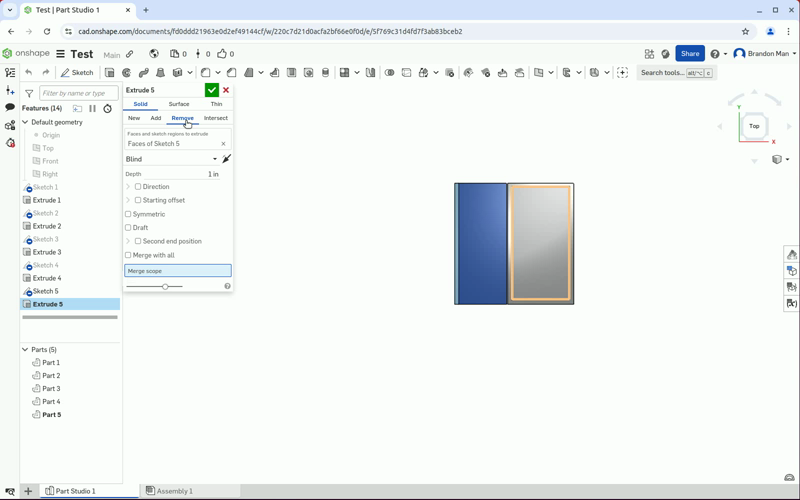
text(-16.609)
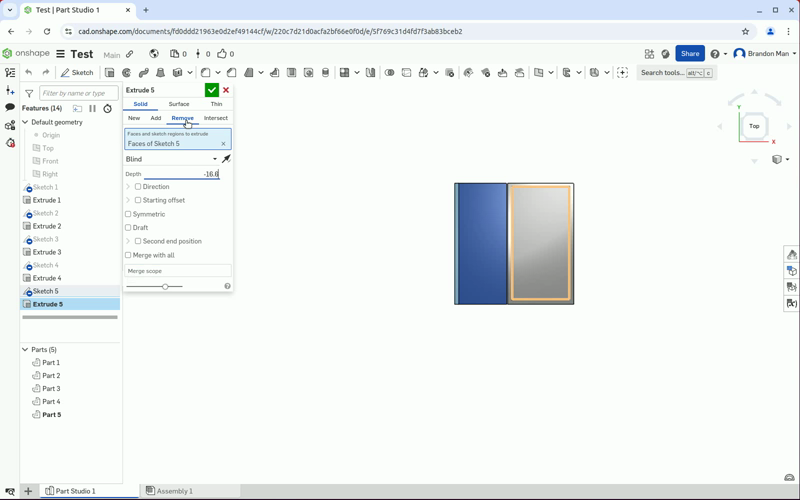
key(tab, 6)
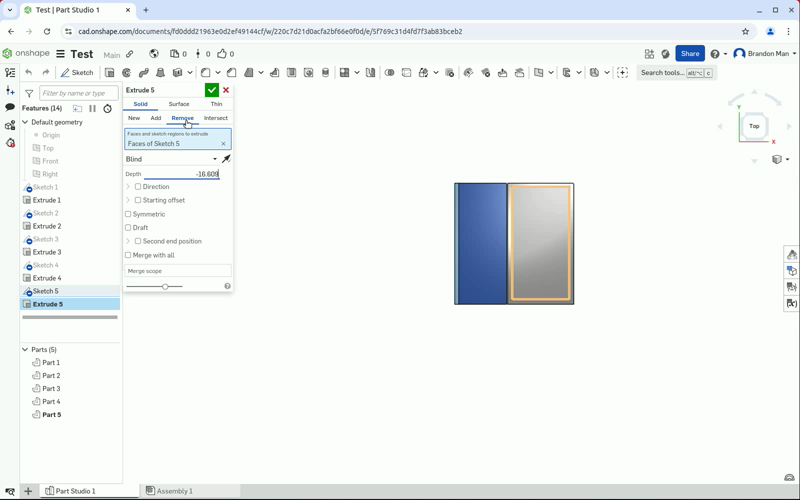
key(space)
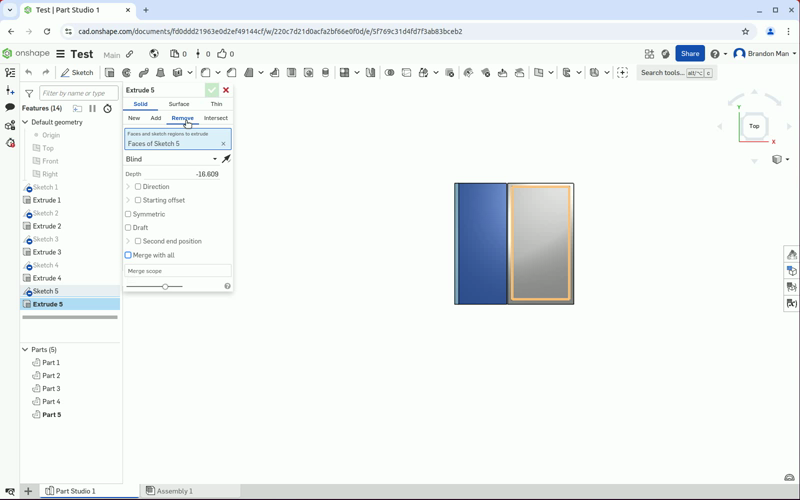
key(enter)
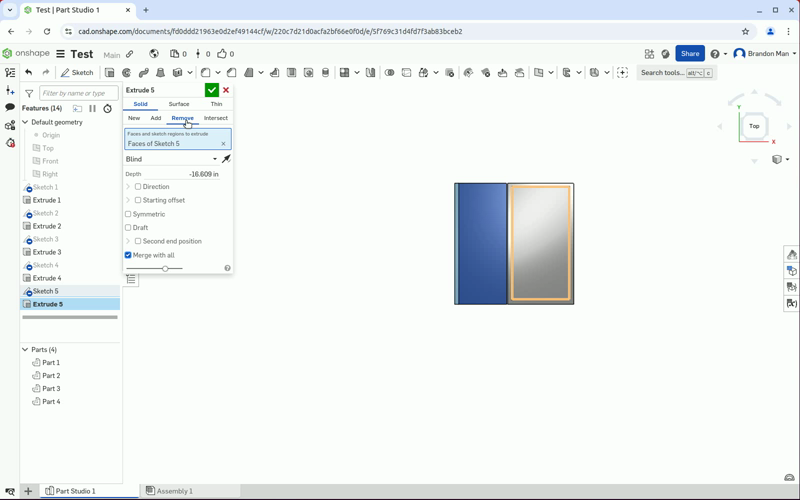
key(shift+h)
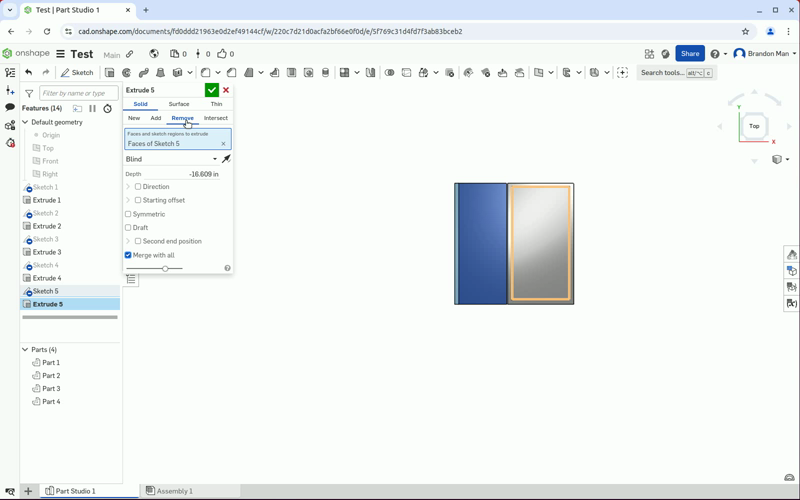
key(shift+h)
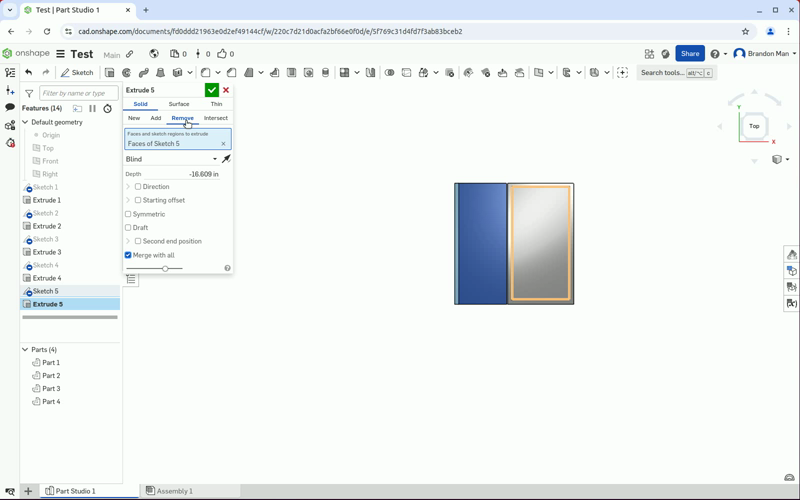
key(shift+7)
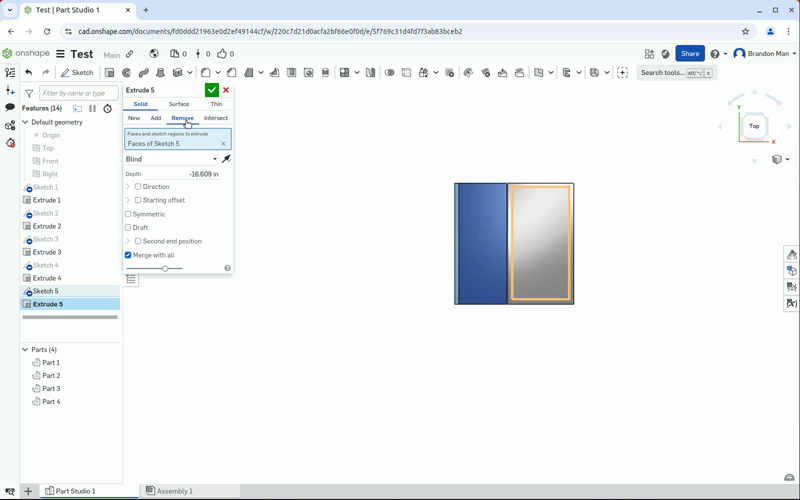
key(up, 3)
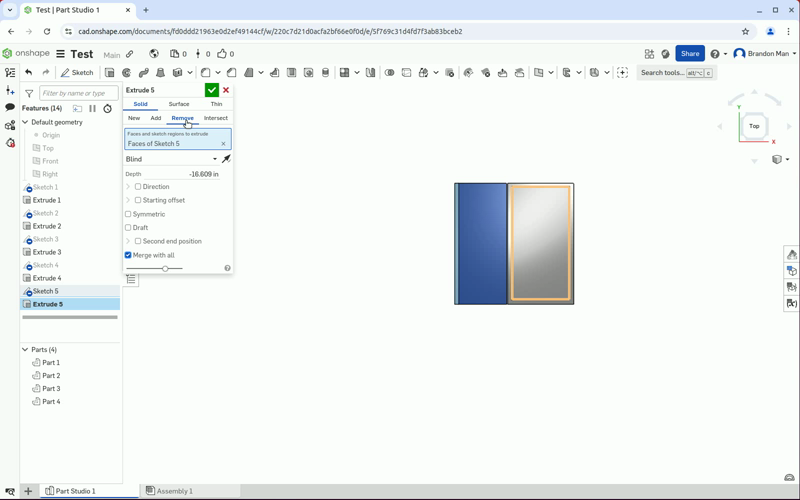
key(left, 3)
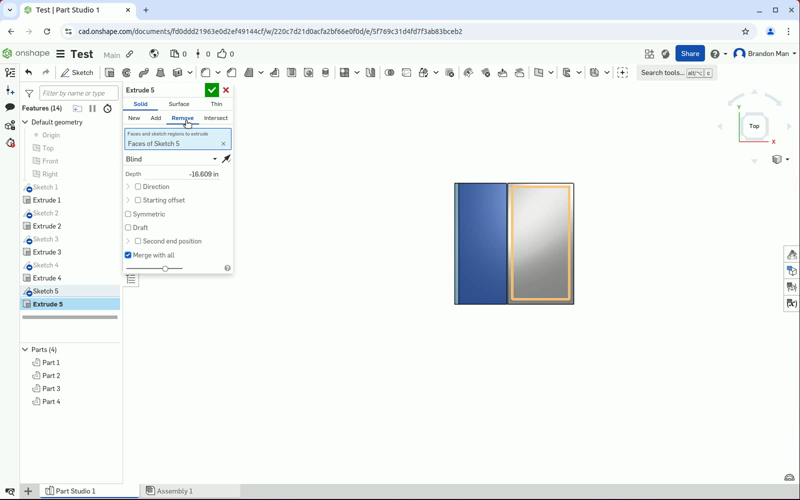
key(right, 3)
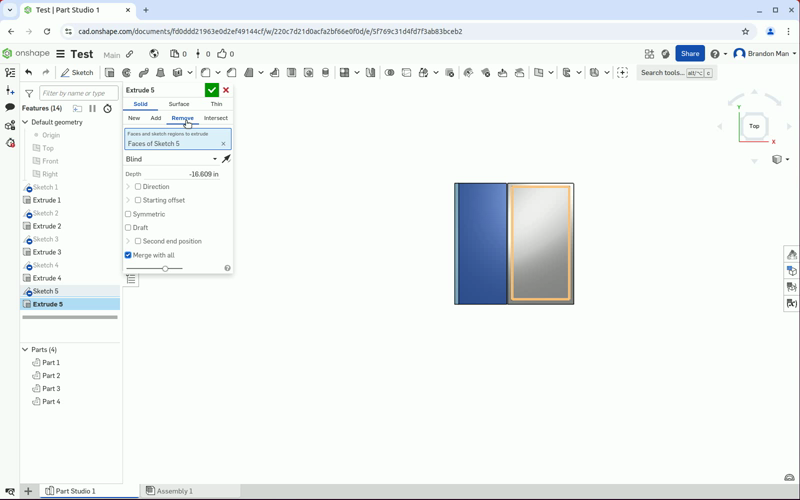
key(down, 3)
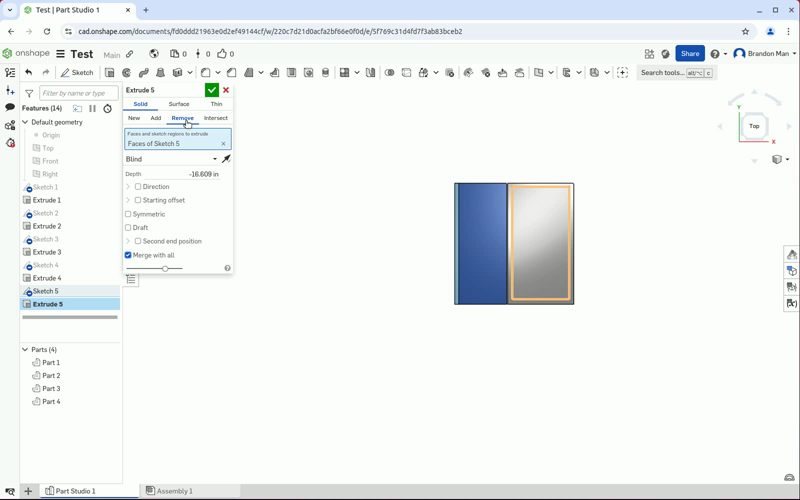
mouse_move(73, 189)
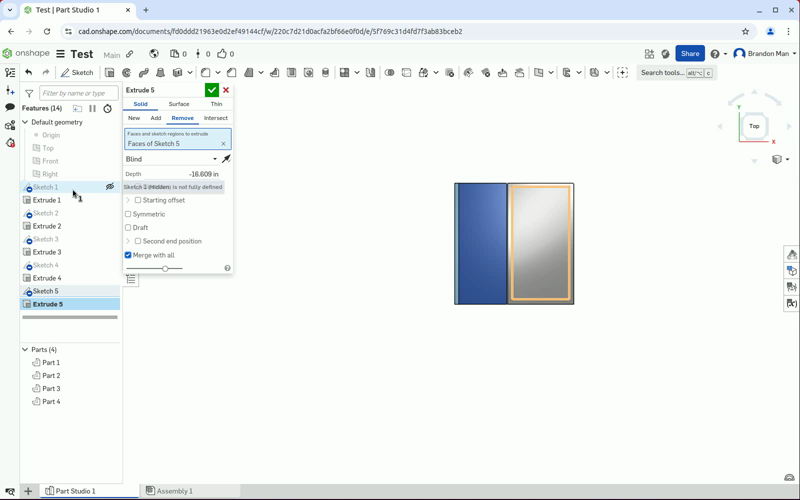
click(73, 189)